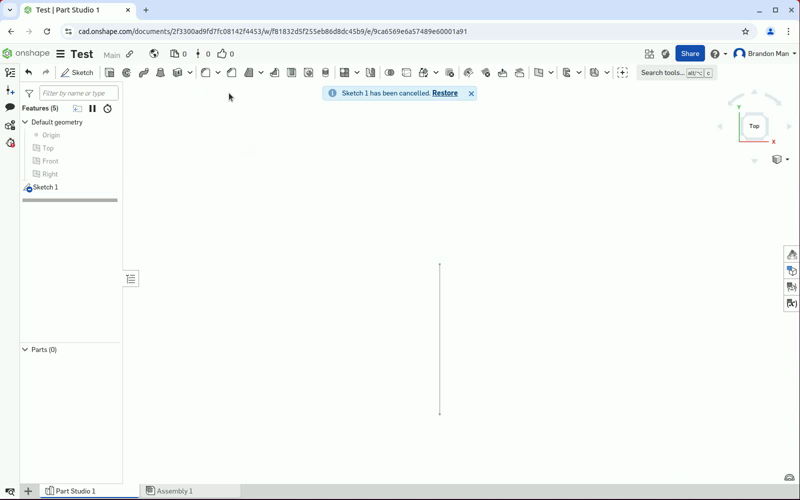
key(shift+h)
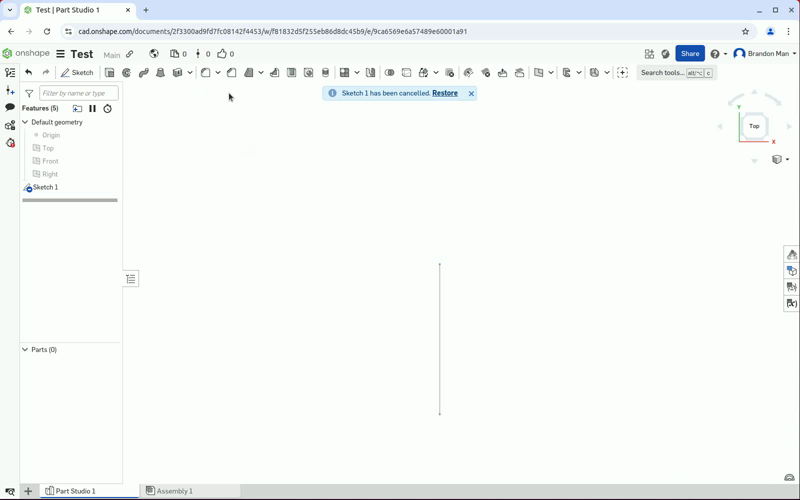
key(shift+s)
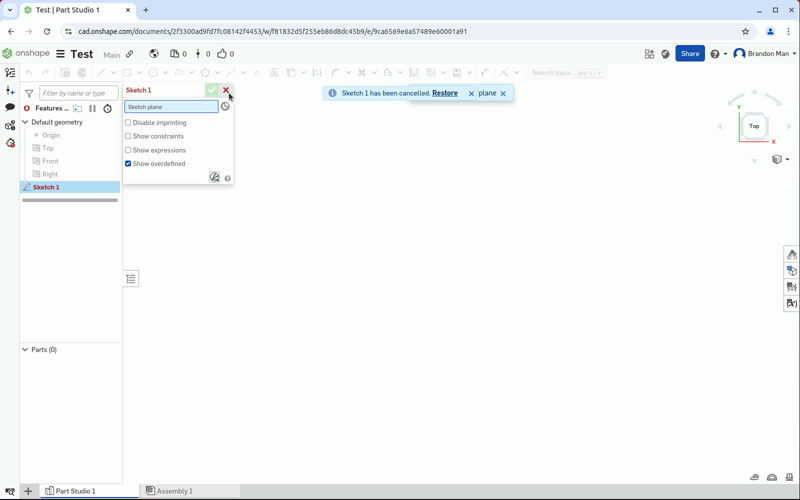
mouse_move(73, 150)
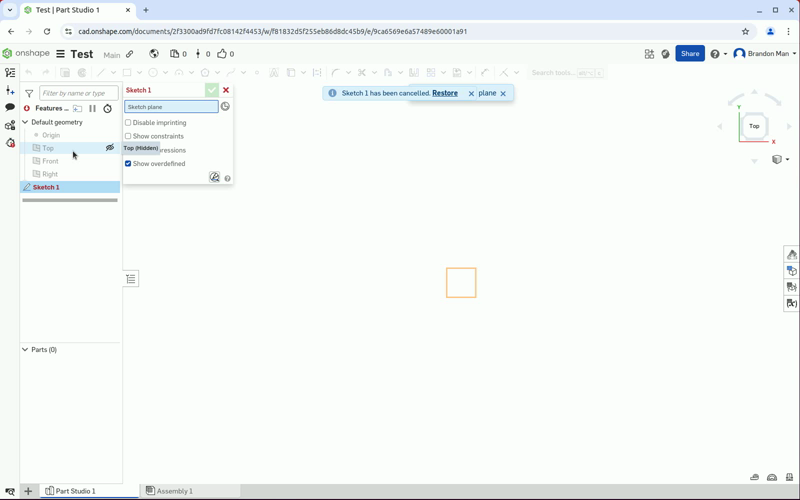
click(73, 150)
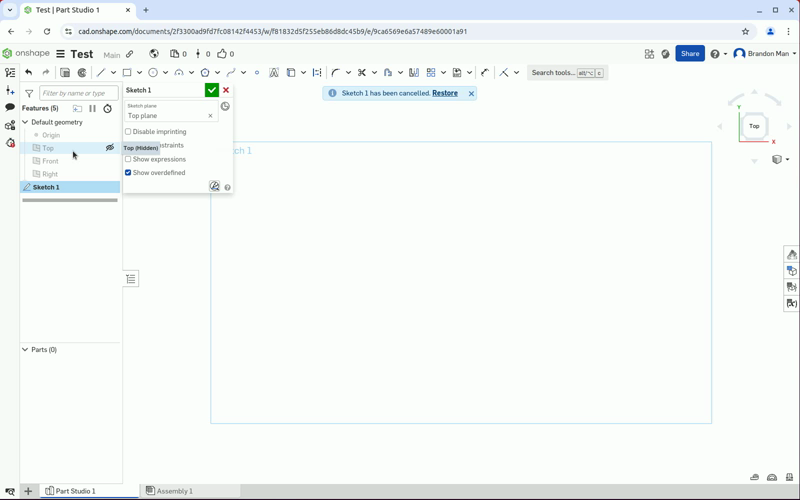
mouse_move(73, 352)
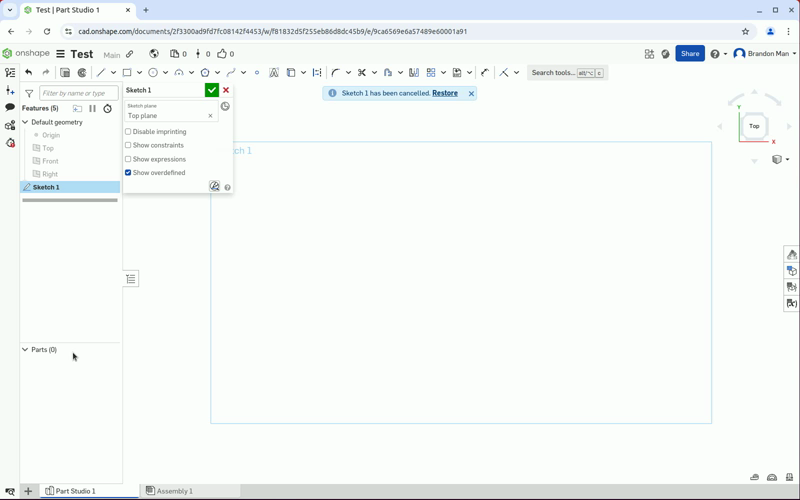
key(y)
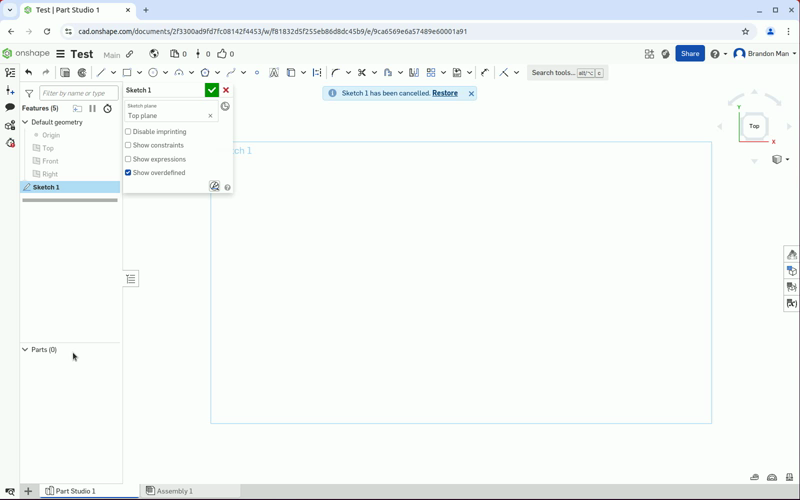
key(c)
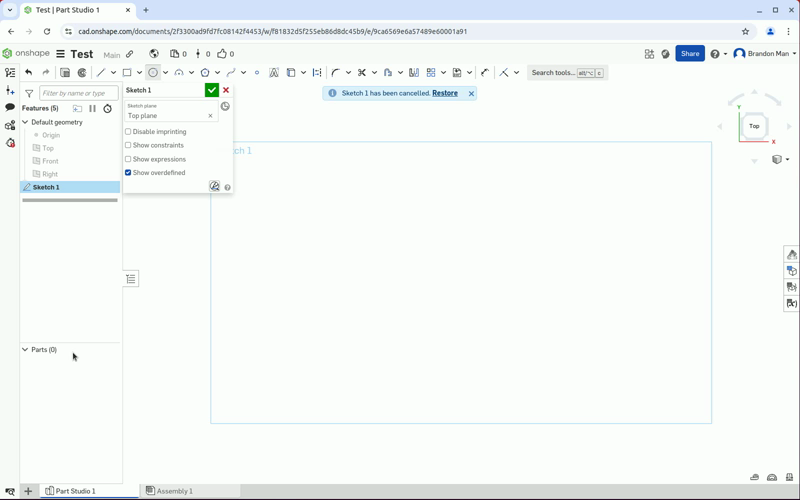
key_down(shift)
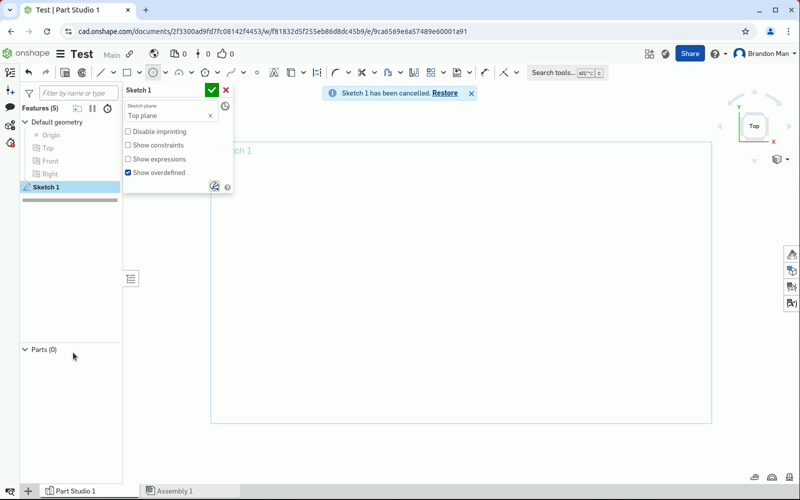
mouse_move(461, 282)
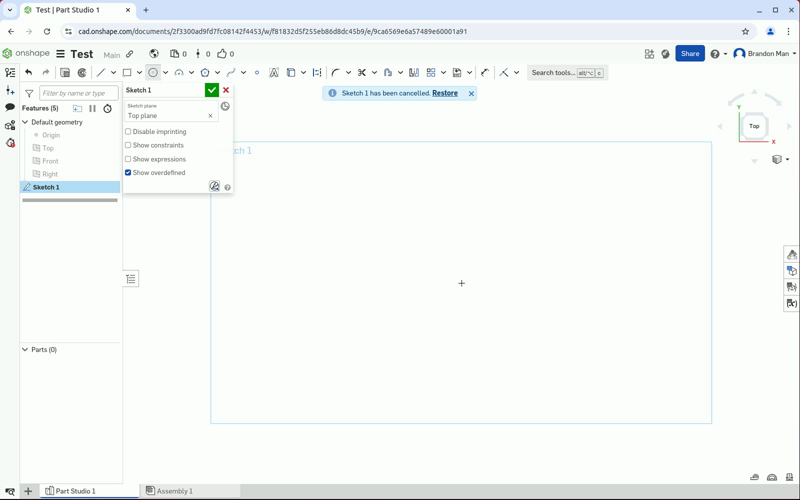
click(461, 282)
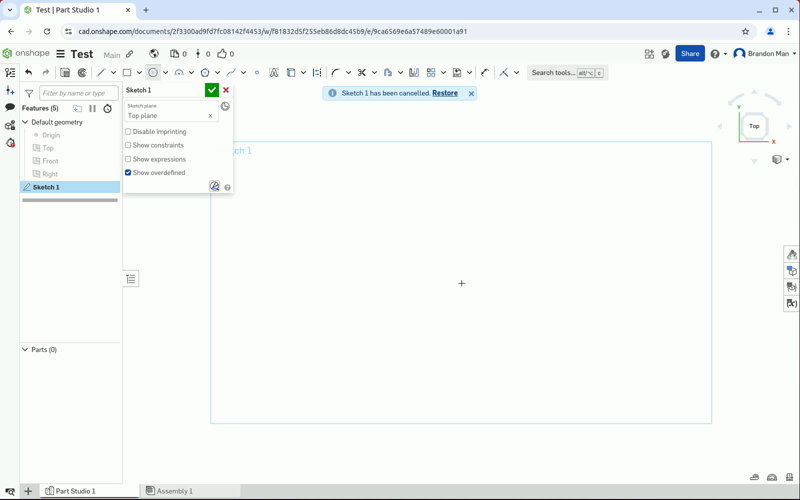
key_up(shift)
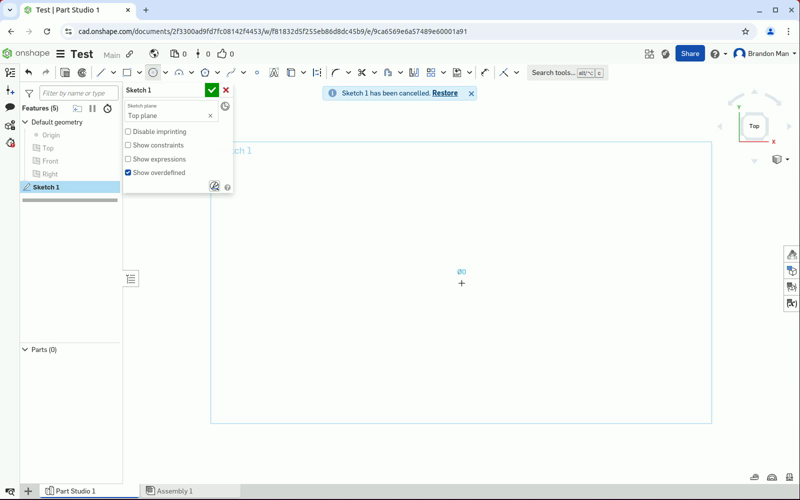
mouse_move(468, 282)
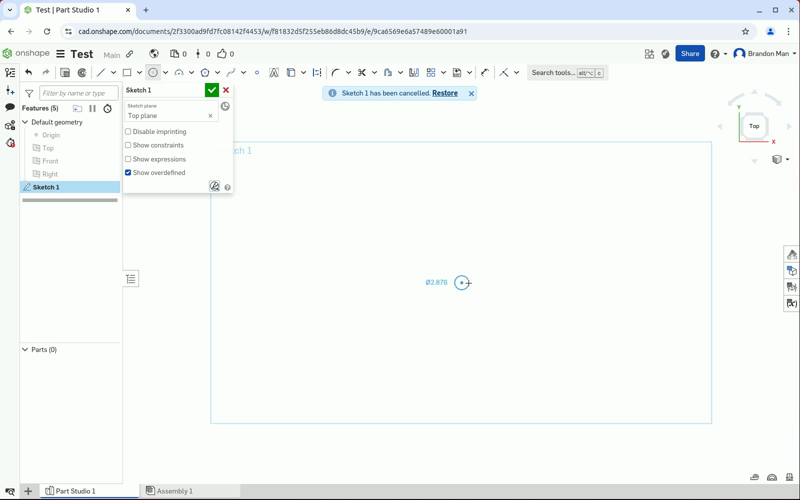
click(468, 282)
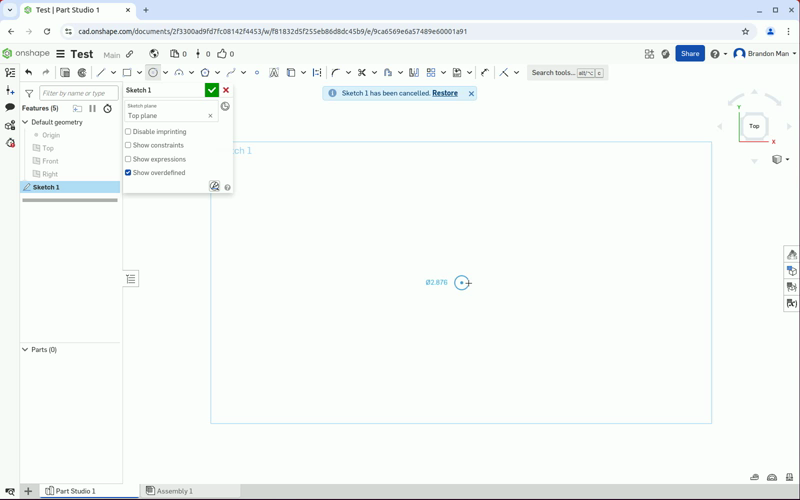
key(esc)
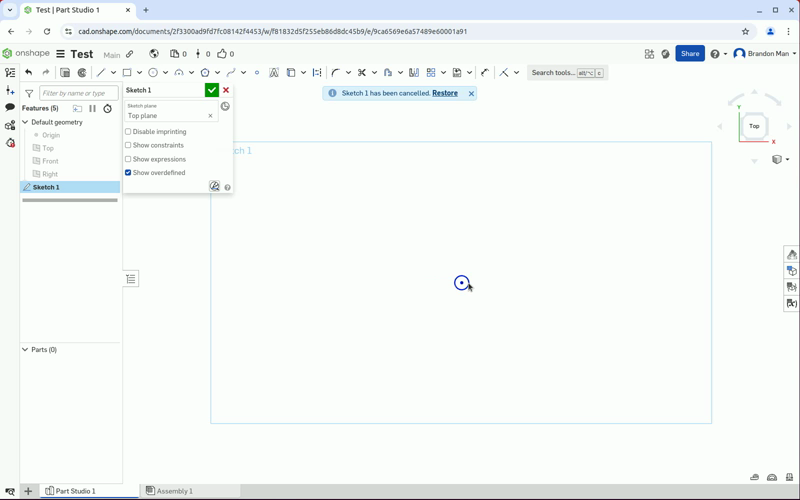
mouse_move(462, 280)
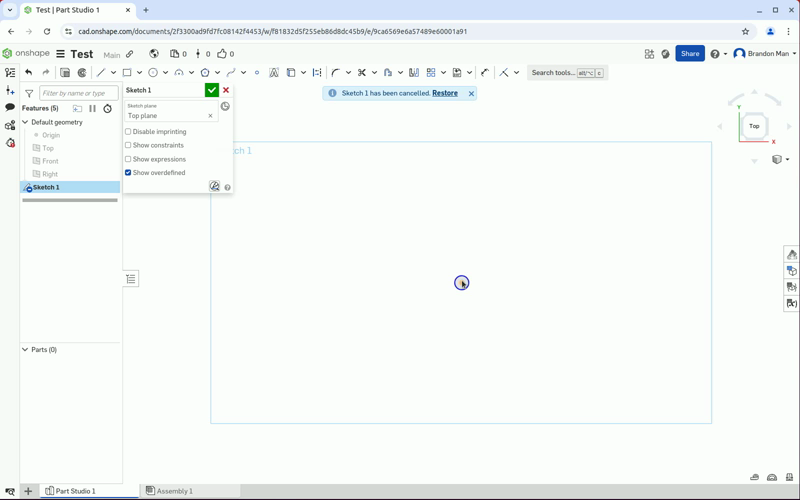
scroll(6)
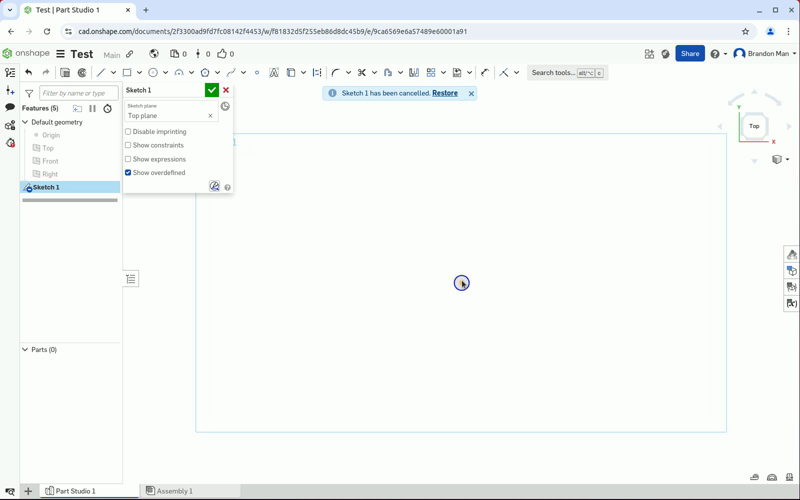
scroll(6)
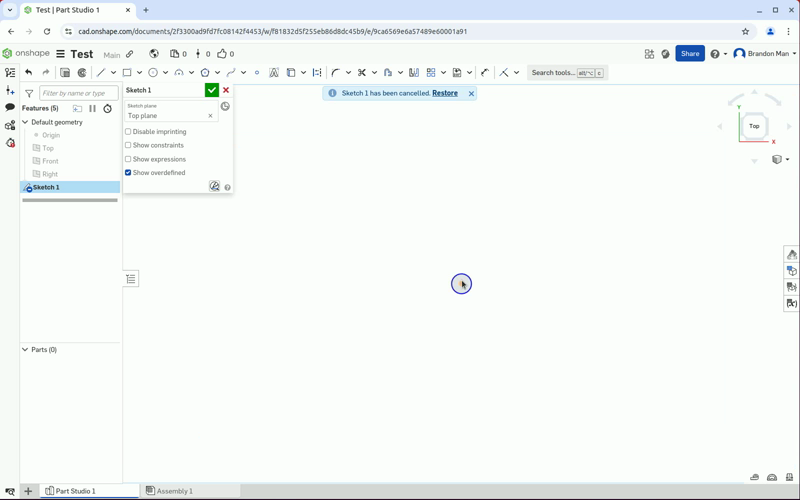
scroll(6)
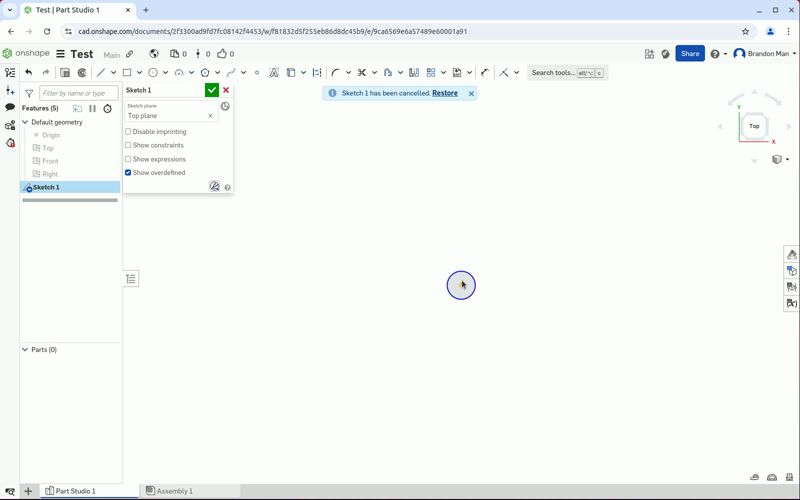
scroll(6)
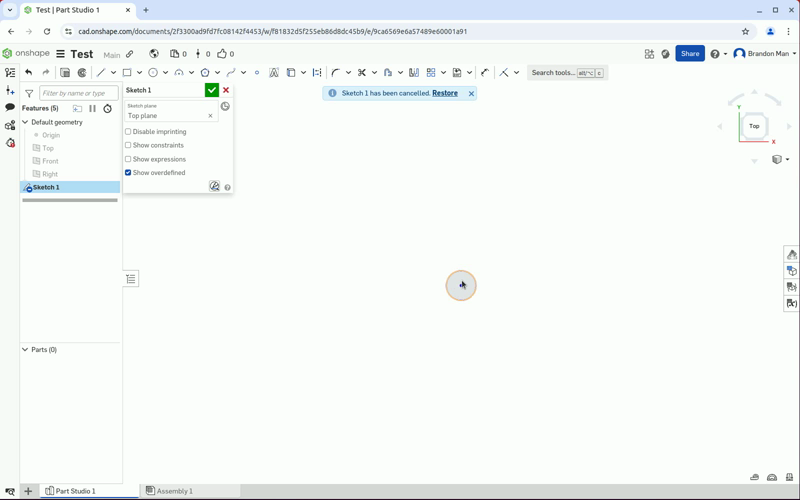
scroll(6)
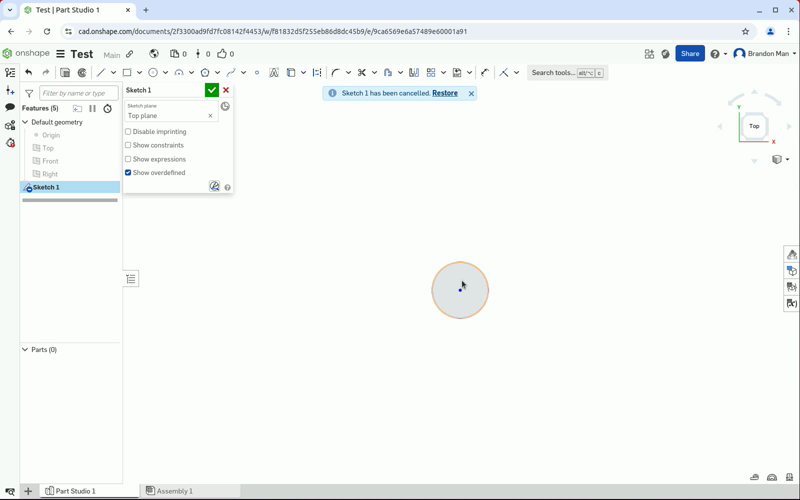
scroll(6)
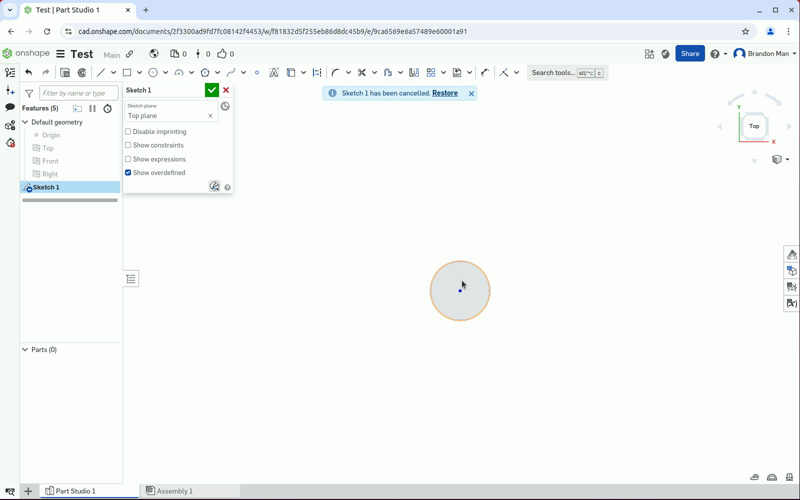
scroll(6)
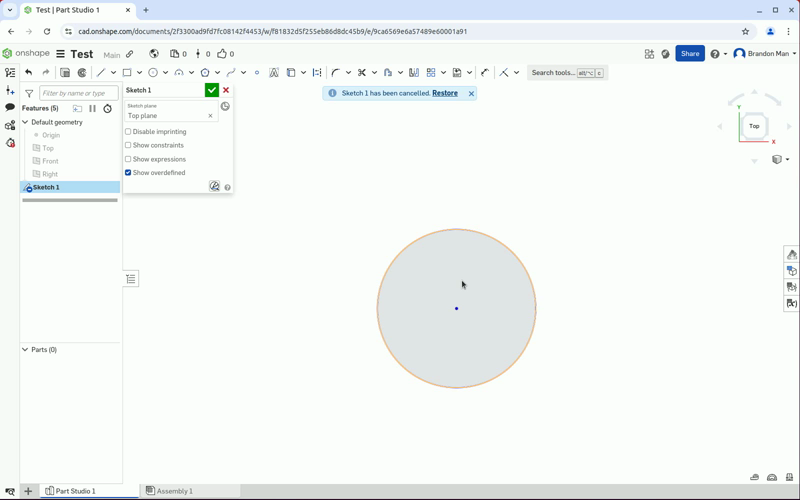
click(462, 280)
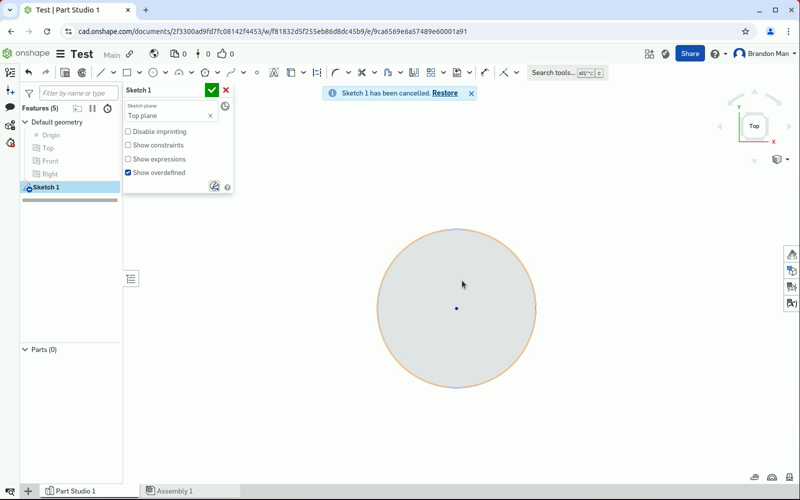
scroll(-6)
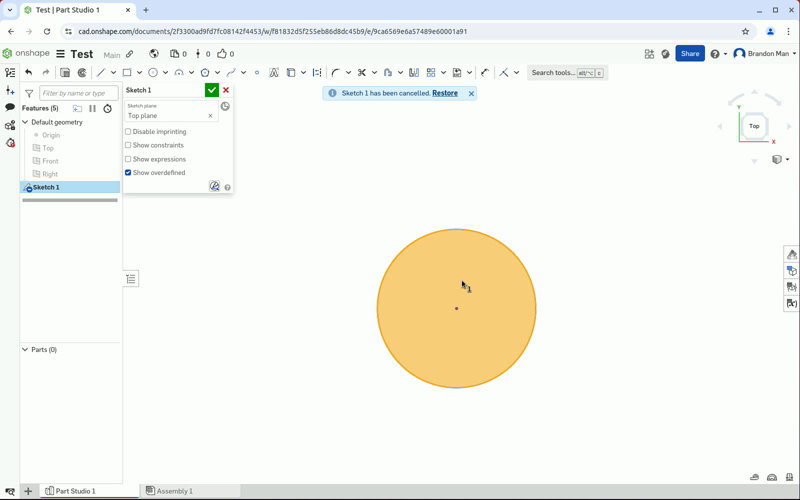
scroll(-6)
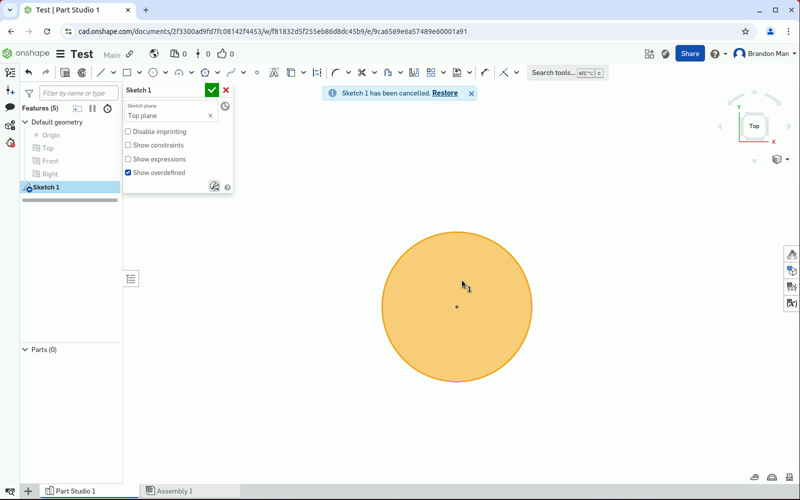
scroll(-6)
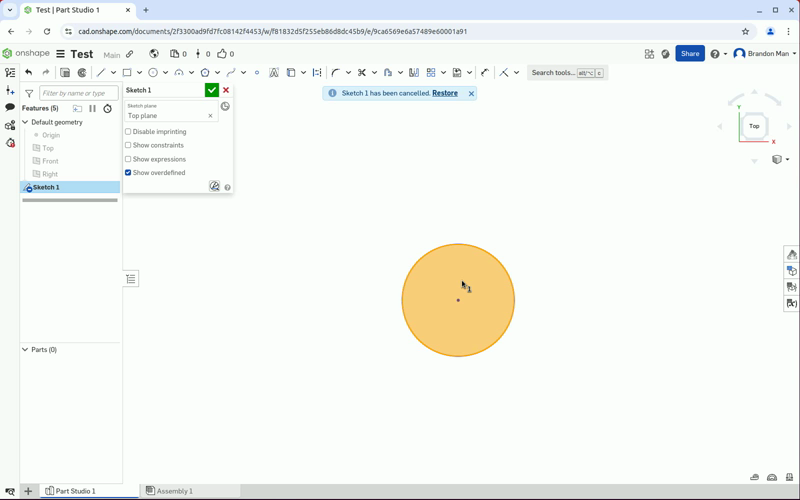
scroll(-6)
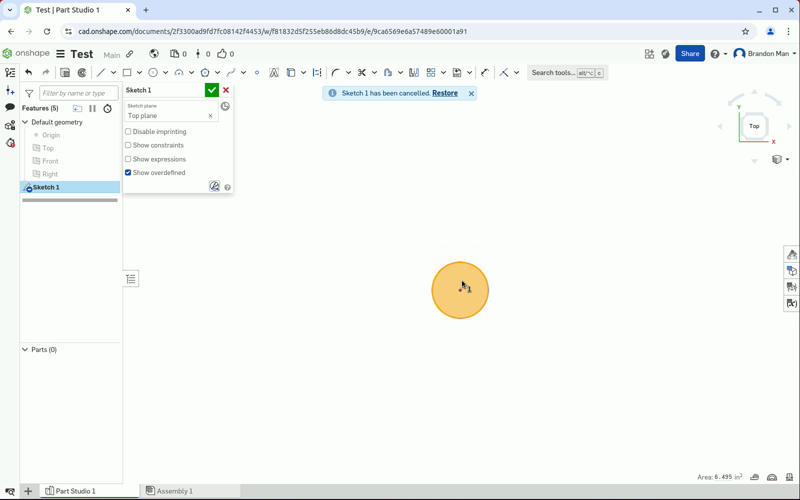
scroll(-6)
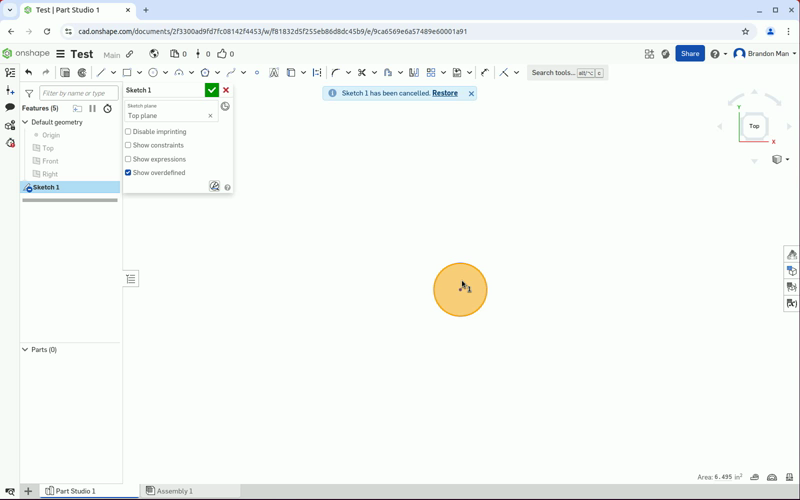
scroll(-6)
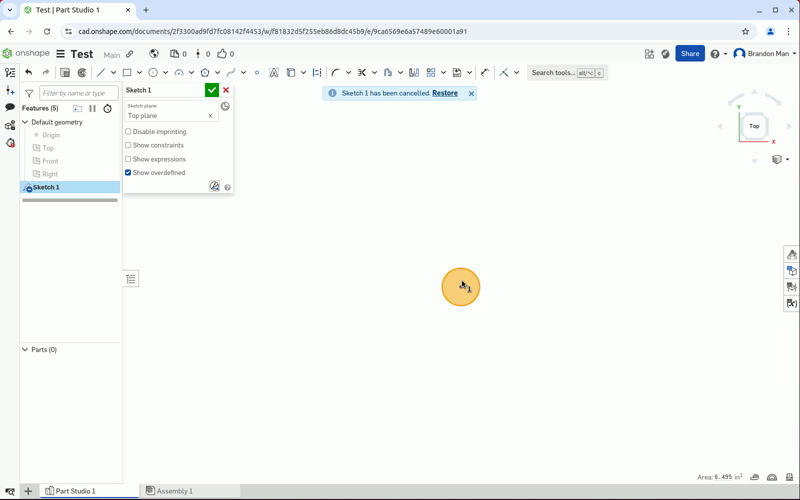
scroll(-6)
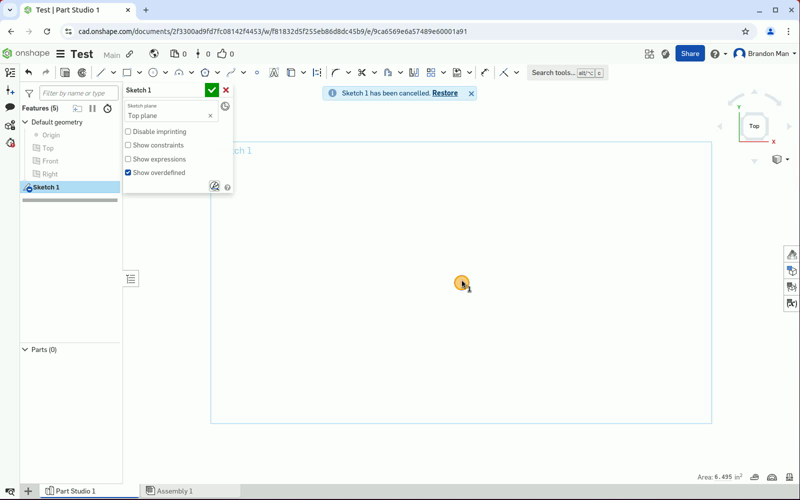
mouse_move(73, 352)
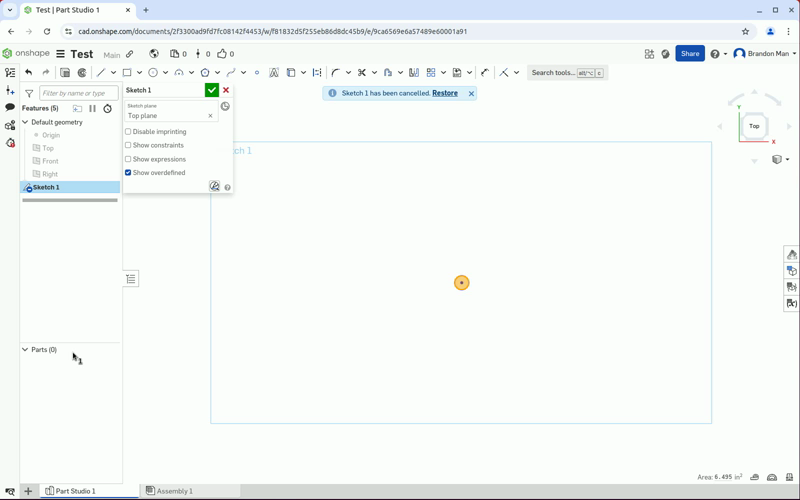
key(shift+y)
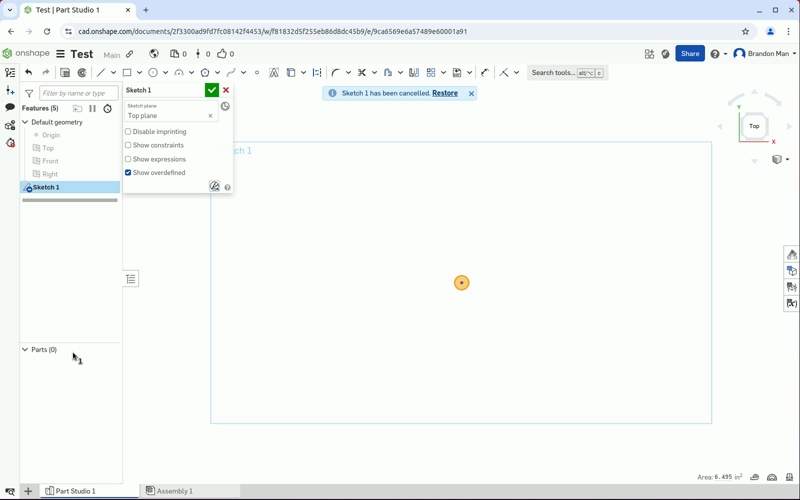
key(shift+e)
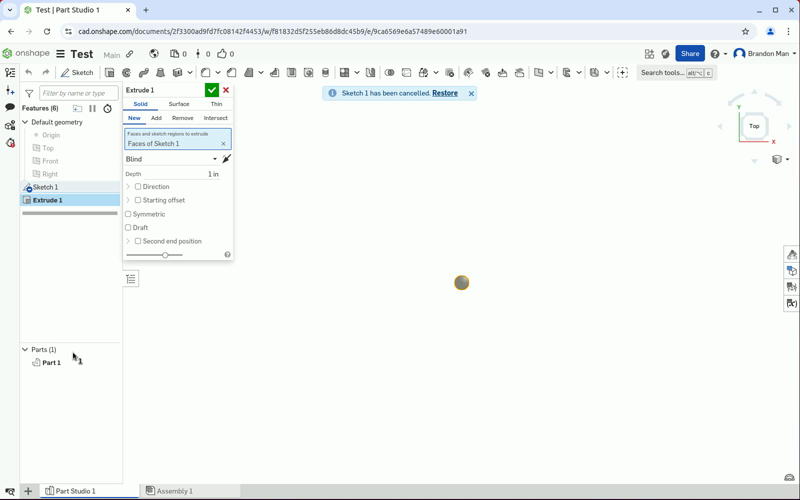
mouse_move(143, 106)
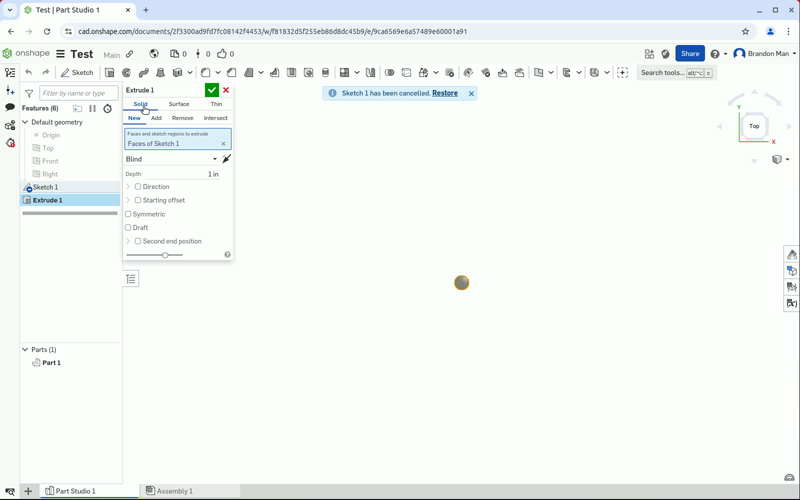
click(143, 106)
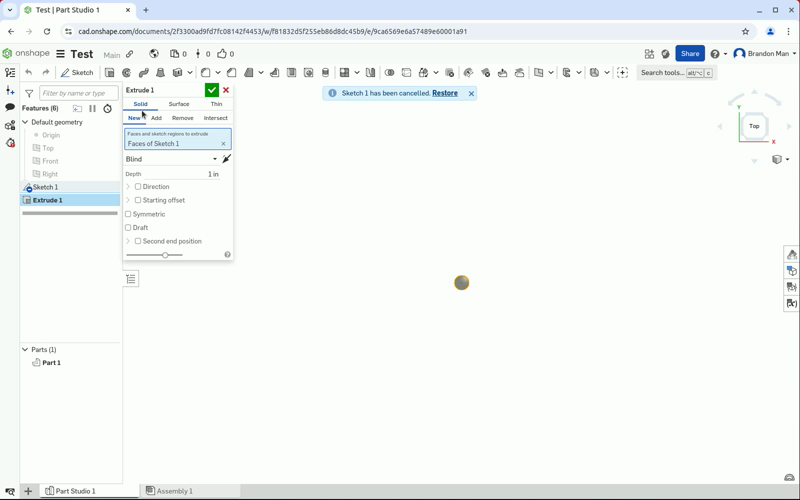
mouse_move(137, 120)
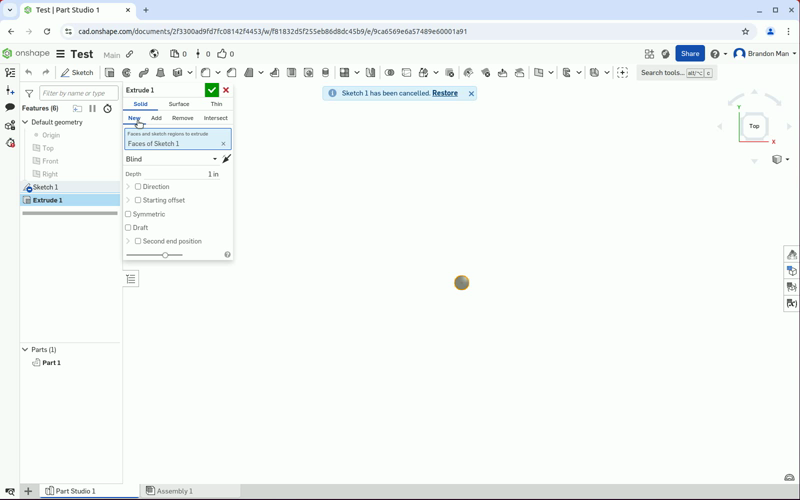
click(137, 120)
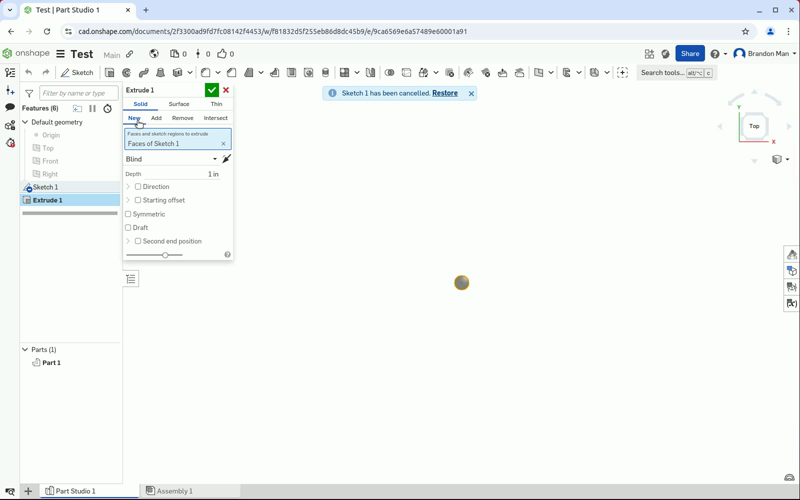
key(tab, 4)
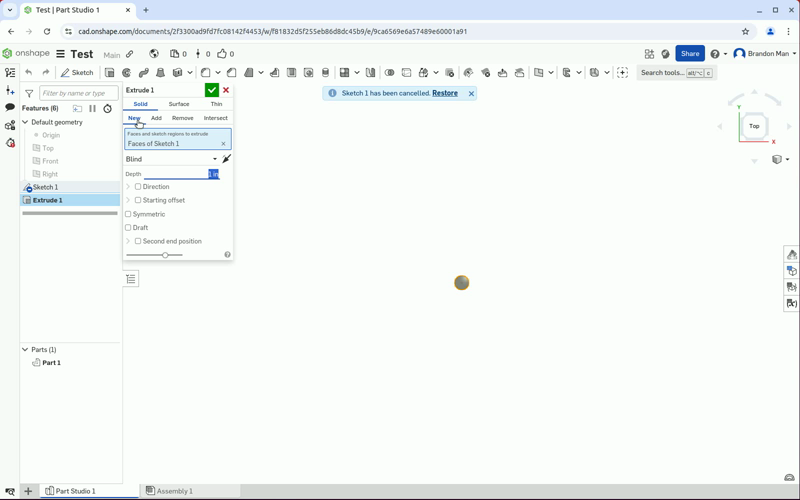
text(8.184)
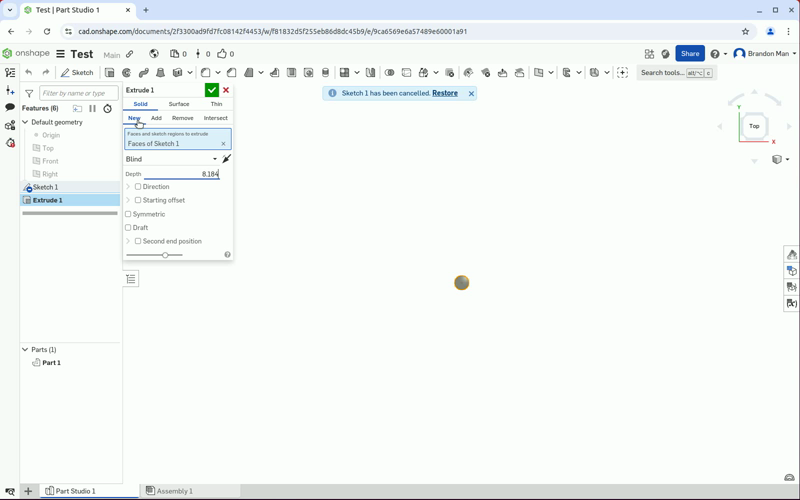
key(tab, 3)
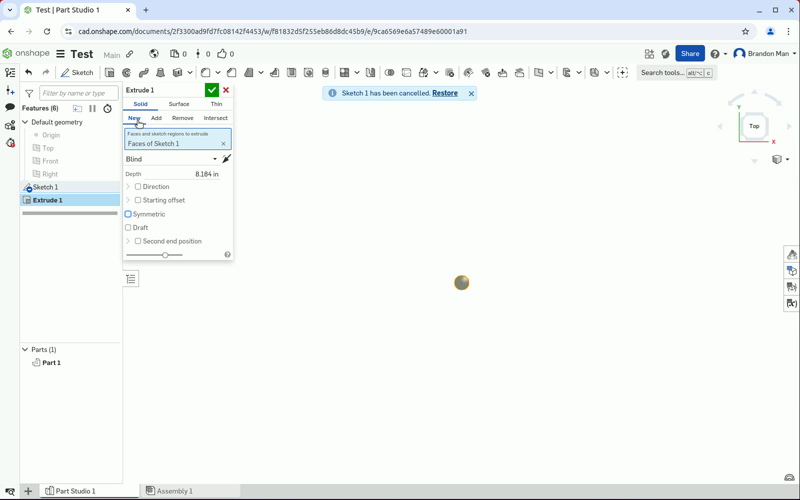
key(space)
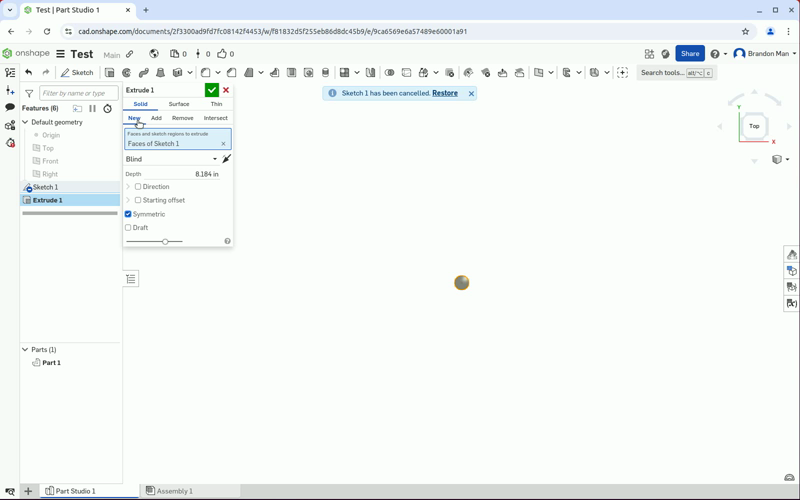
key(enter)
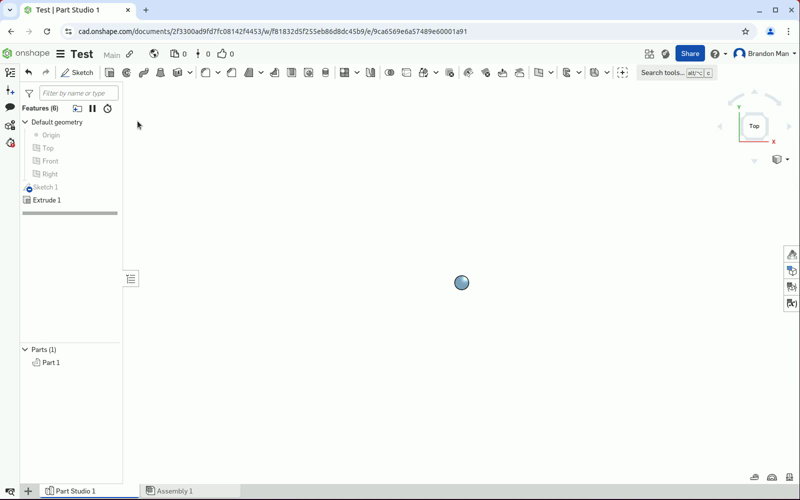
key(shift+h)
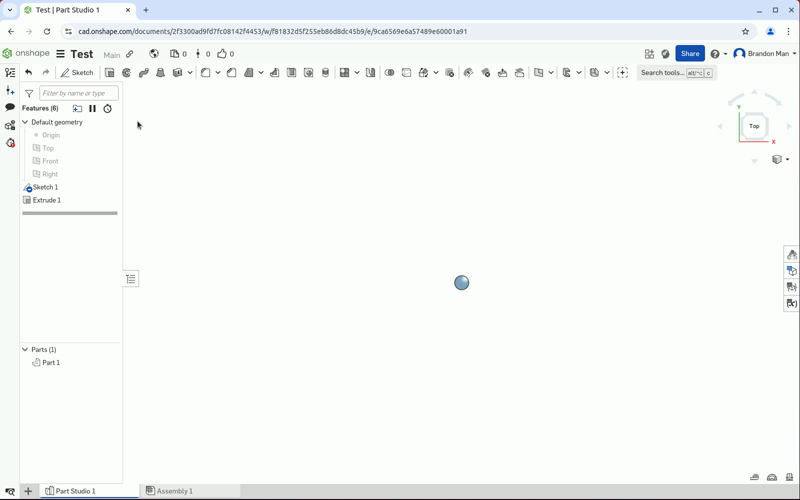
key(shift+h)
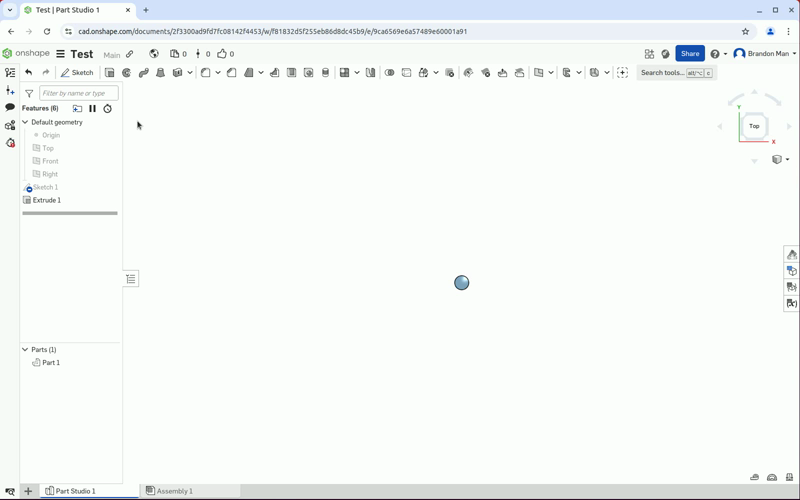
mouse_move(73, 189)
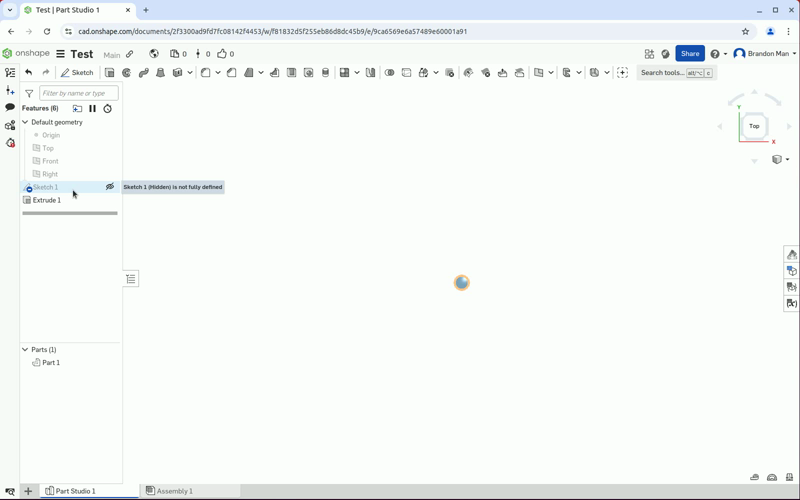
click(73, 189)
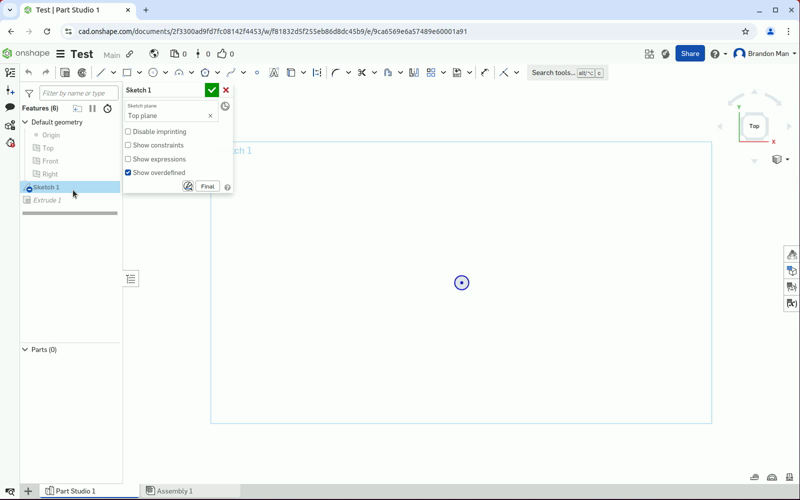
mouse_move(229, 92)
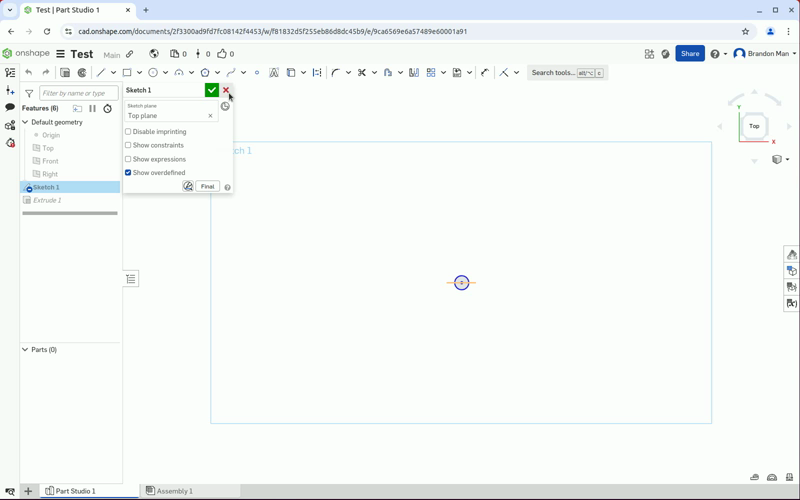
click(229, 92)
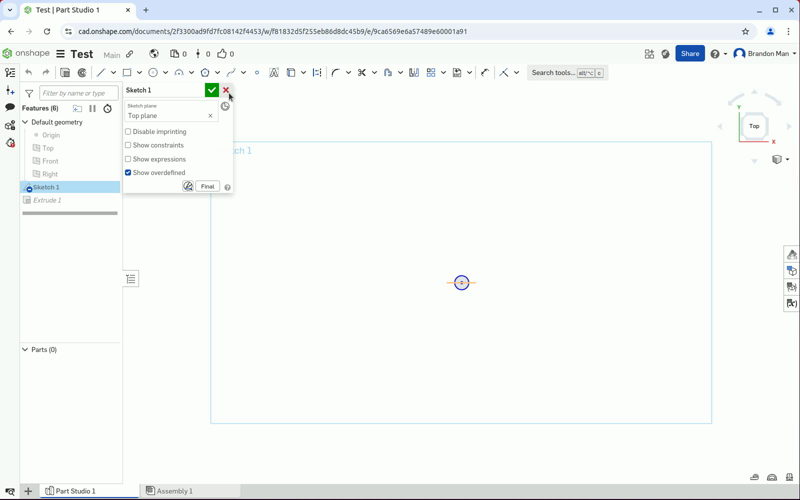
key(shift+s)
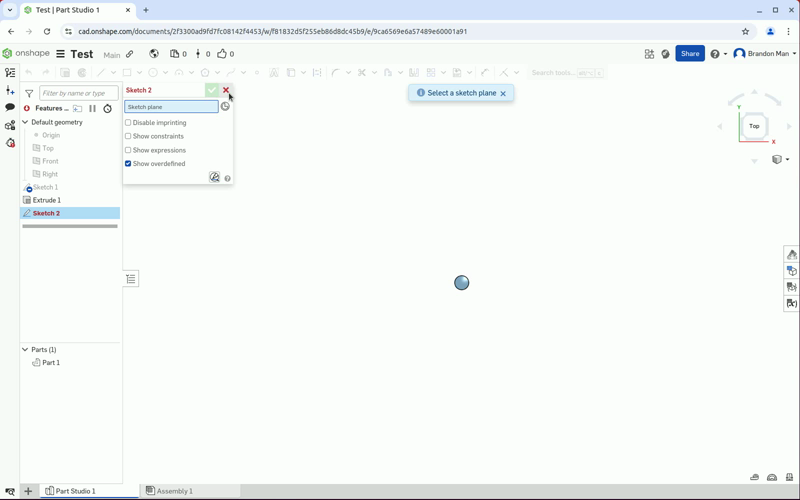
mouse_move(73, 150)
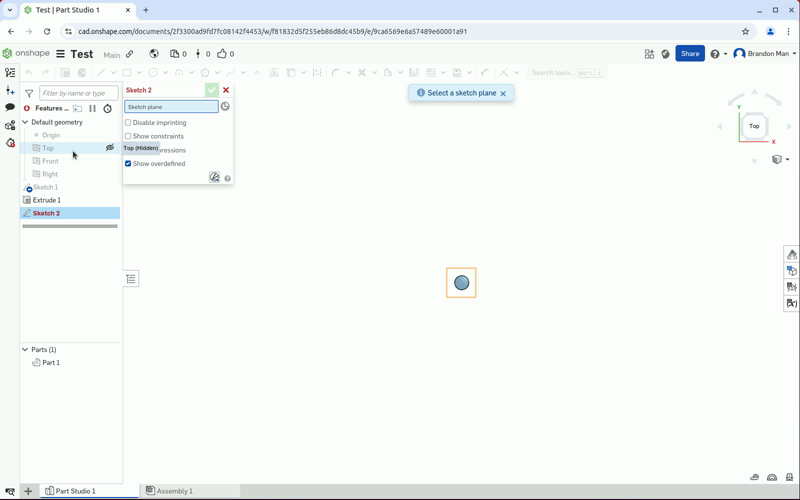
click(73, 150)
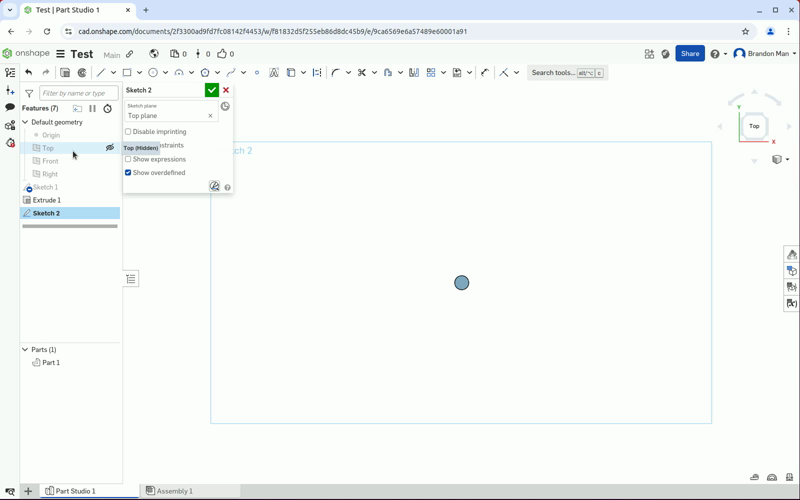
mouse_move(73, 352)
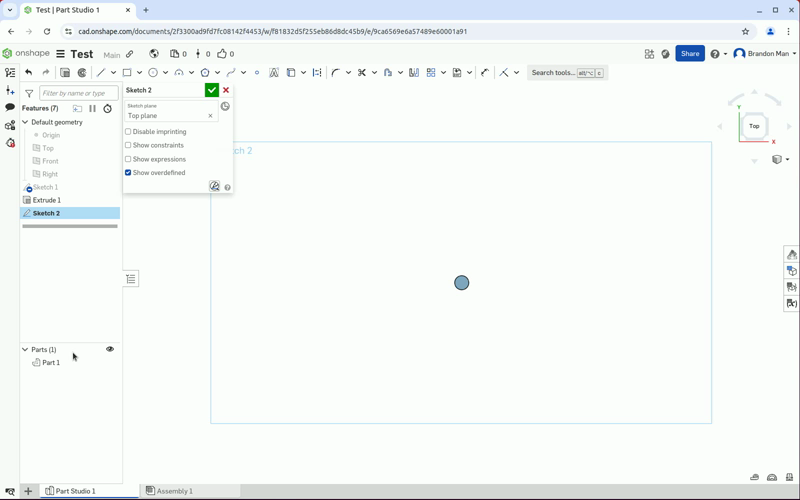
key(y)
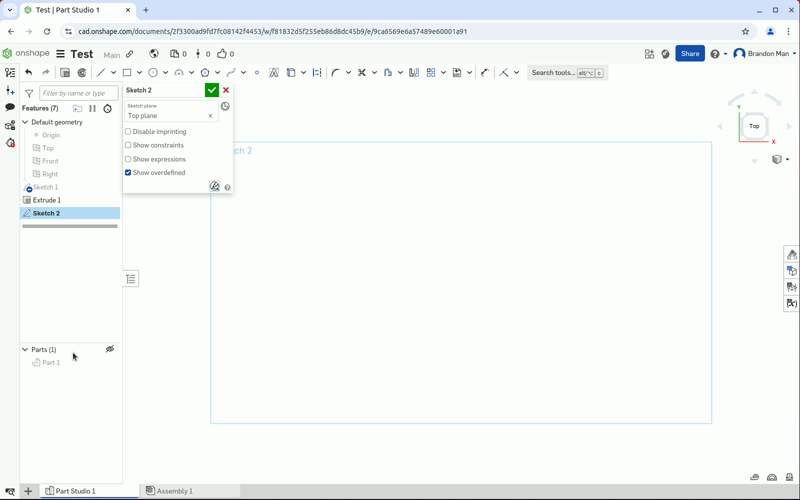
key(c)
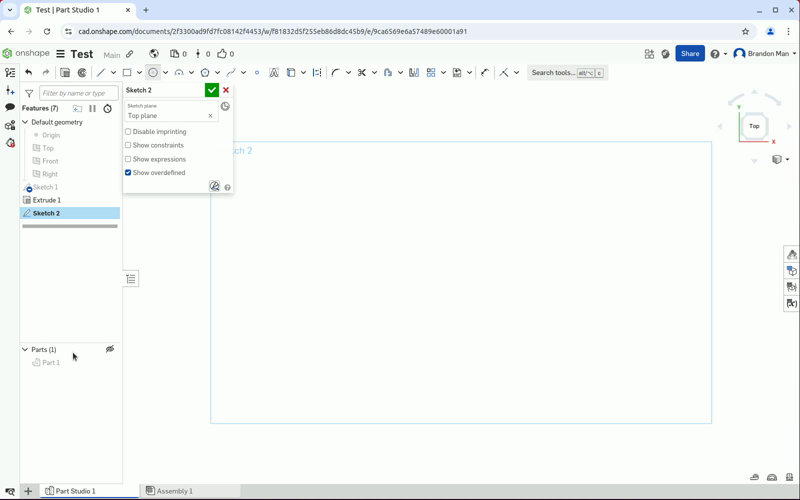
key_down(shift)
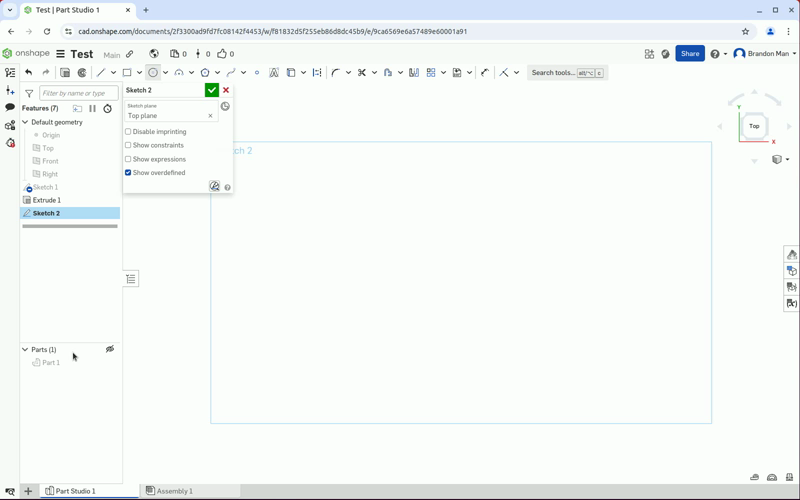
mouse_move(461, 282)
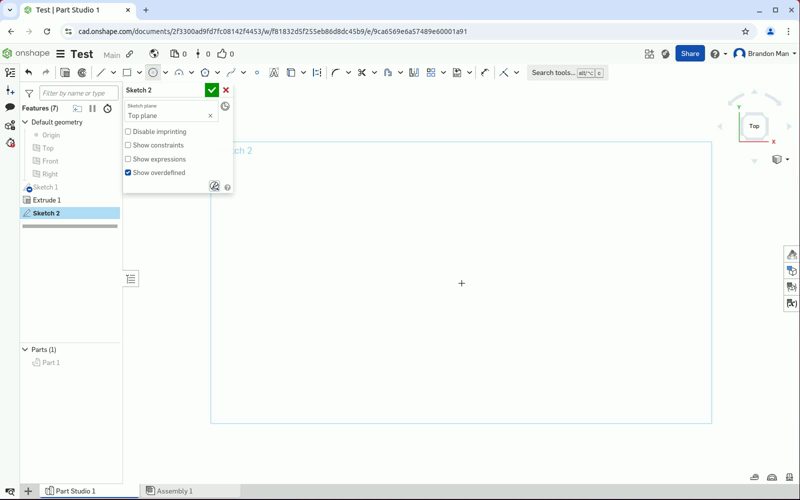
click(461, 282)
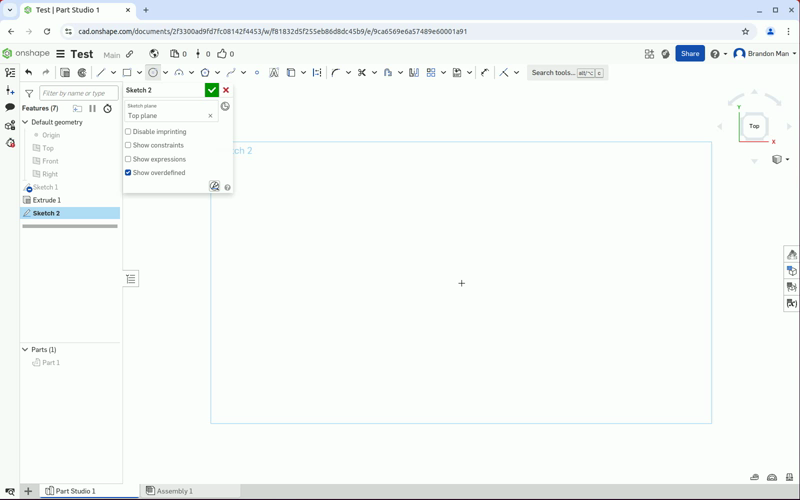
key_up(shift)
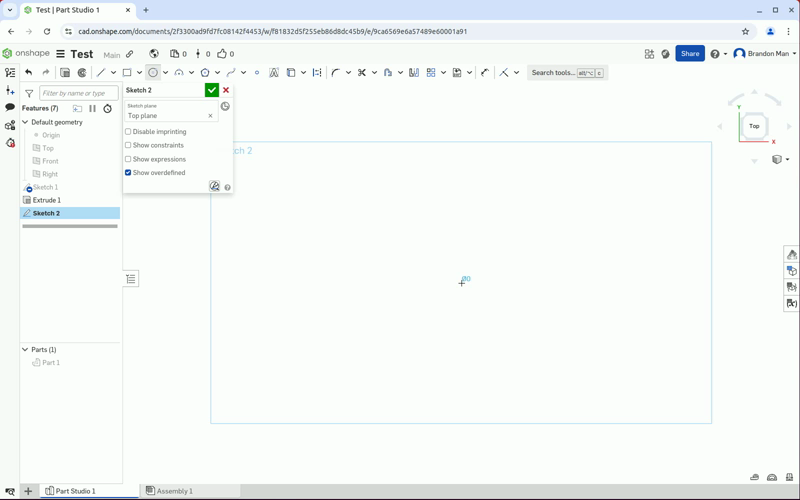
mouse_move(482, 282)
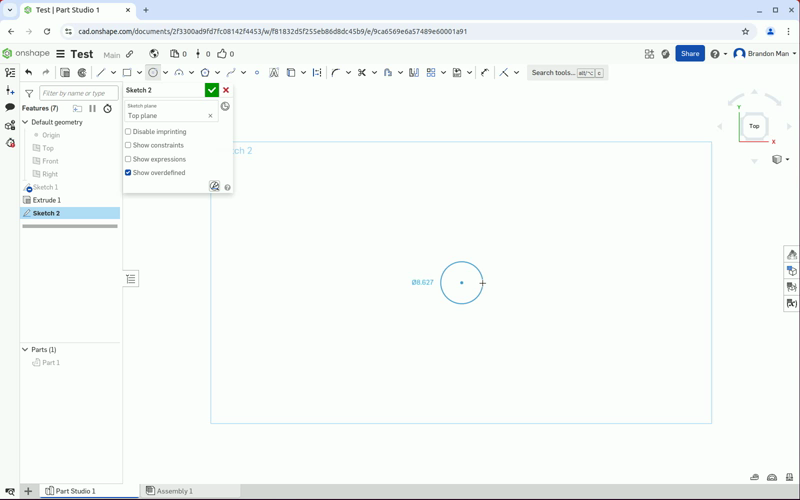
click(482, 282)
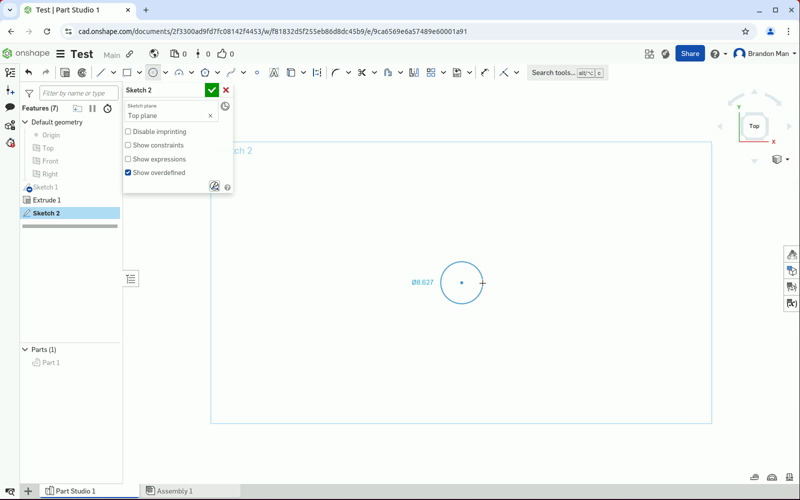
key(esc)
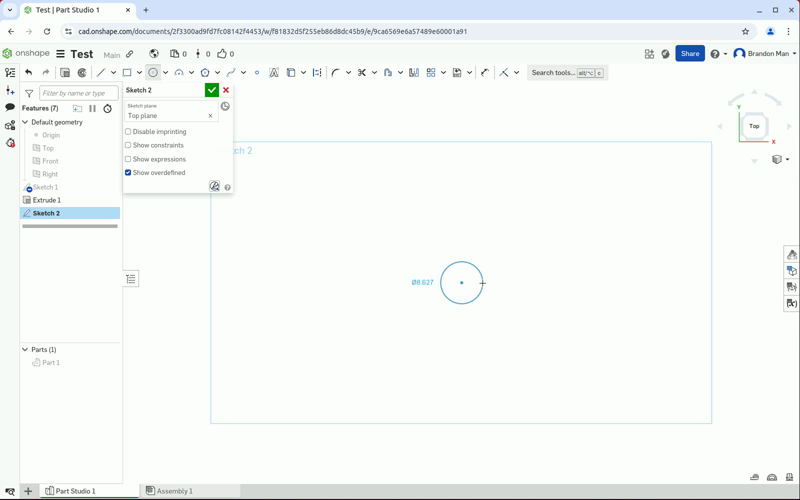
key(c)
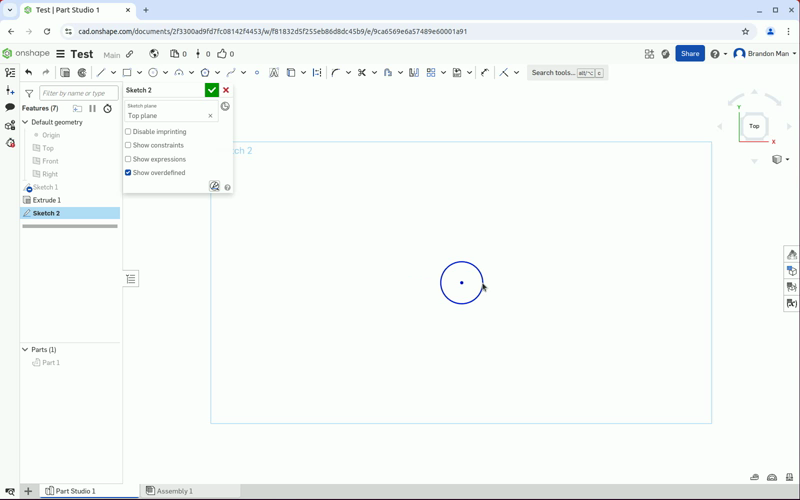
key_down(shift)
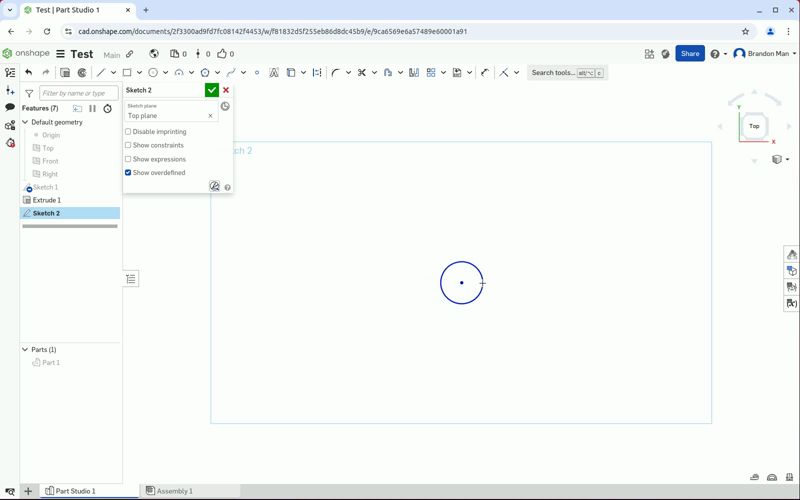
mouse_move(461, 282)
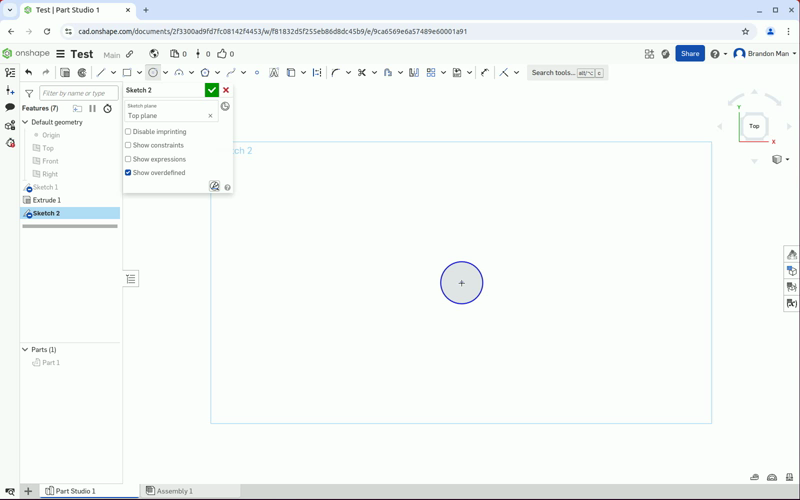
click(461, 282)
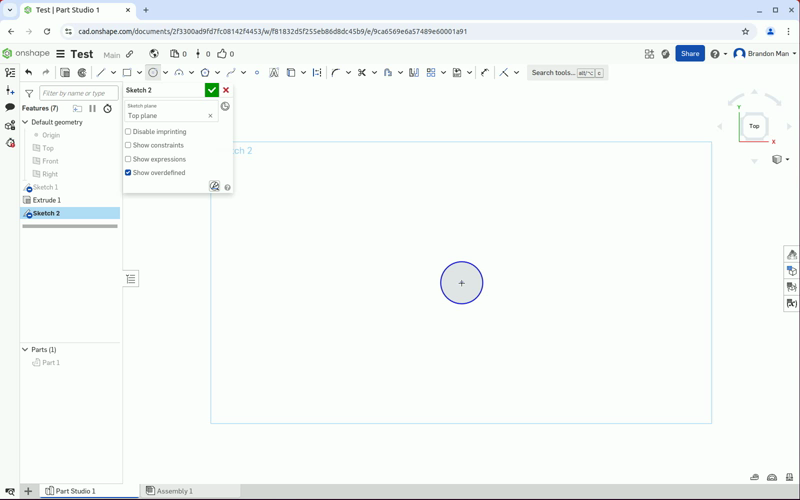
key_up(shift)
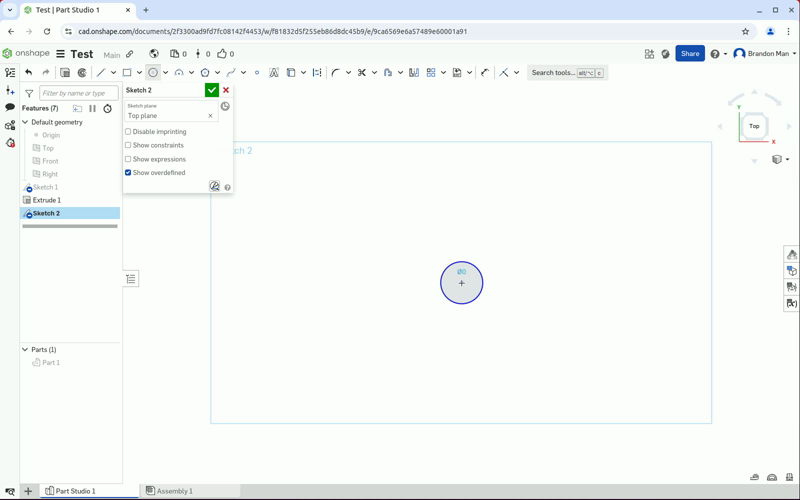
mouse_move(468, 282)
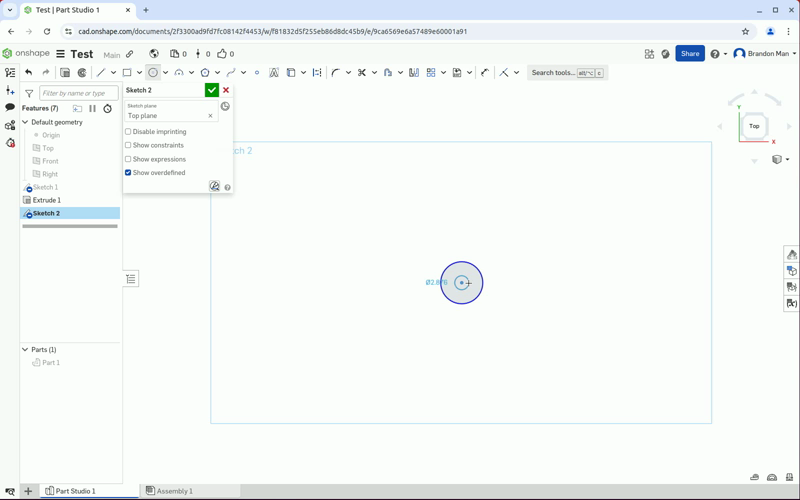
click(468, 282)
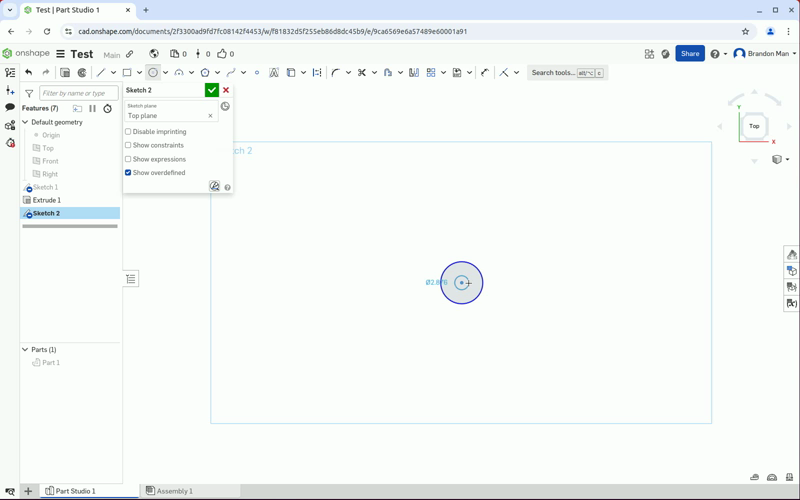
key(esc)
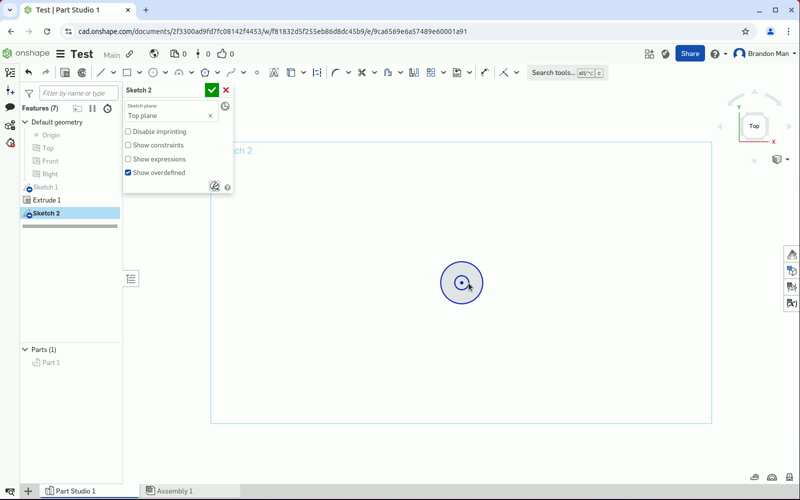
mouse_move(459, 291)
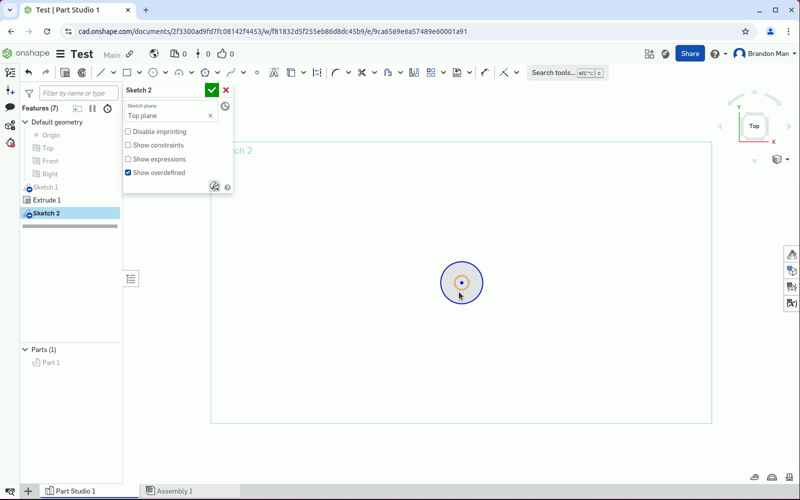
scroll(6)
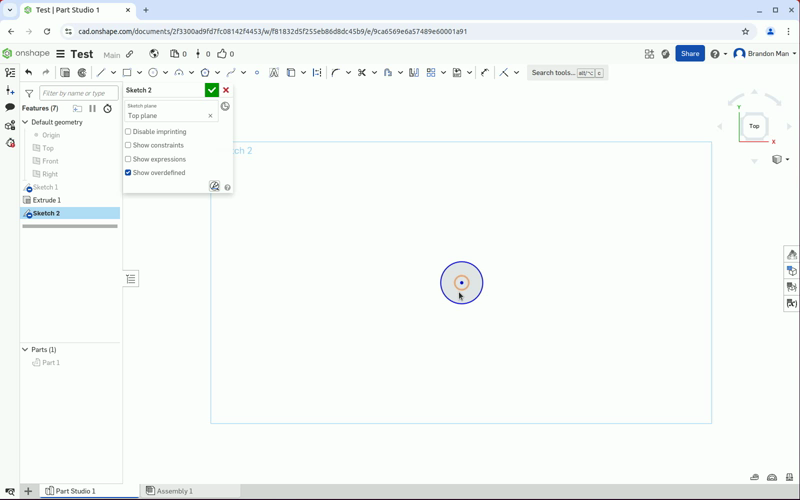
scroll(6)
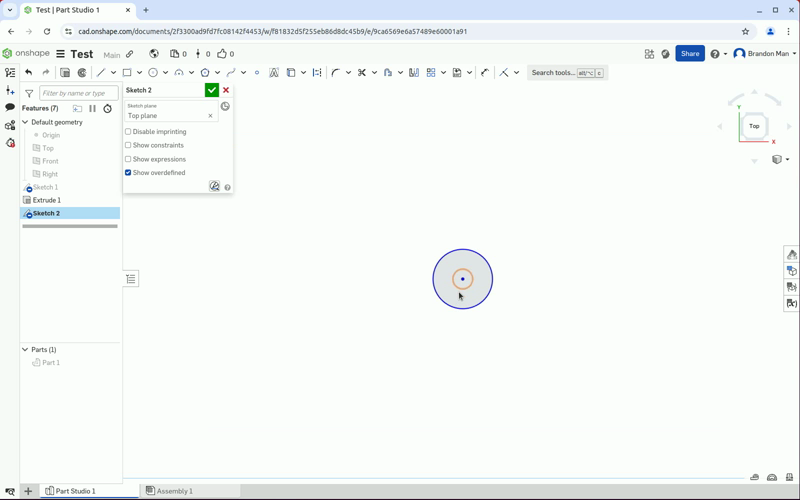
scroll(6)
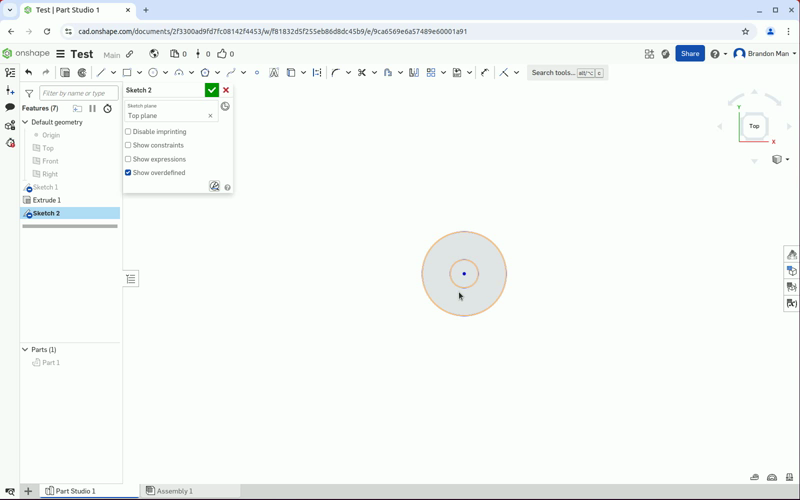
scroll(6)
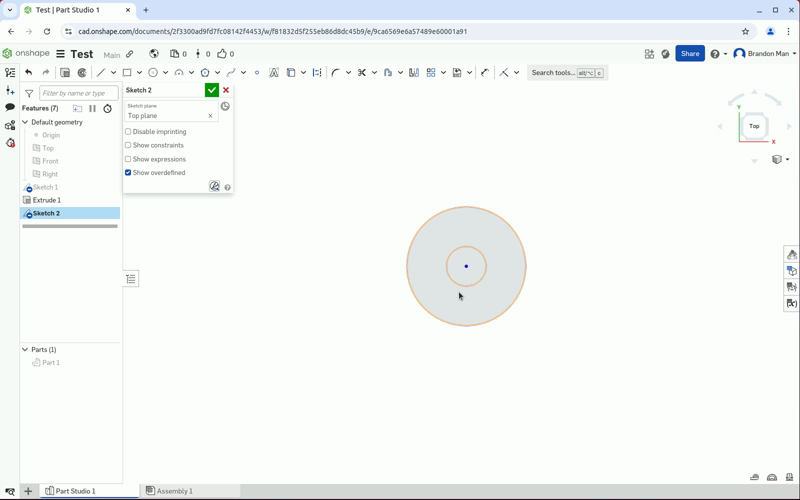
scroll(6)
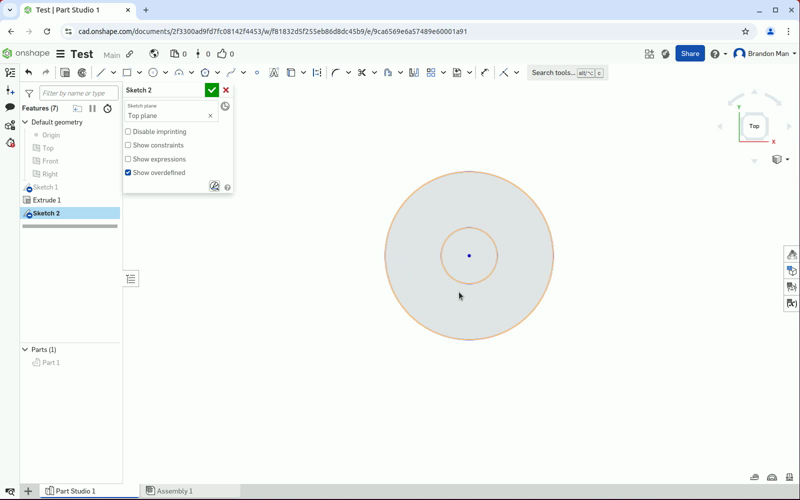
scroll(6)
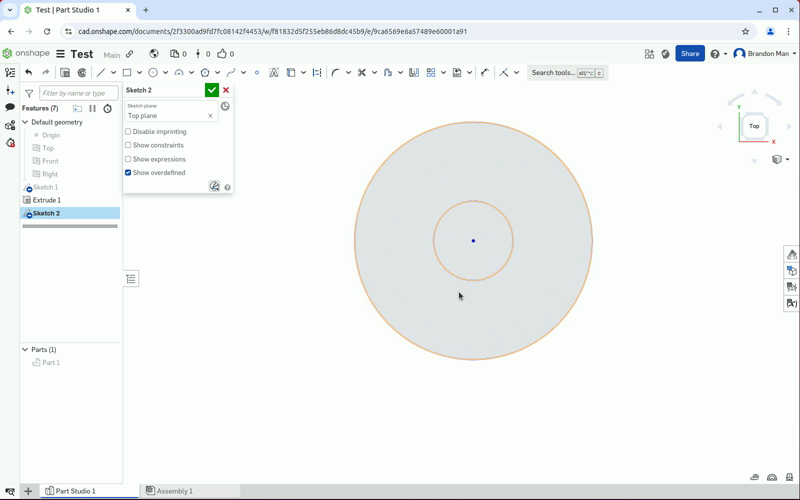
scroll(6)
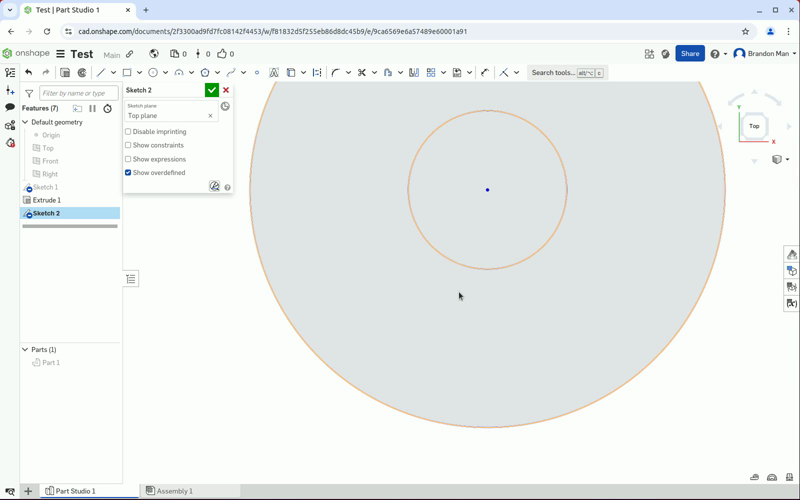
click(459, 291)
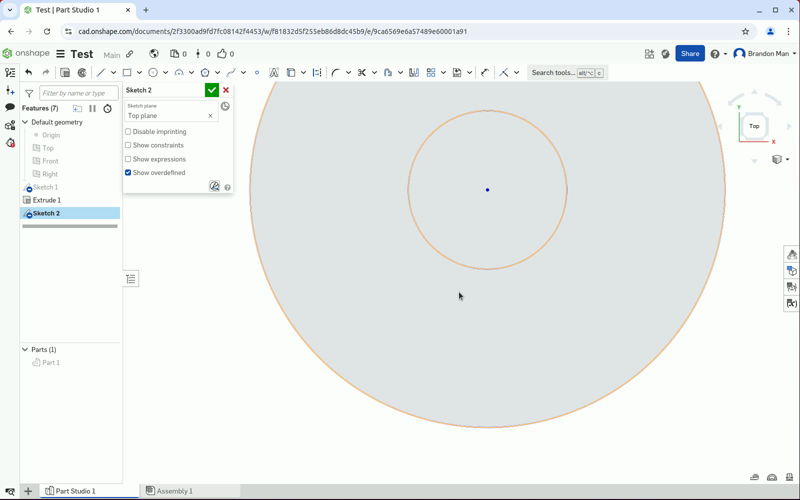
scroll(-6)
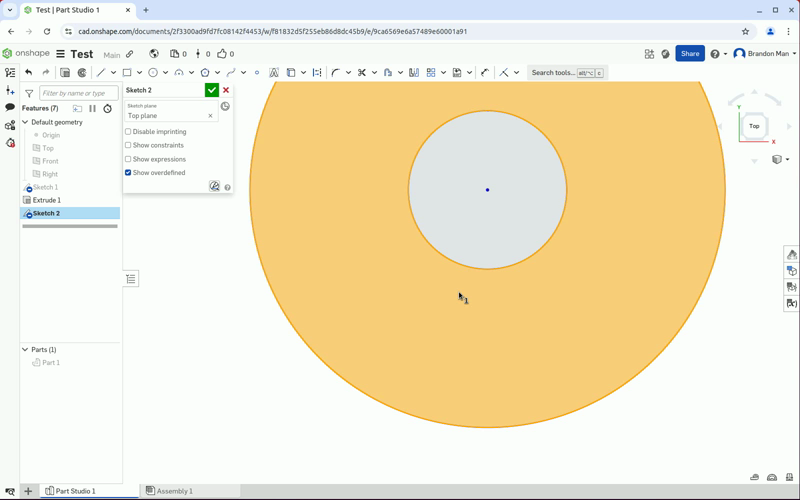
scroll(-6)
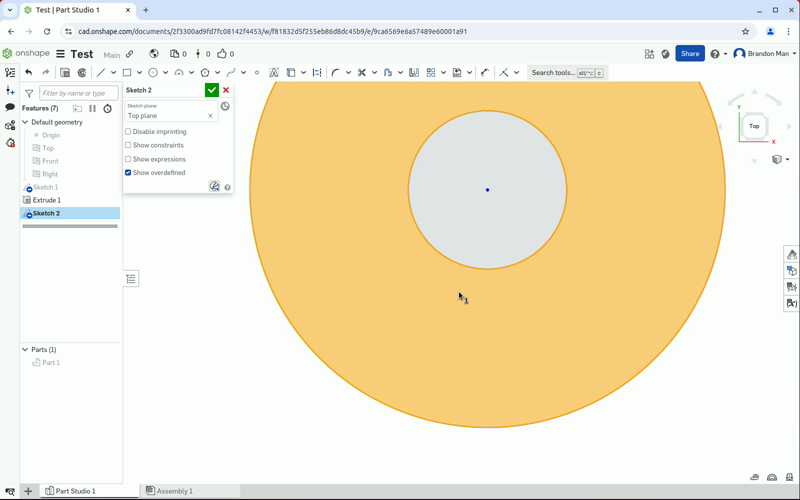
scroll(-6)
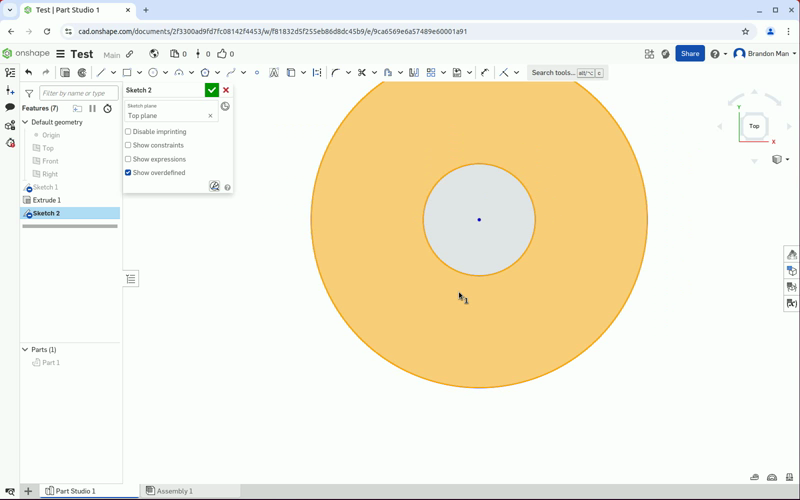
scroll(-6)
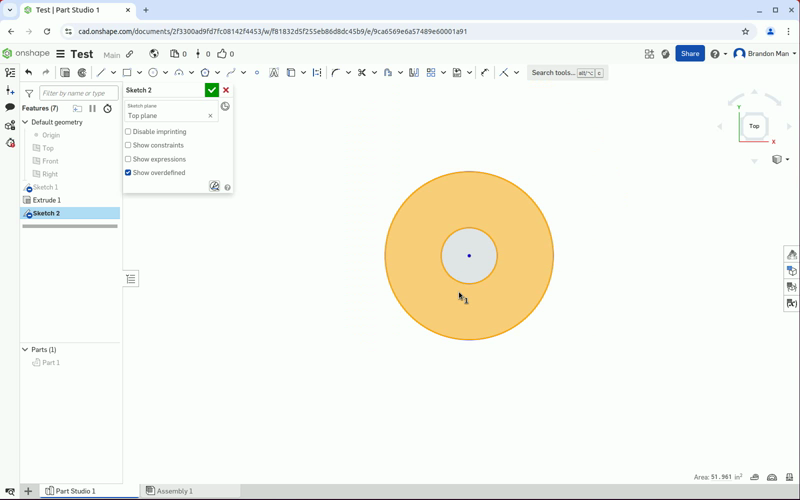
scroll(-6)
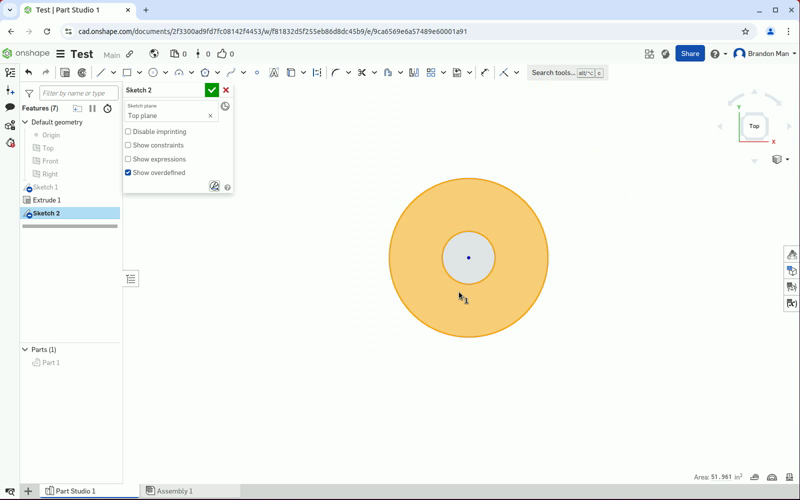
scroll(-6)
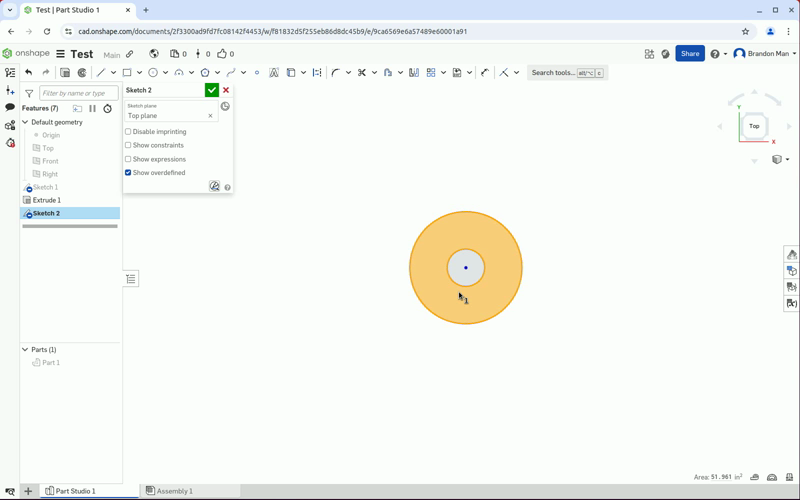
scroll(-6)
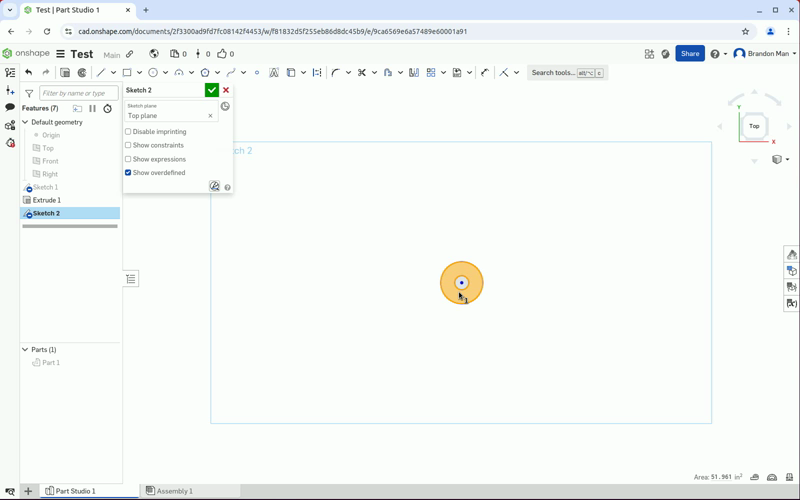
mouse_move(73, 352)
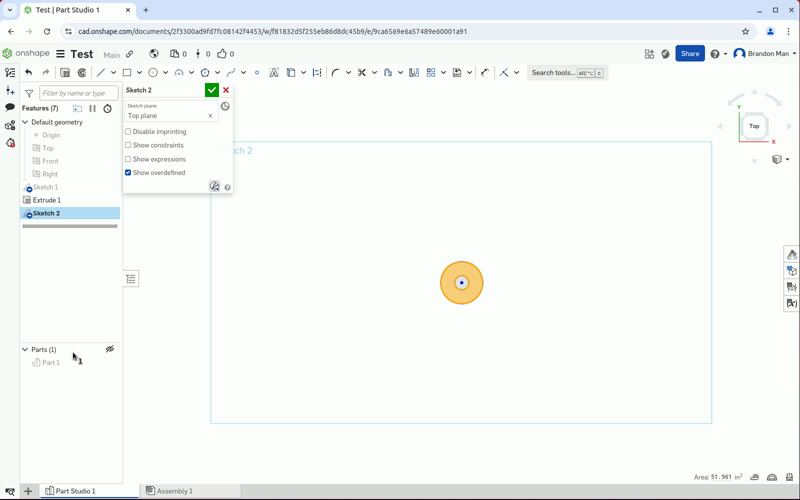
key(shift+y)
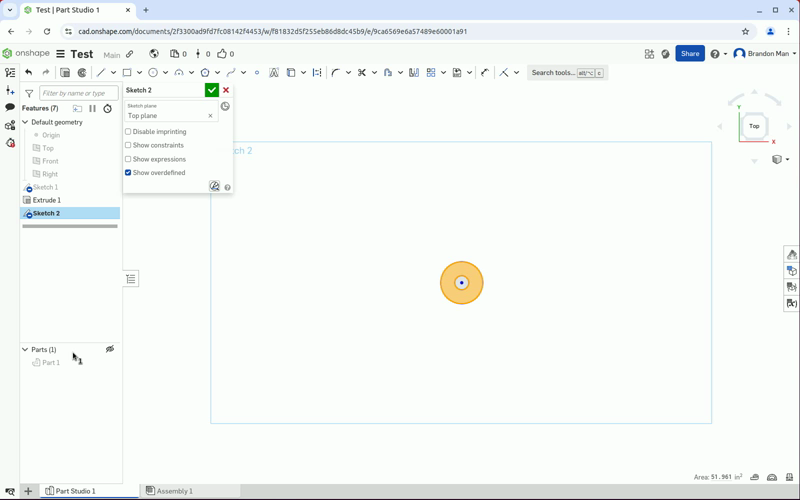
key(shift+e)
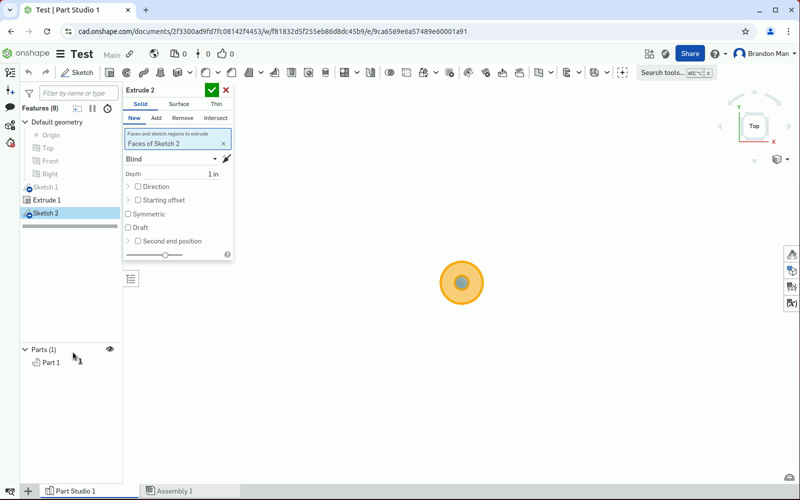
mouse_move(143, 106)
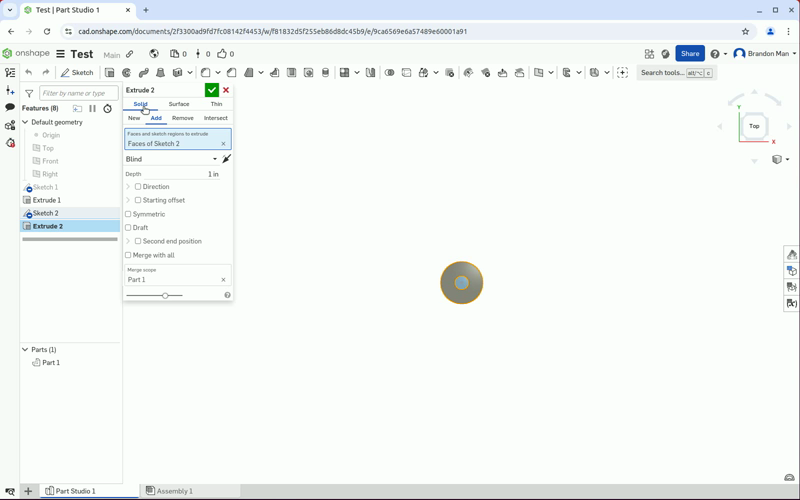
click(143, 106)
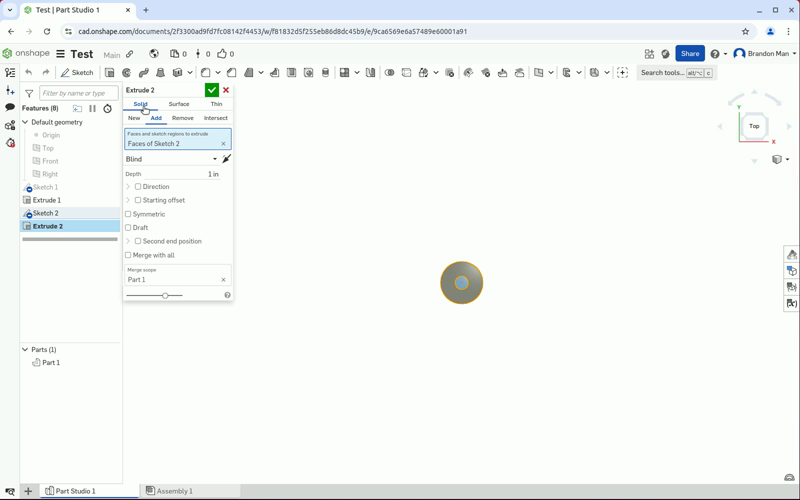
mouse_move(137, 120)
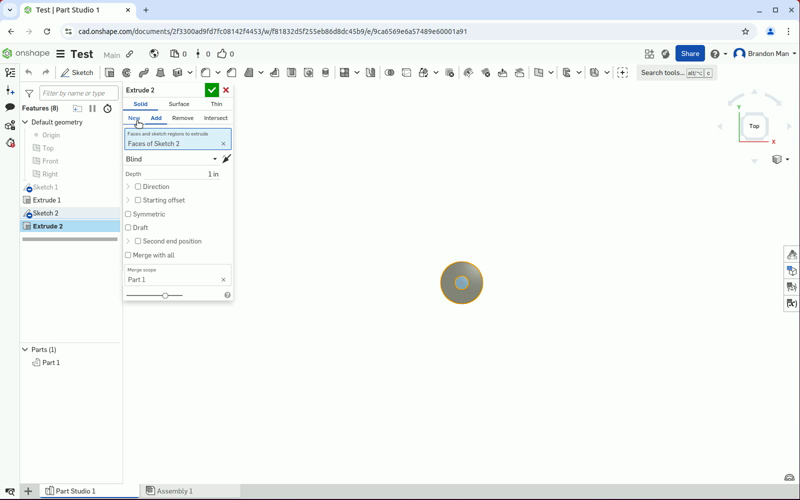
click(137, 120)
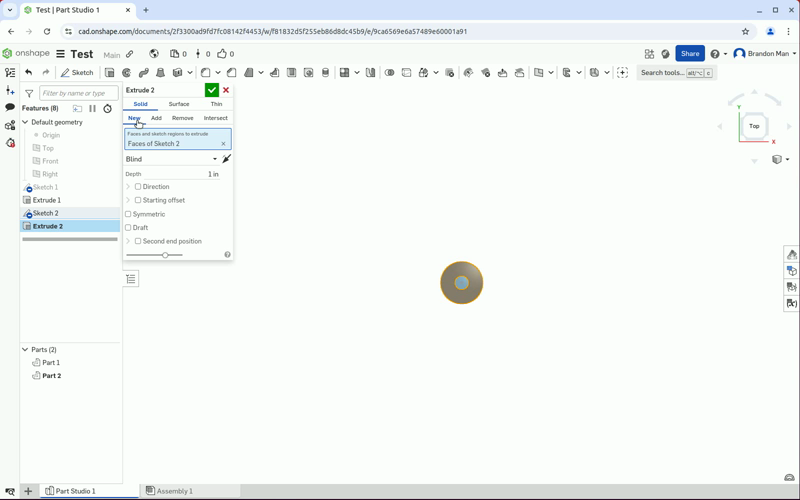
key(tab, 4)
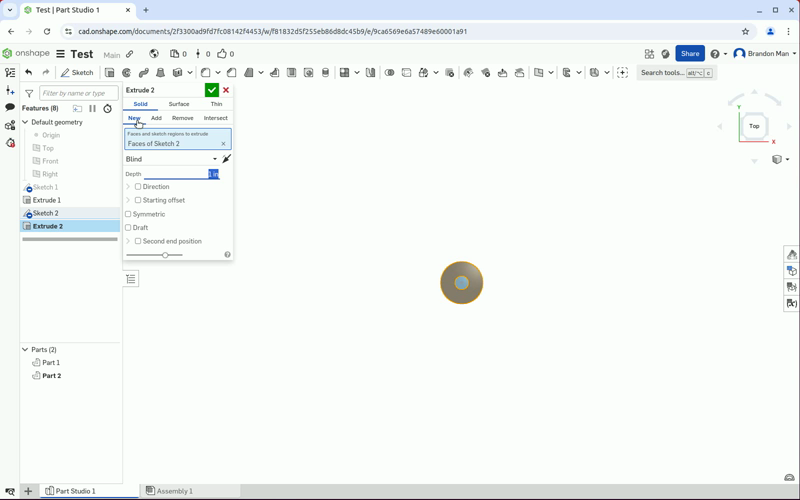
text(1.444)
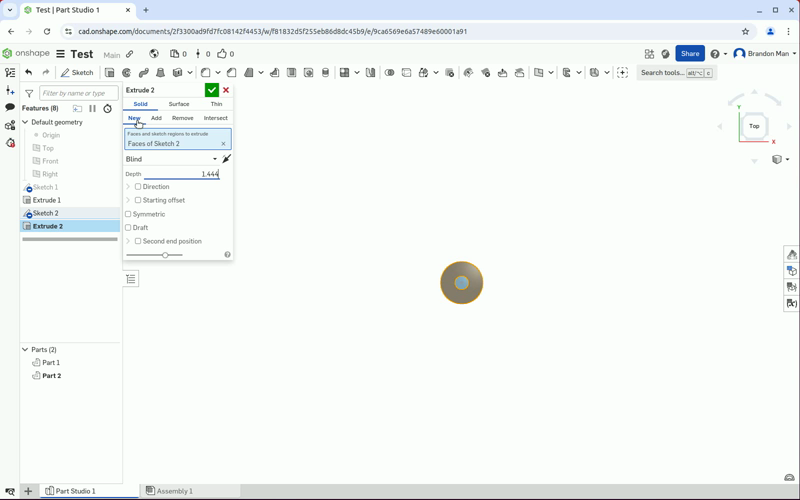
key(tab, 3)
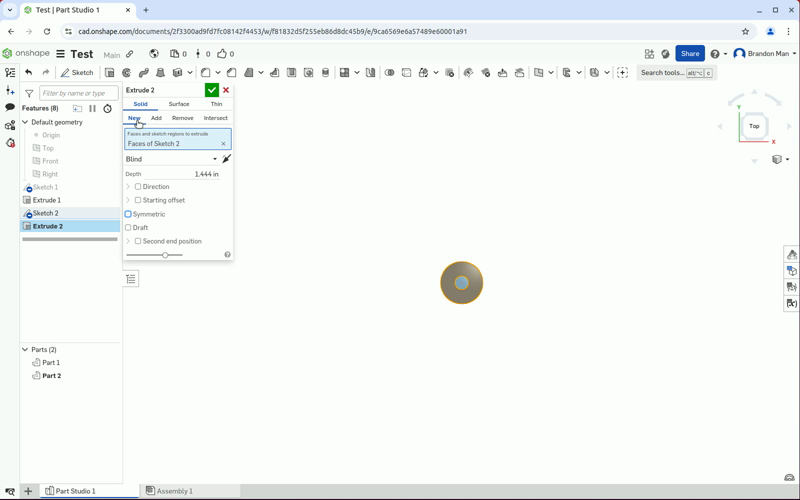
key(space)
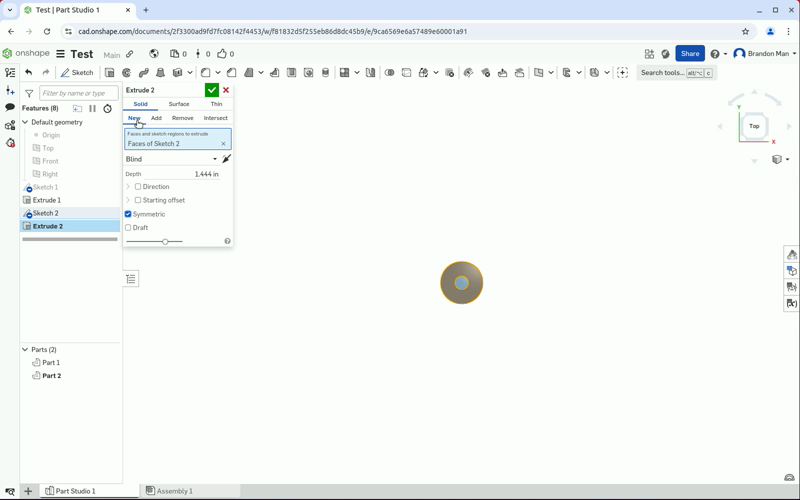
key(enter)
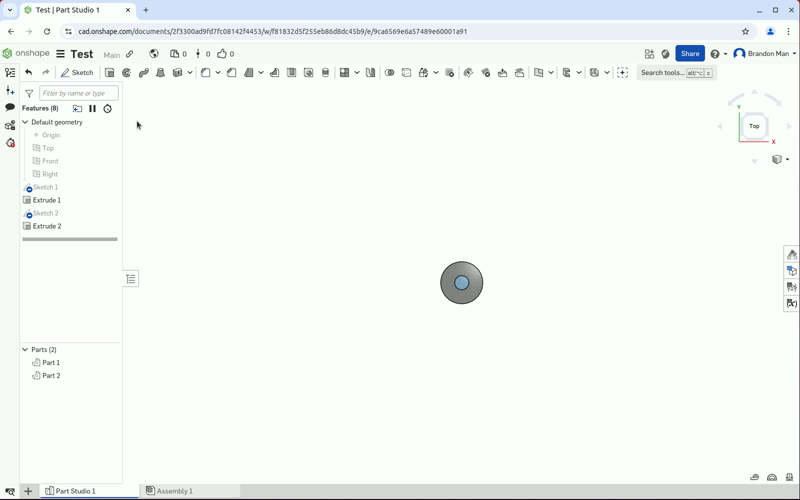
key(shift+h)
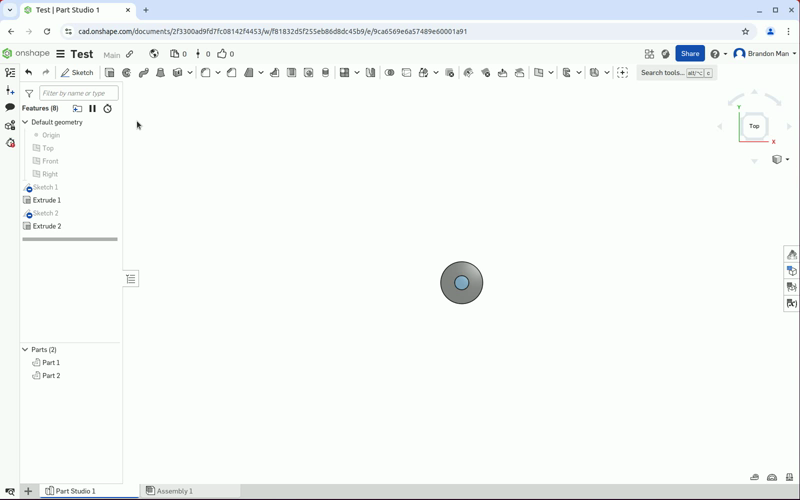
key(shift+h)
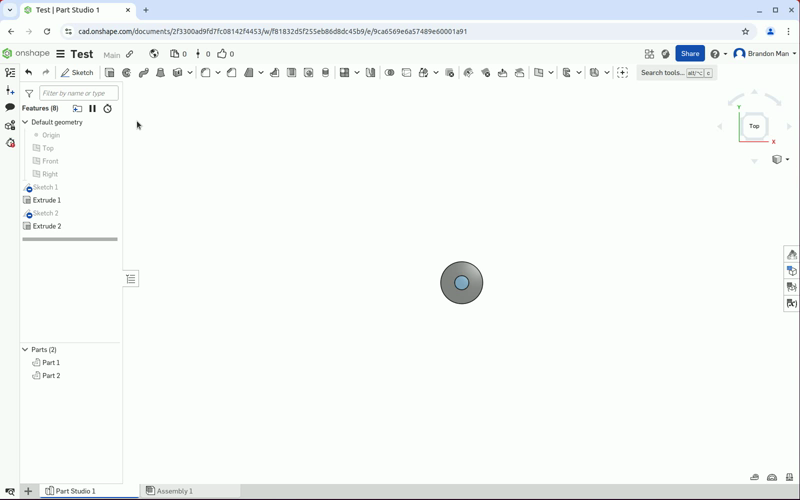
mouse_move(73, 189)
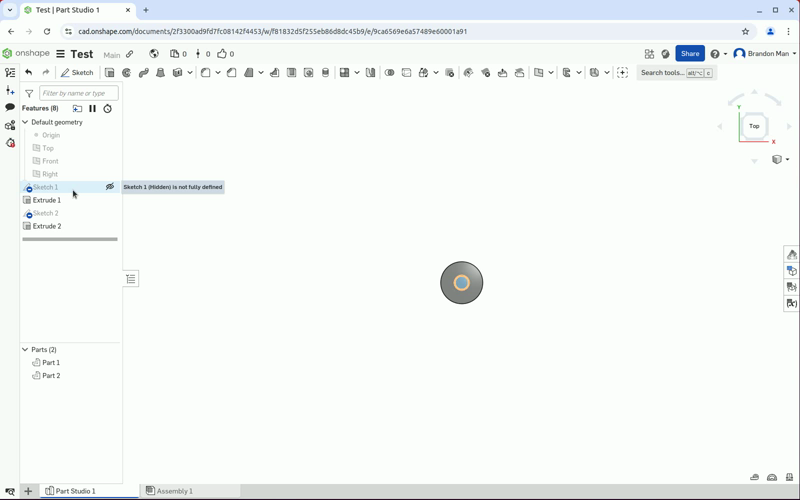
click(73, 189)
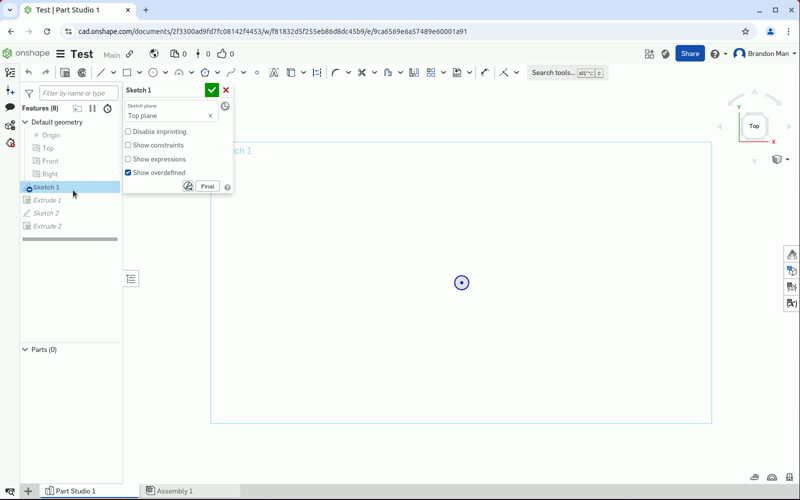
mouse_move(229, 92)
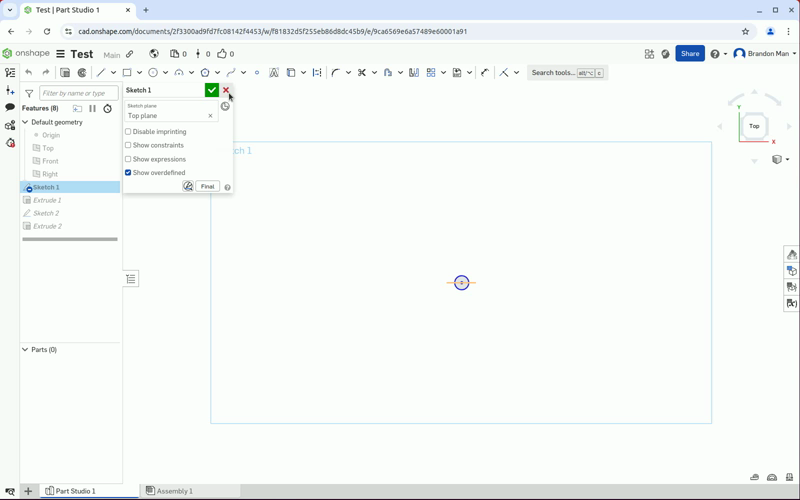
click(229, 92)
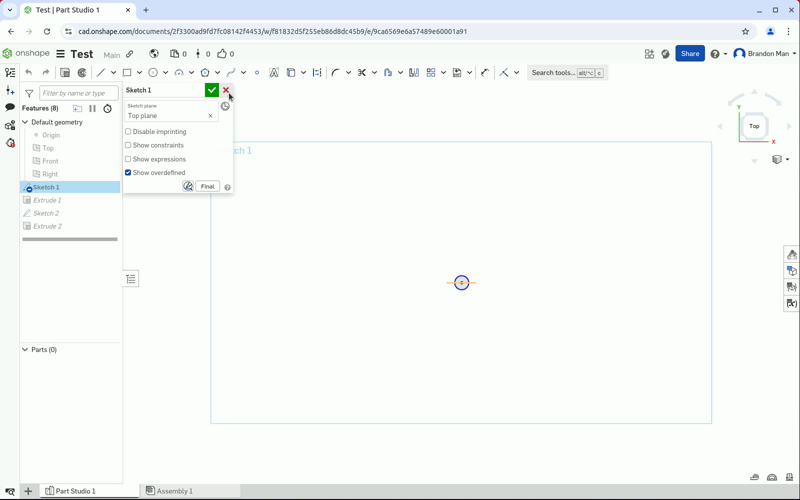
key(shift+s)
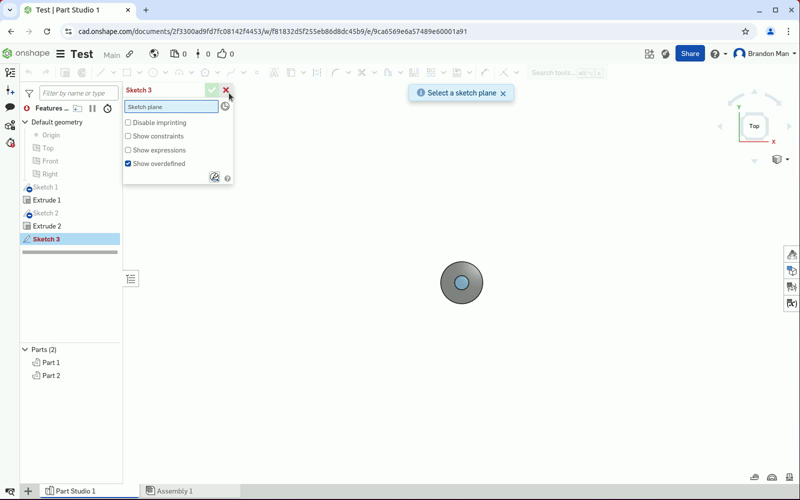
mouse_move(73, 150)
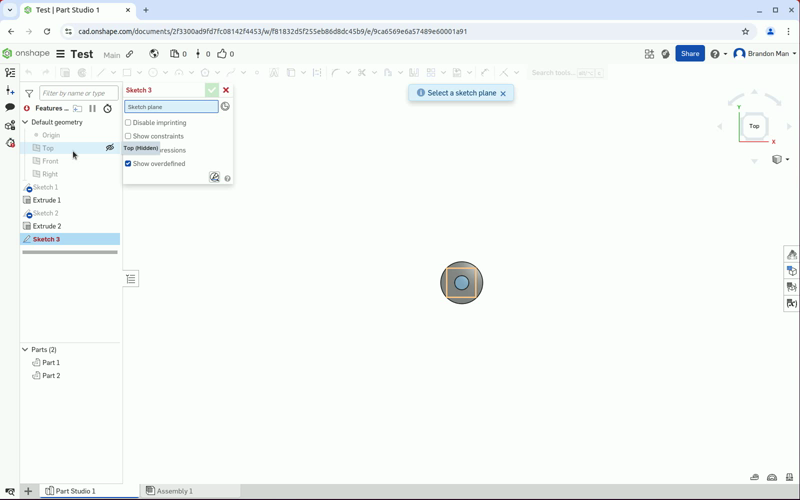
click(73, 150)
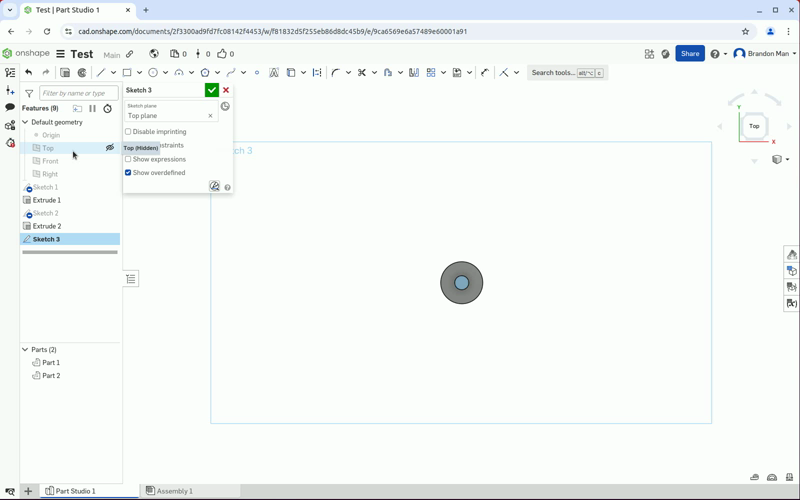
mouse_move(73, 352)
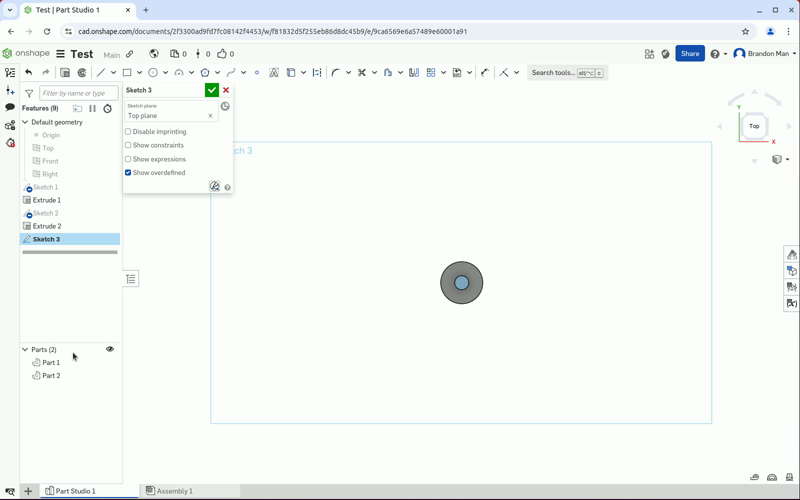
key(y)
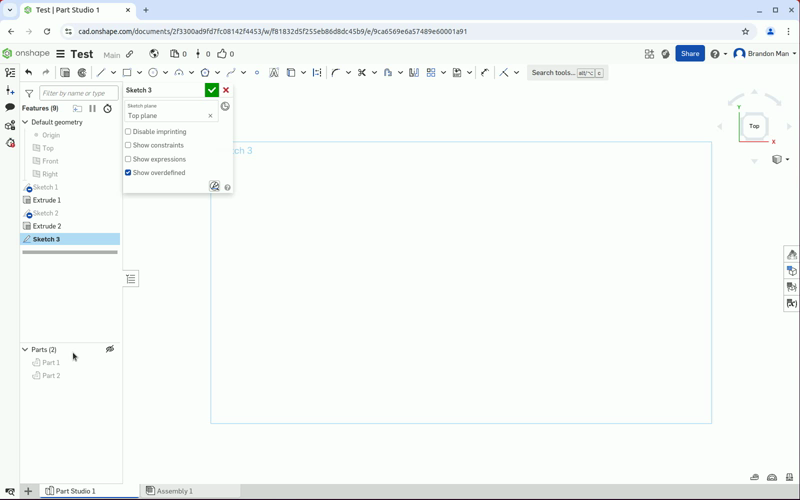
key(c)
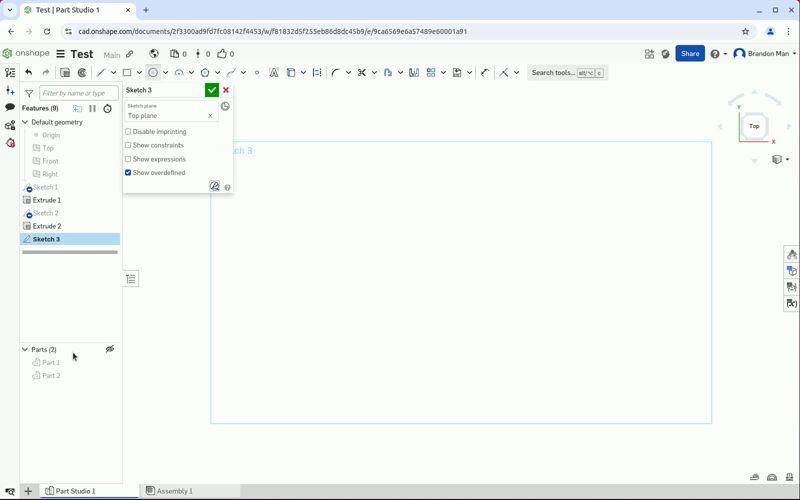
key_down(shift)
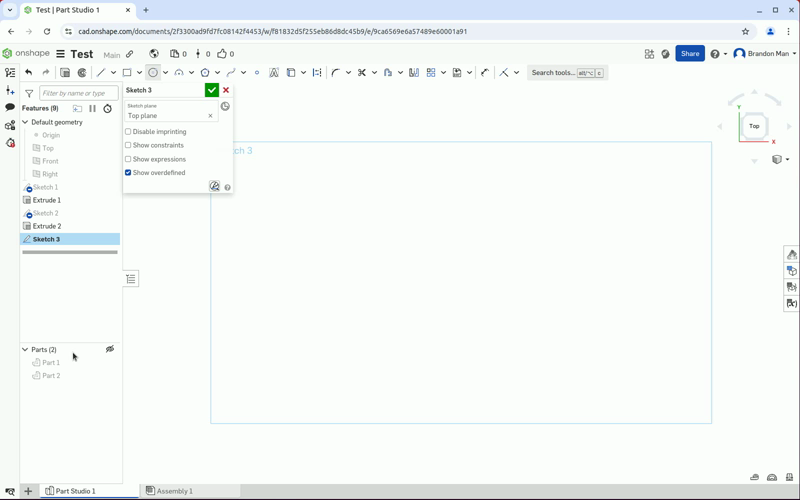
mouse_move(461, 282)
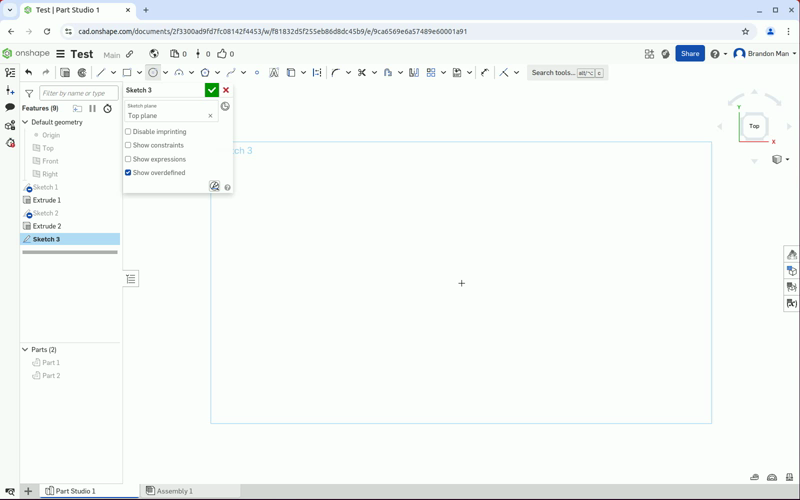
click(461, 282)
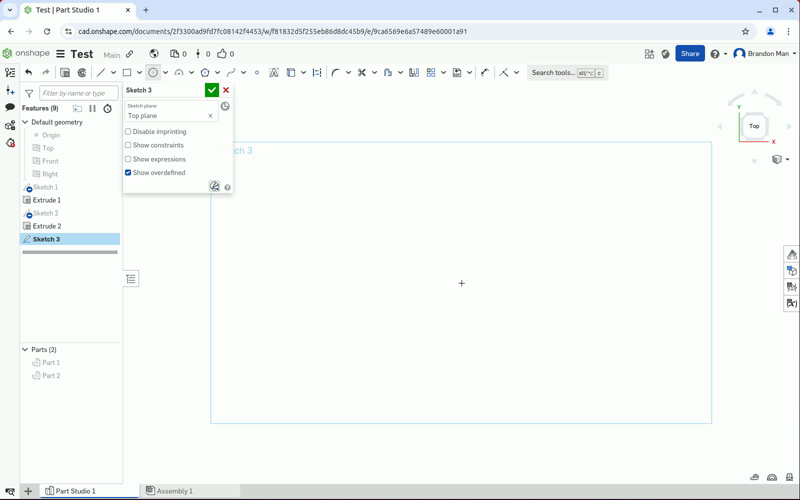
key_up(shift)
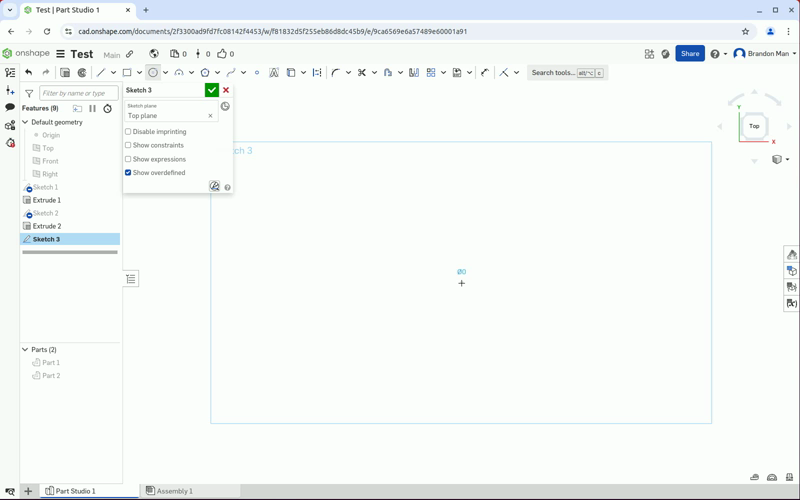
mouse_move(482, 282)
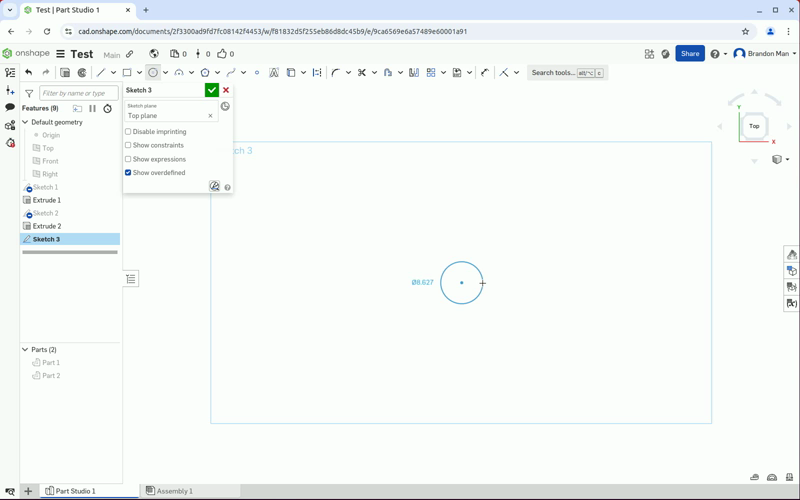
click(482, 282)
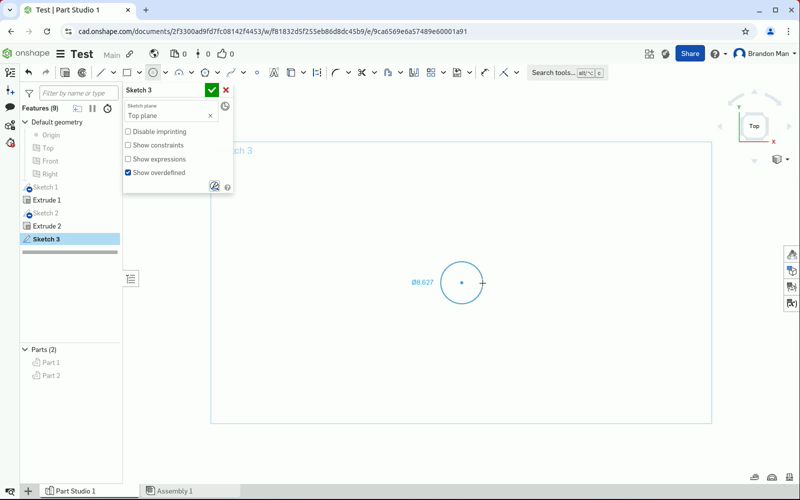
key(esc)
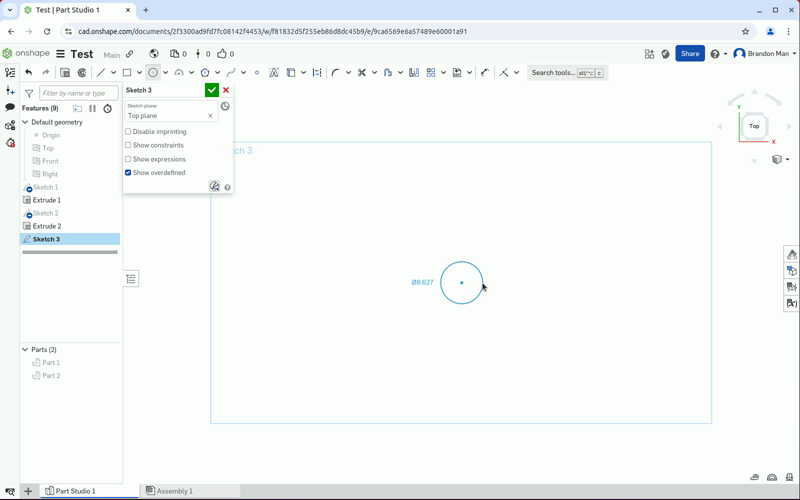
key(c)
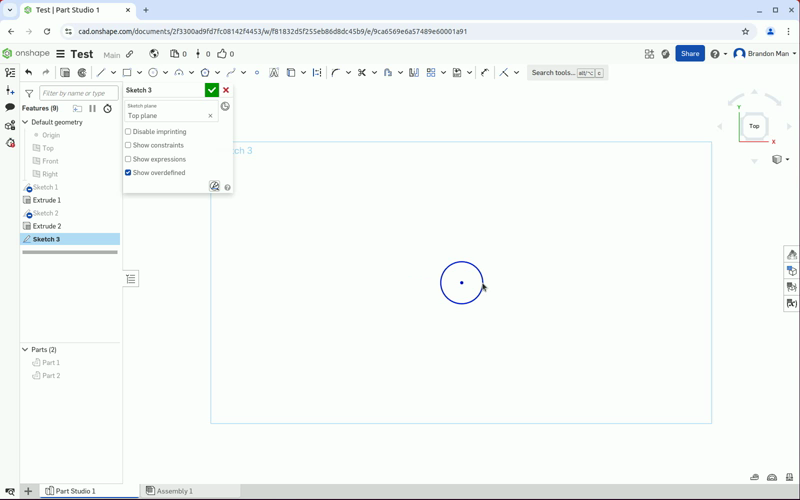
key_down(shift)
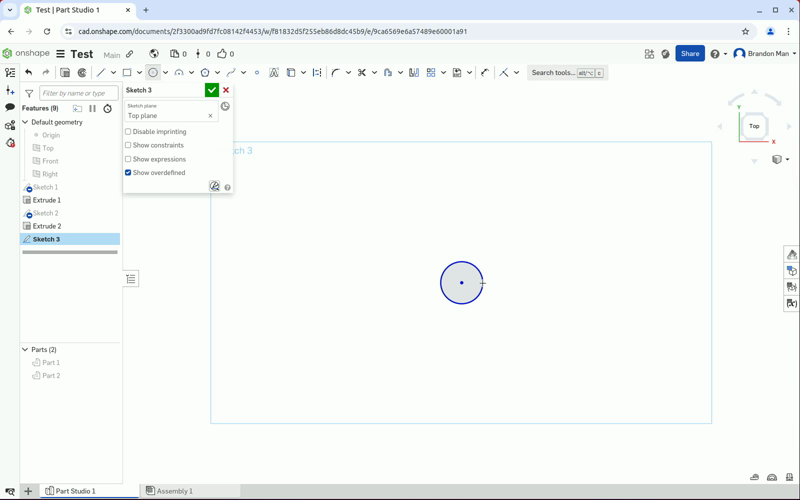
mouse_move(461, 282)
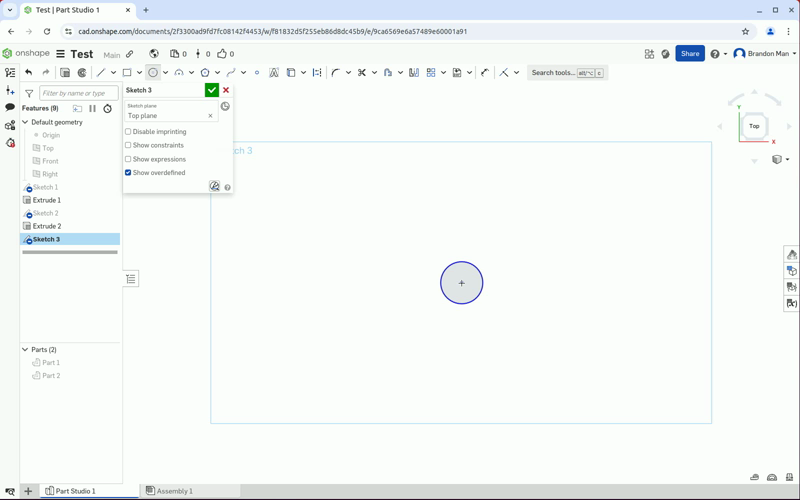
click(461, 282)
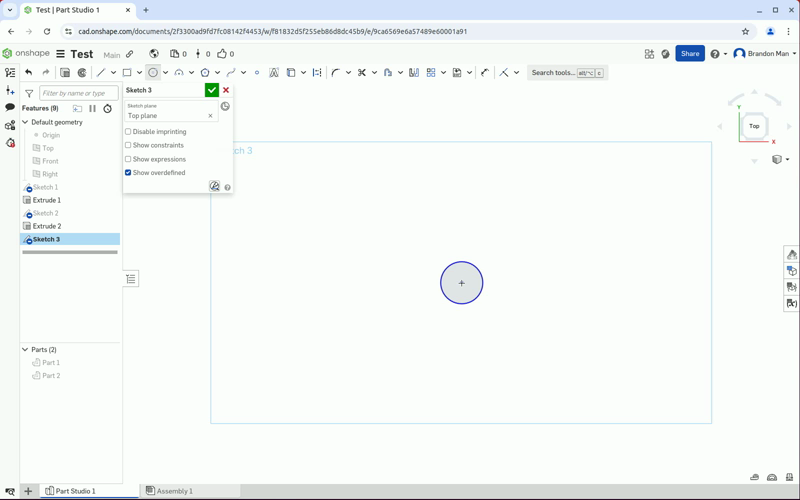
key_up(shift)
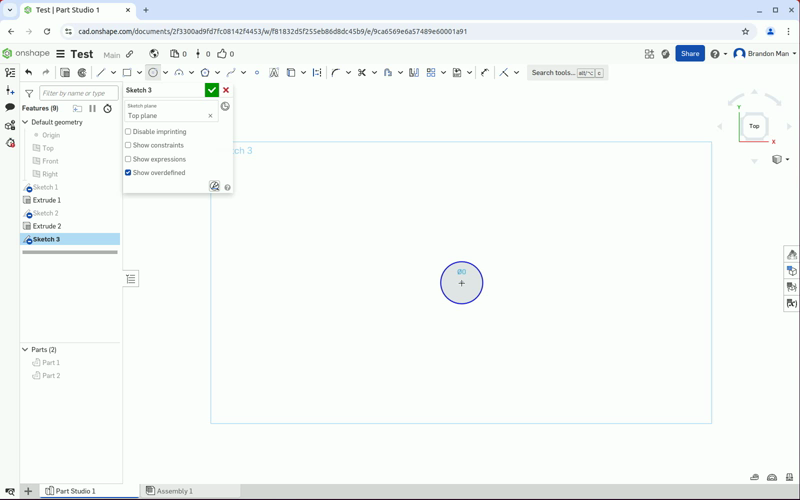
mouse_move(468, 282)
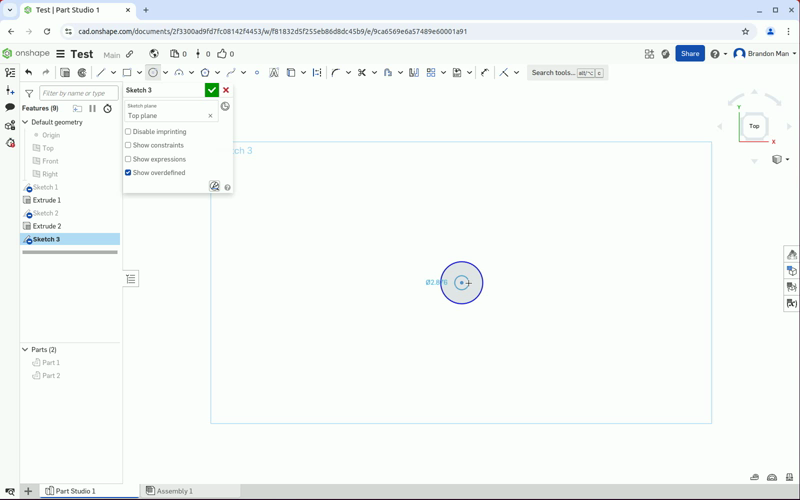
click(468, 282)
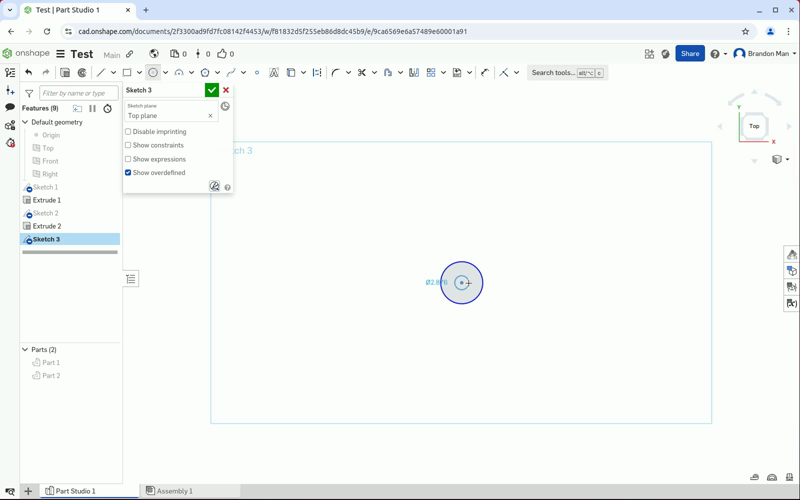
key(esc)
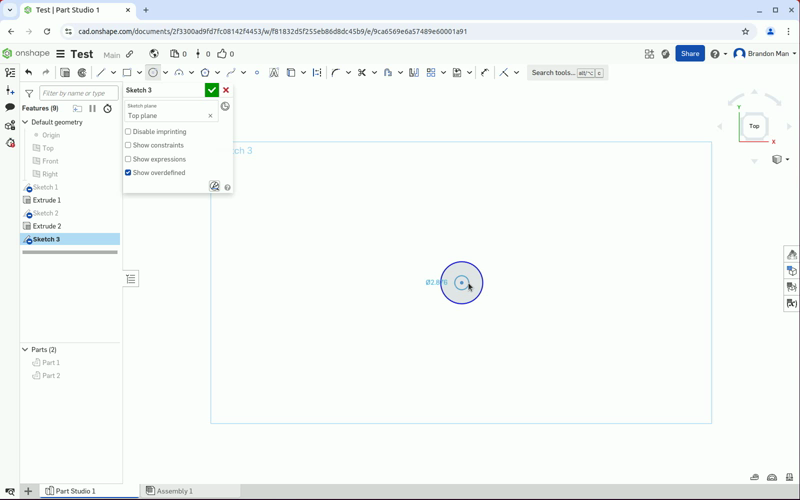
mouse_move(446, 278)
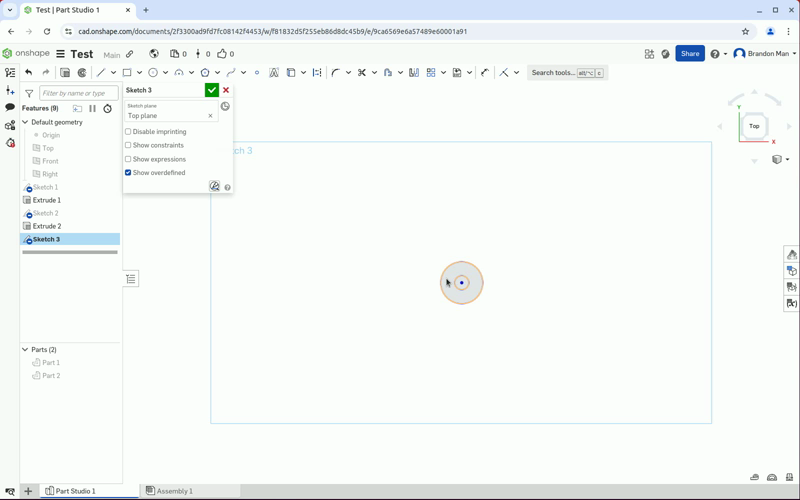
scroll(6)
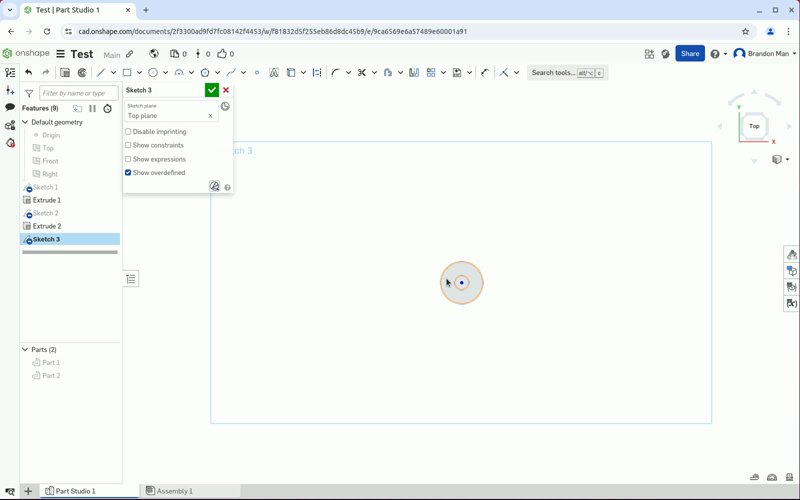
scroll(6)
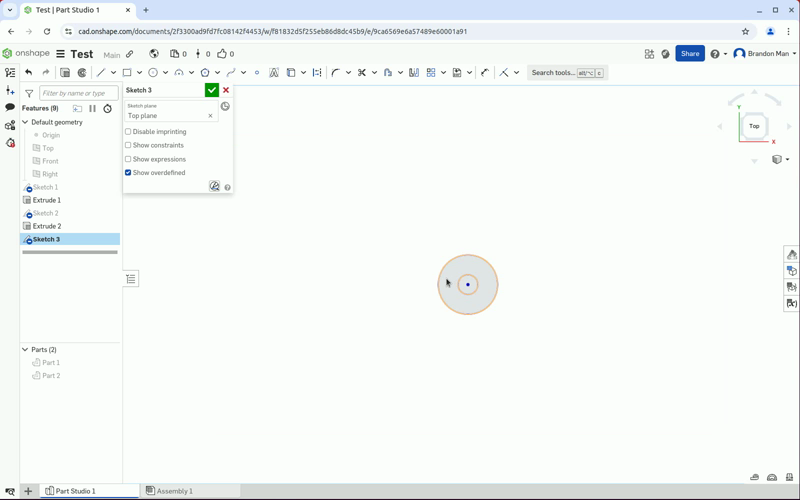
scroll(6)
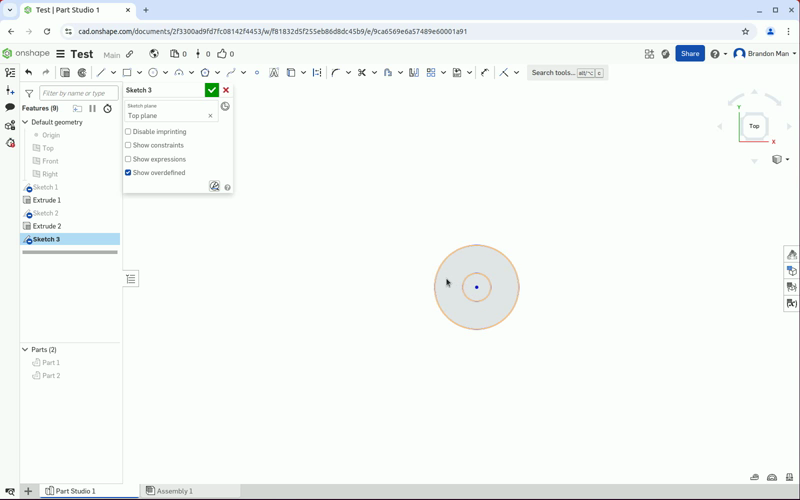
scroll(6)
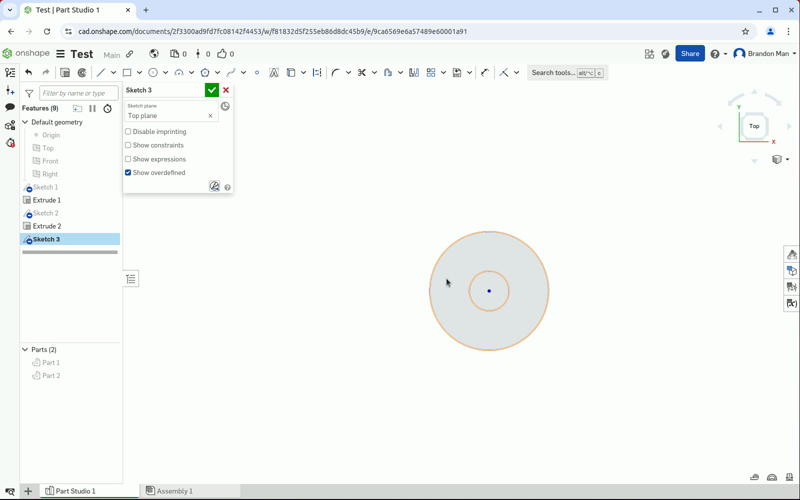
scroll(6)
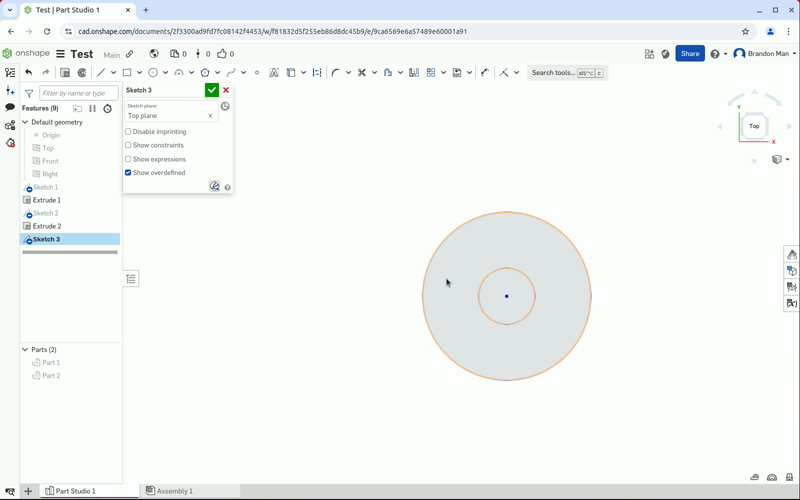
scroll(6)
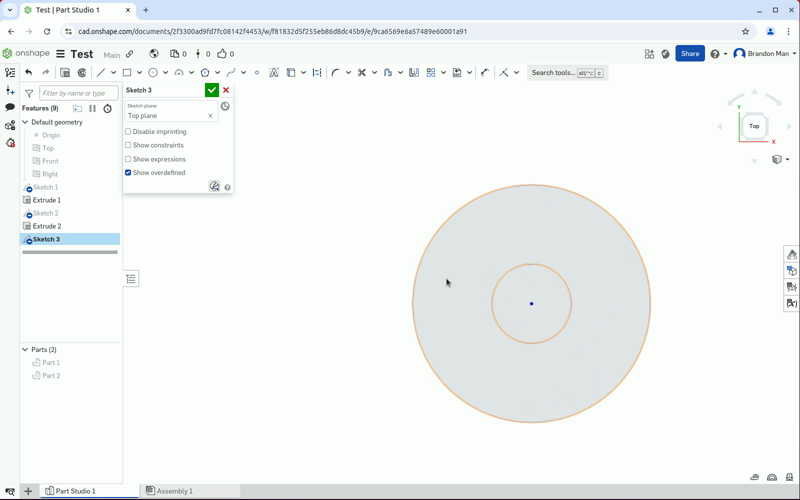
scroll(6)
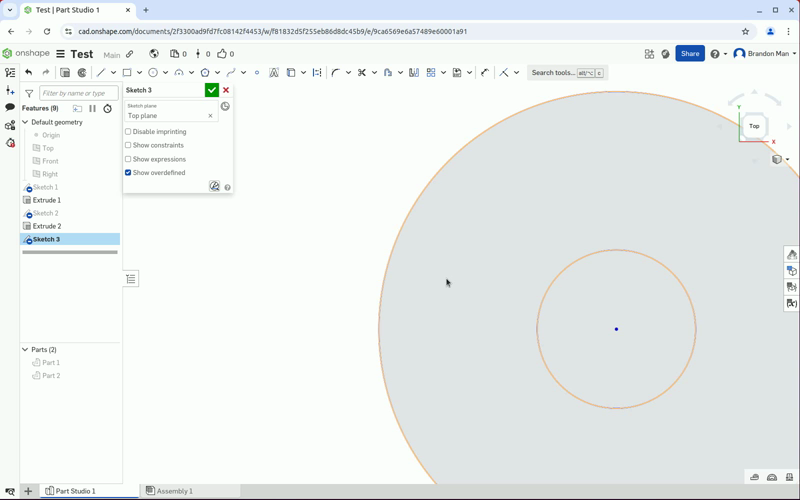
click(446, 278)
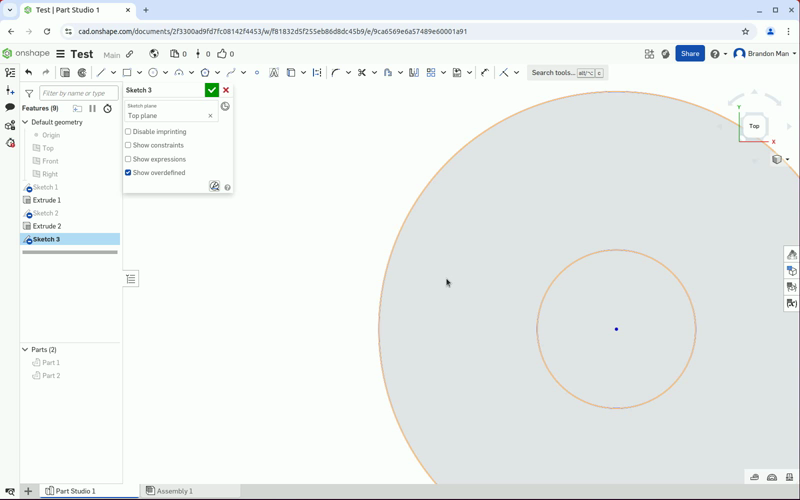
scroll(-6)
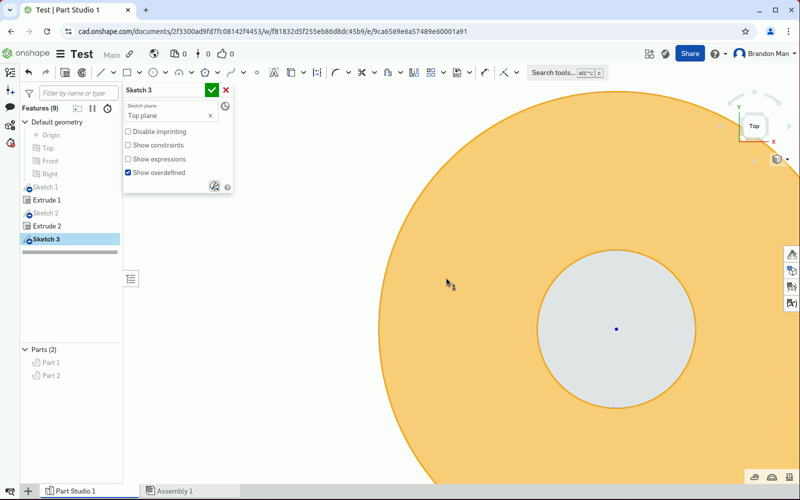
scroll(-6)
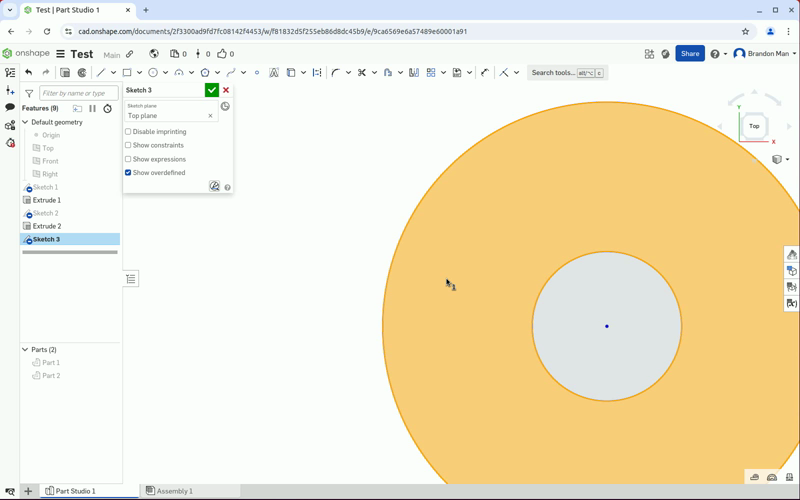
scroll(-6)
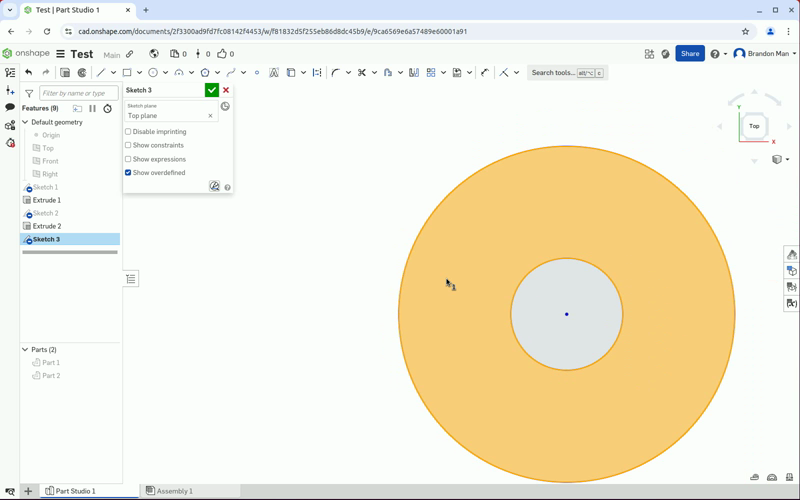
scroll(-6)
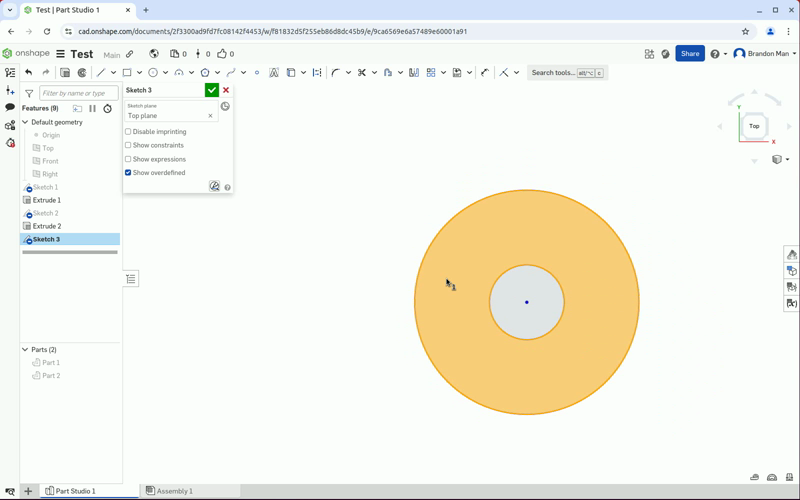
scroll(-6)
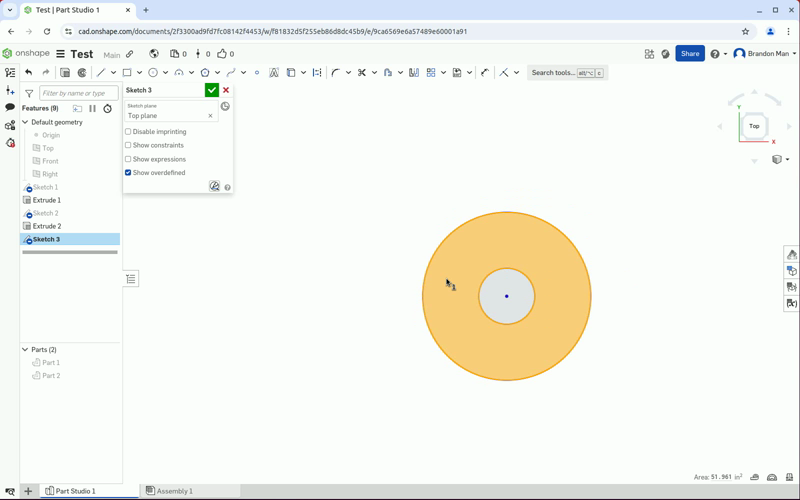
scroll(-6)
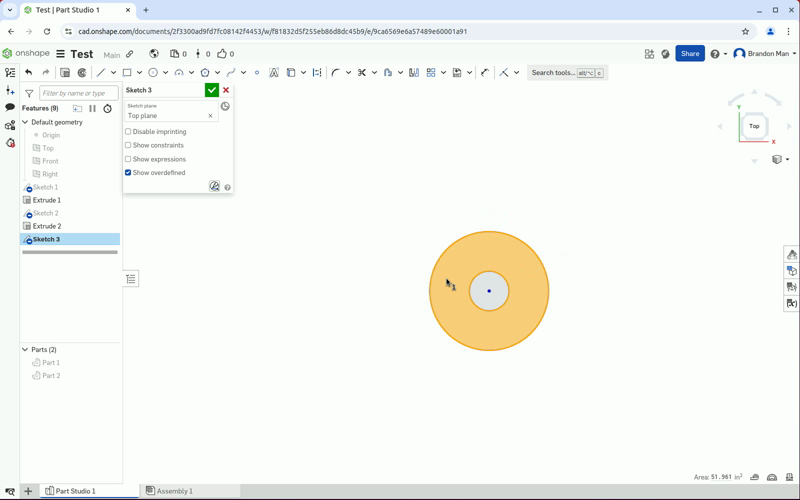
scroll(-6)
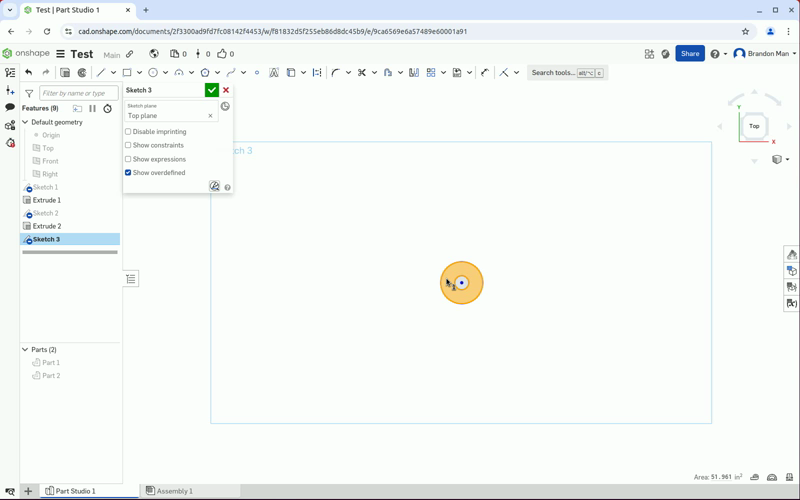
mouse_move(73, 352)
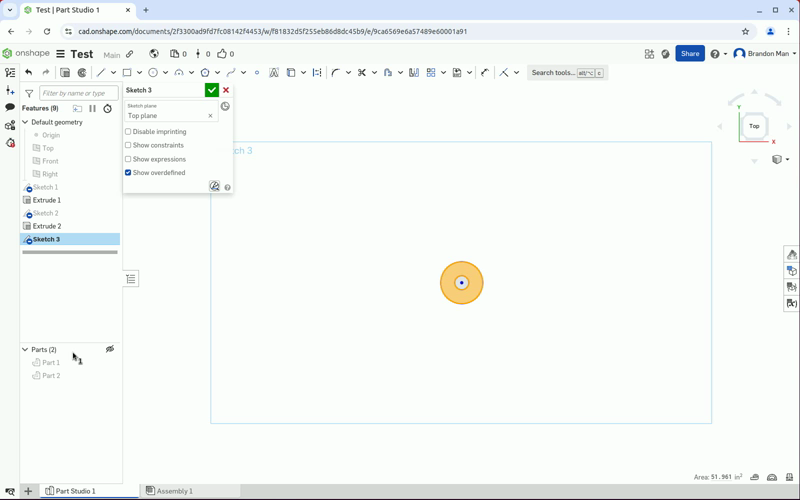
key(shift+y)
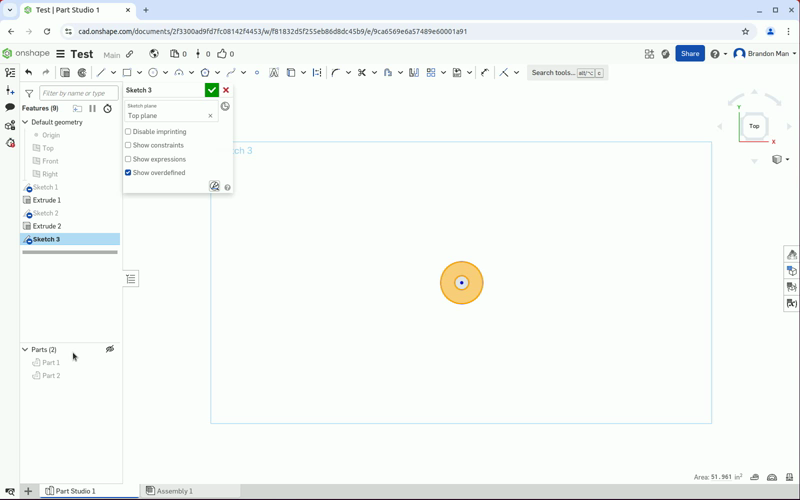
key(shift+e)
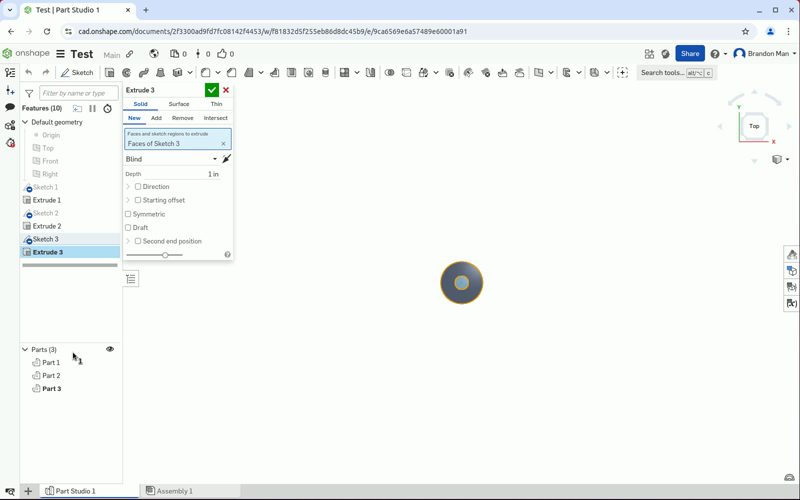
mouse_move(143, 106)
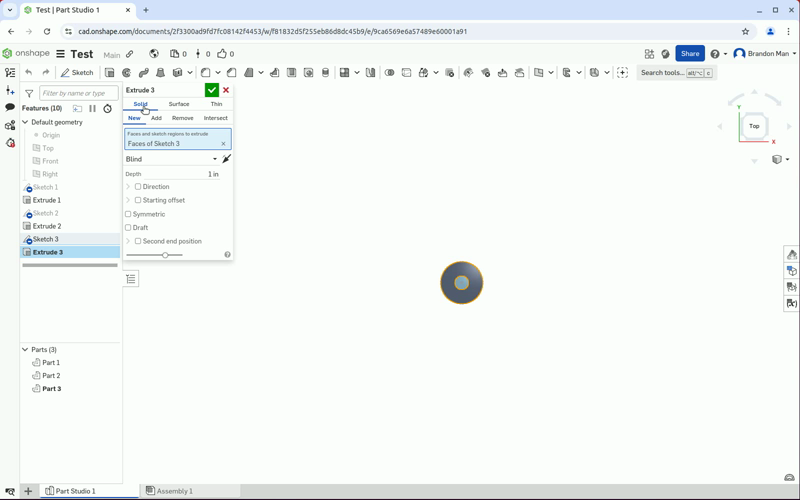
click(143, 106)
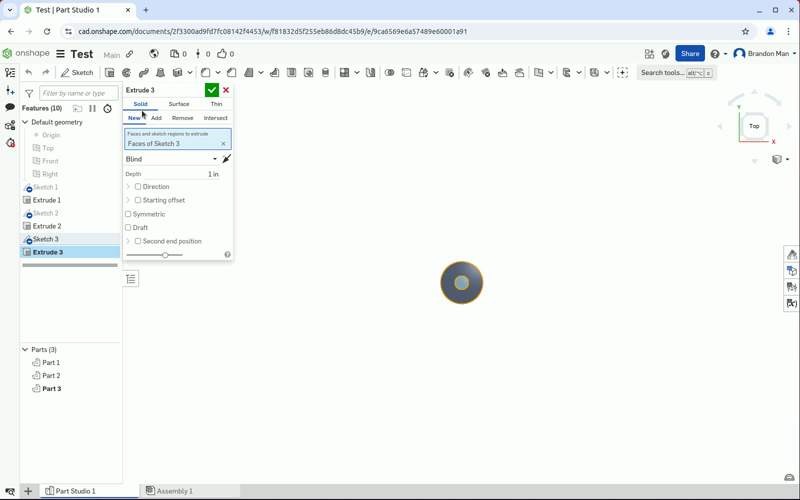
mouse_move(137, 120)
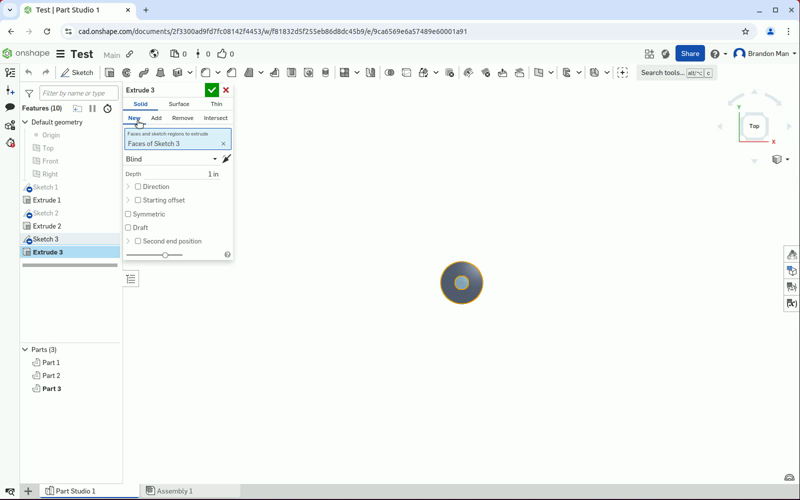
click(137, 120)
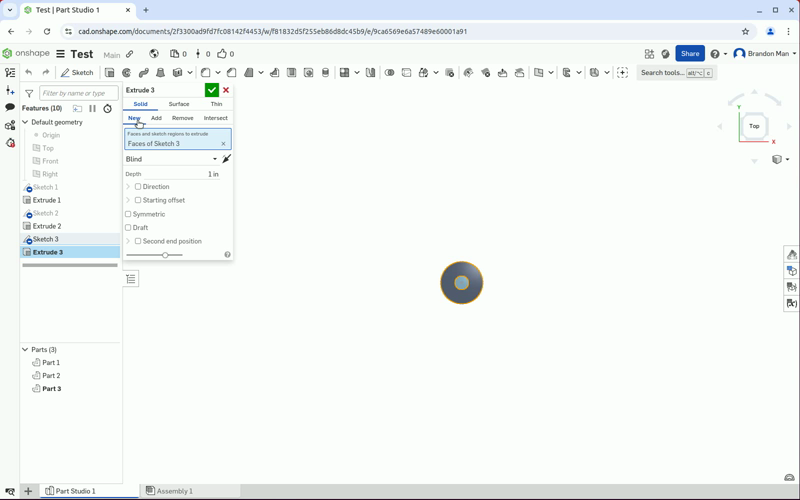
key(tab, 4)
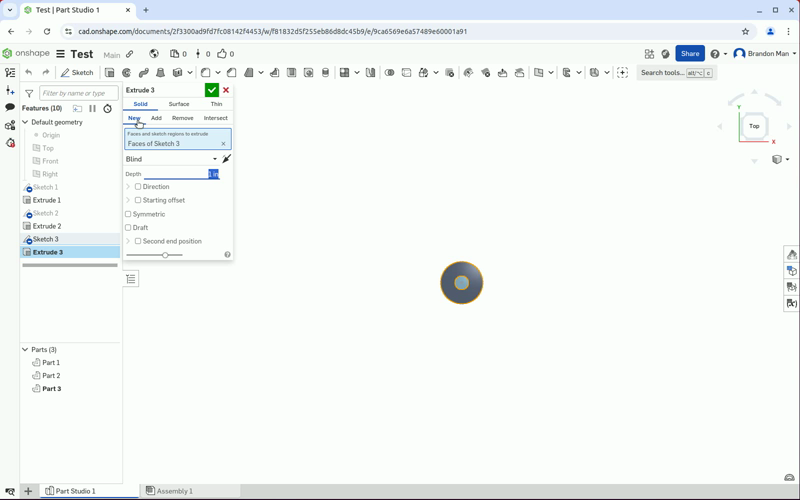
text(1.444)
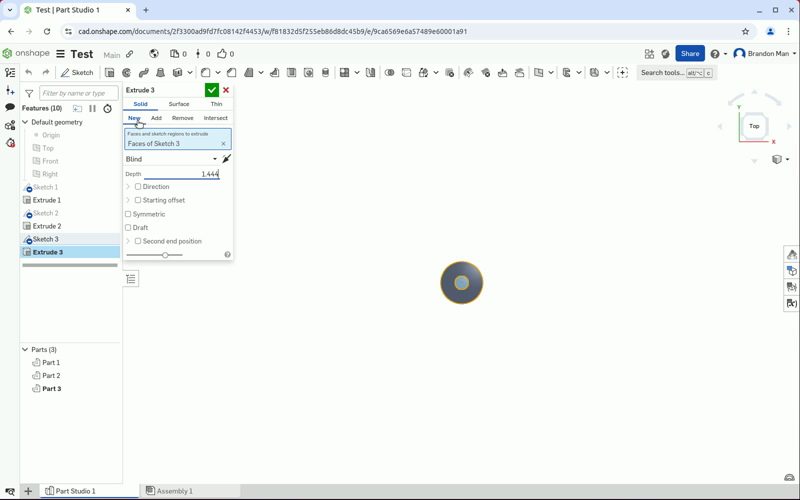
key(tab, 3)
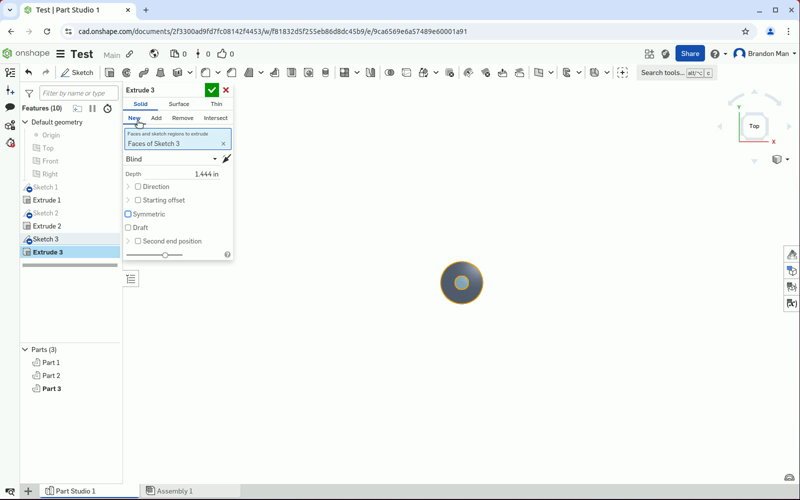
key(space)
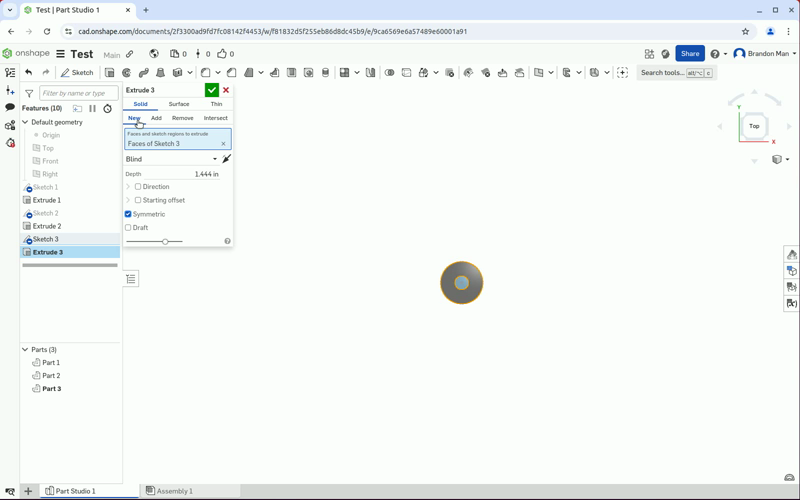
key(enter)
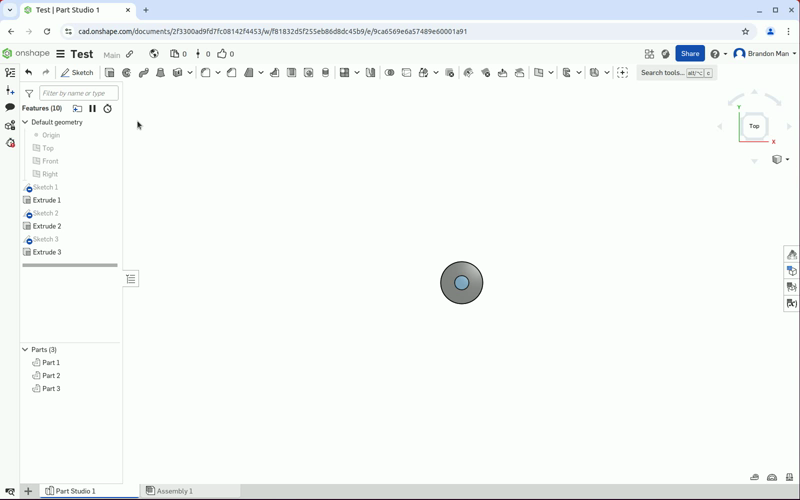
key(shift+h)
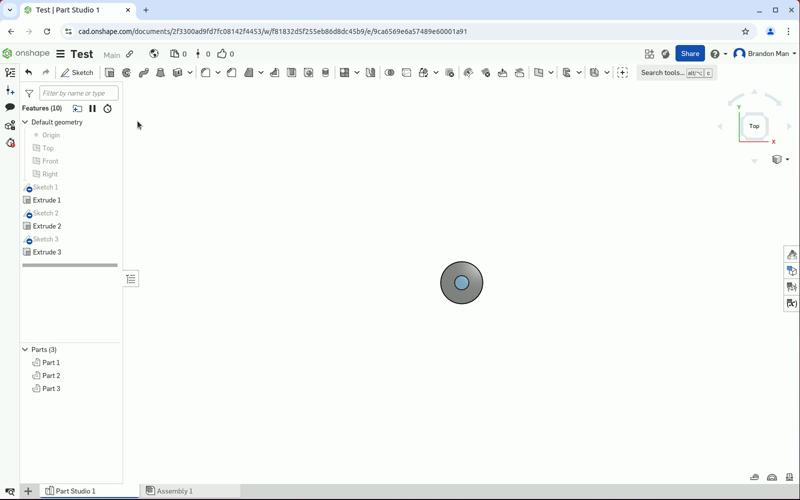
key(shift+h)
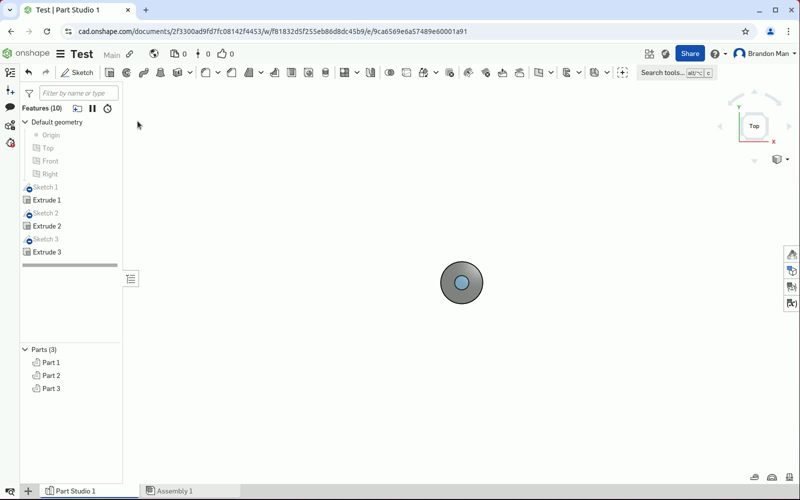
mouse_move(73, 189)
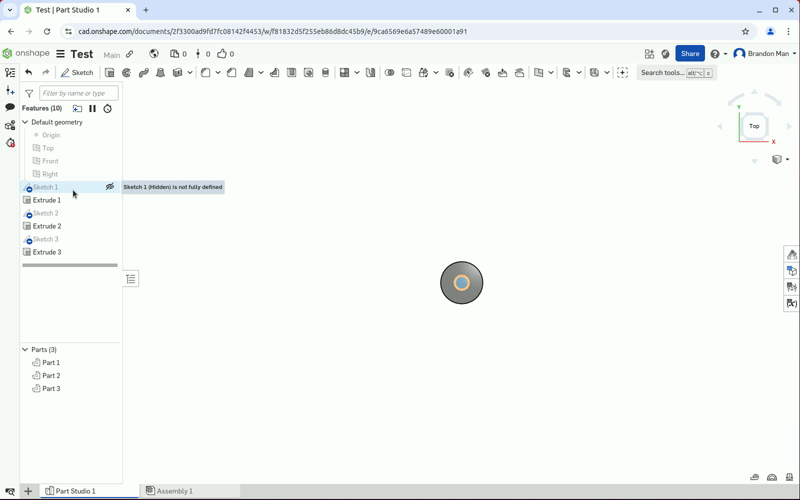
click(73, 189)
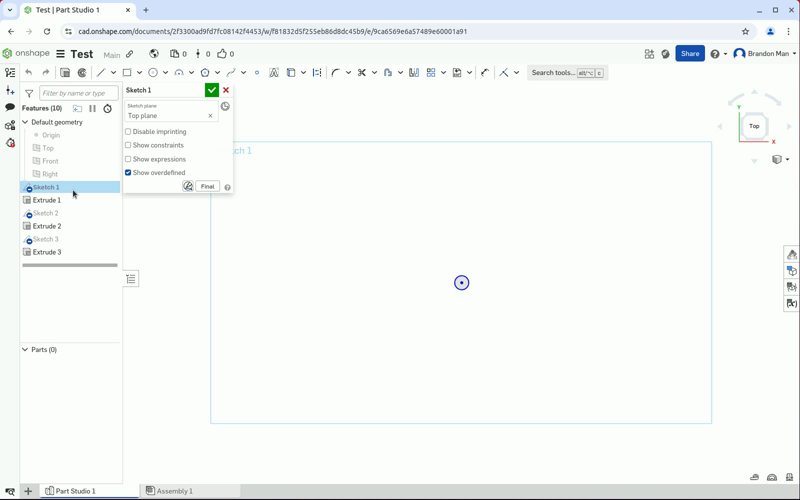
mouse_move(229, 92)
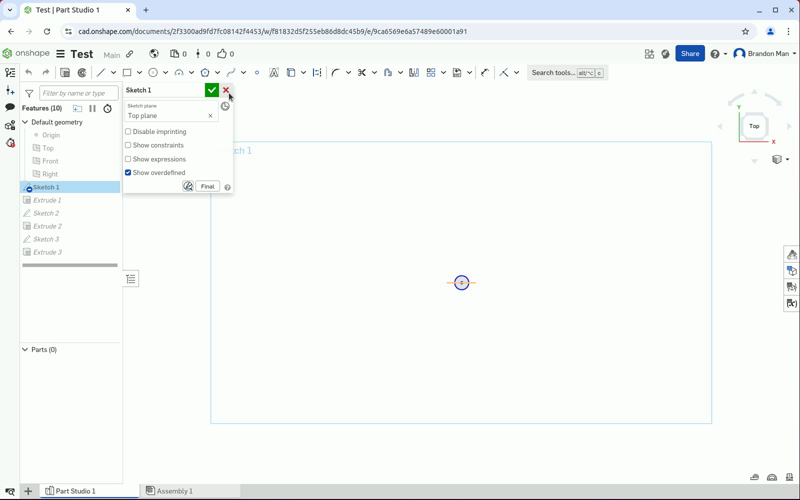
click(229, 92)
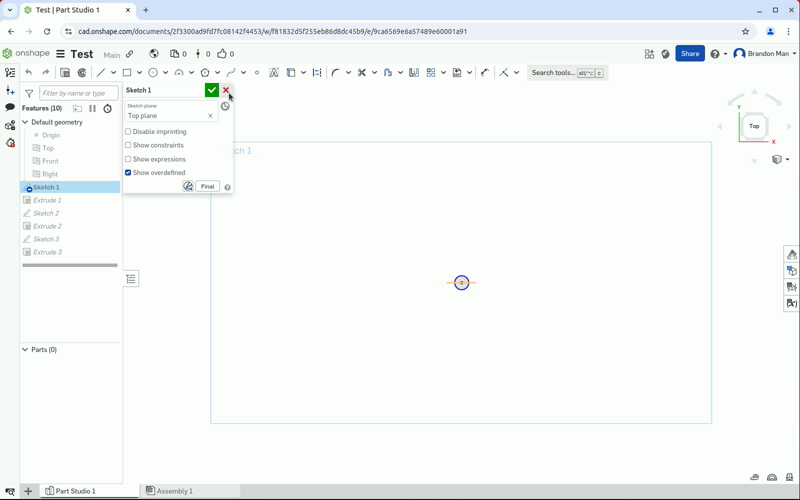
key(shift+s)
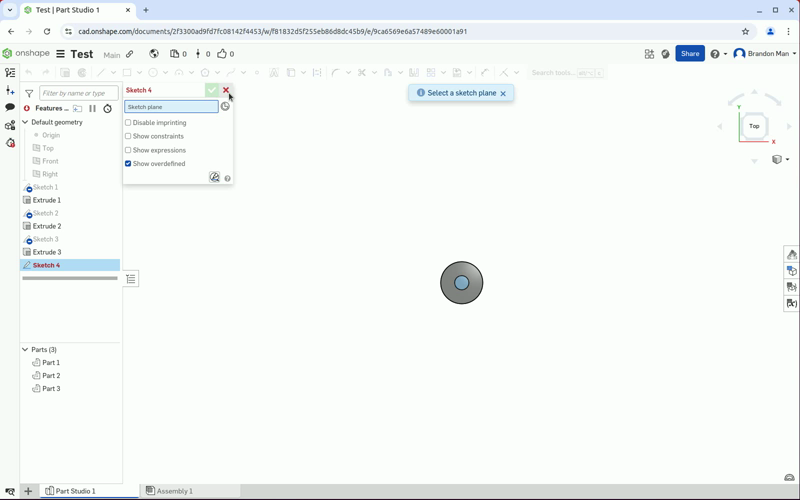
mouse_move(73, 150)
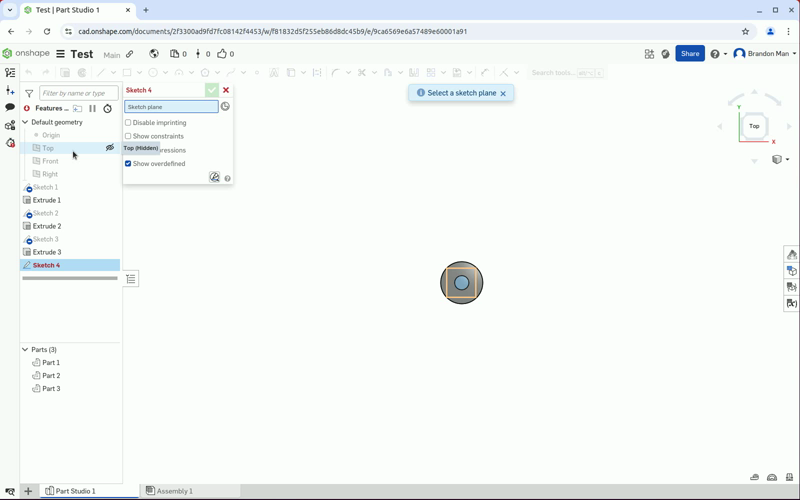
click(73, 150)
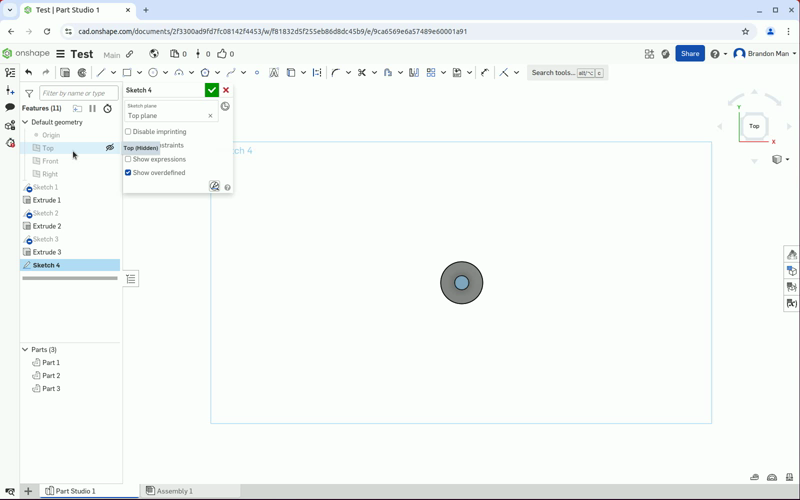
mouse_move(73, 352)
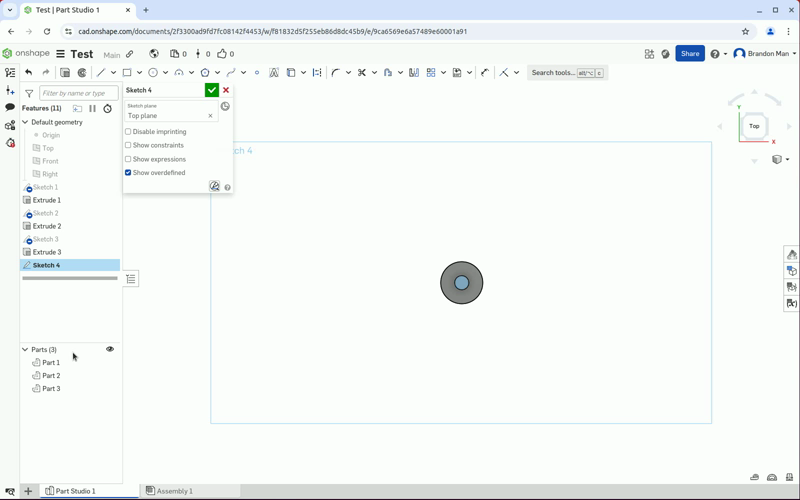
key(y)
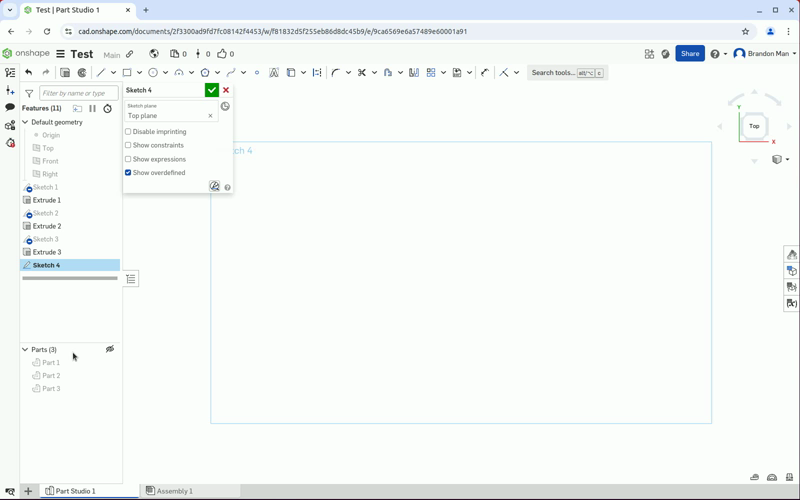
key(c)
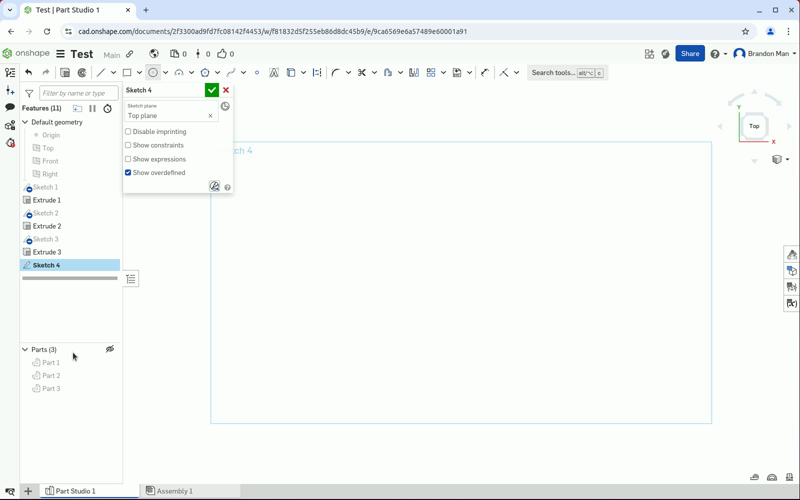
key_down(shift)
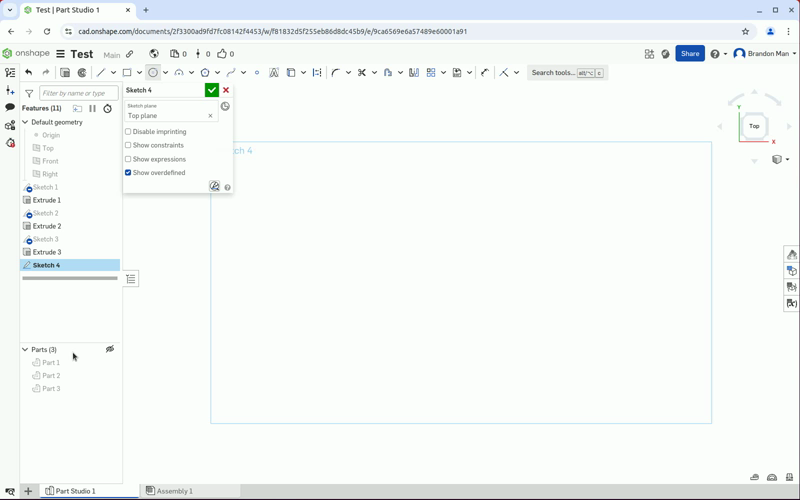
mouse_move(461, 282)
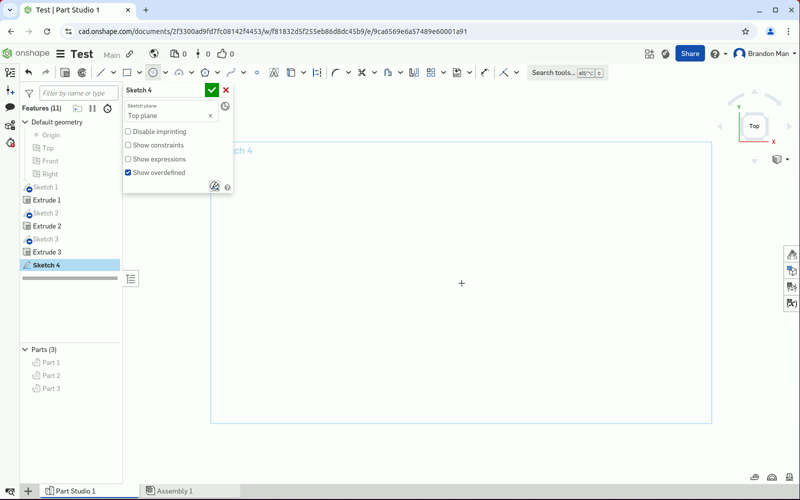
click(461, 282)
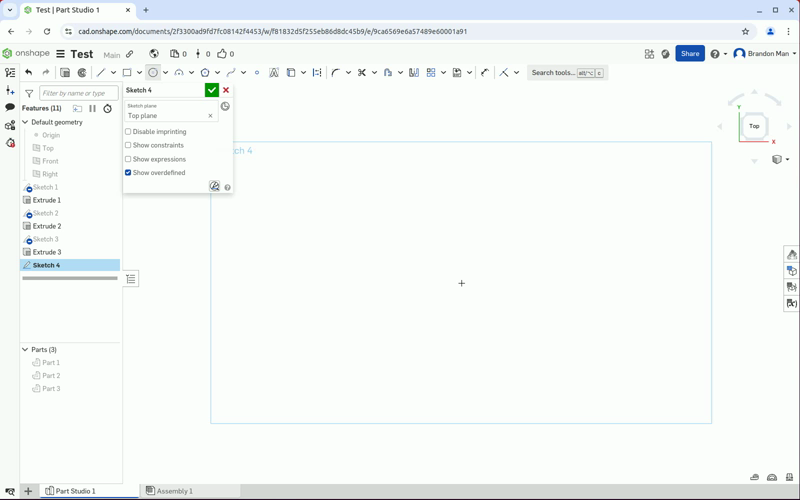
key_up(shift)
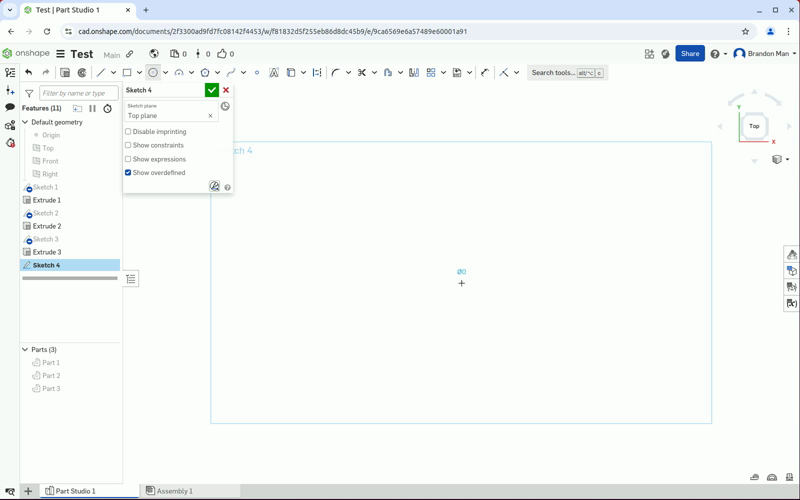
mouse_move(482, 282)
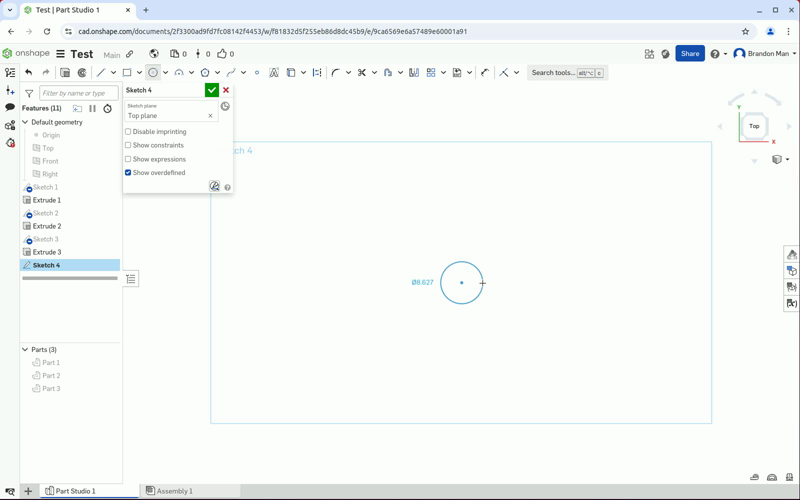
click(482, 282)
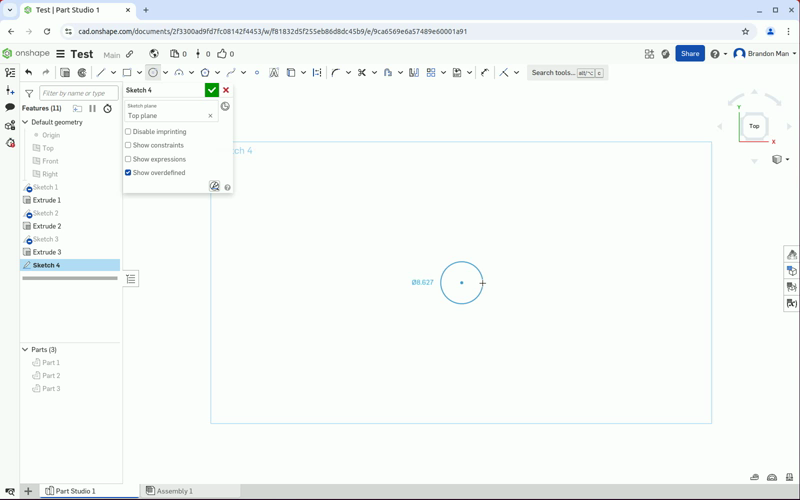
key(esc)
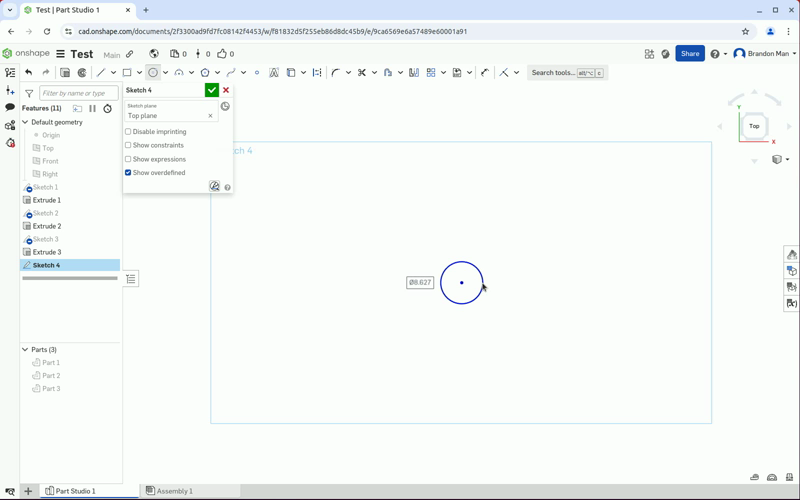
key(c)
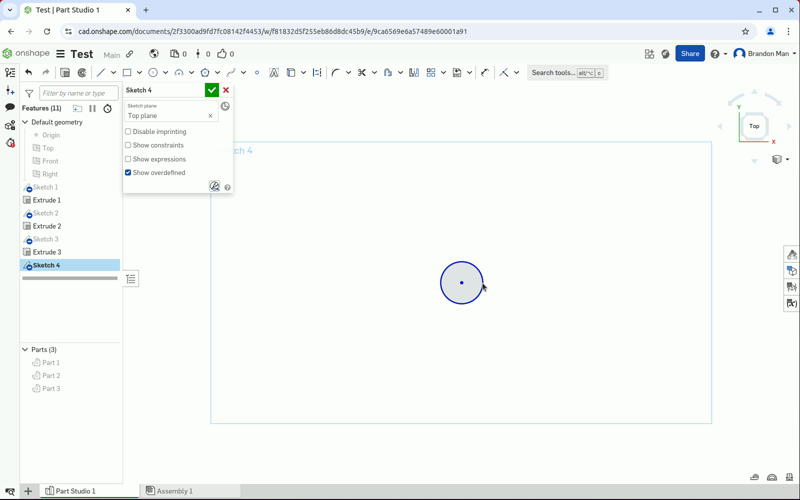
key_down(shift)
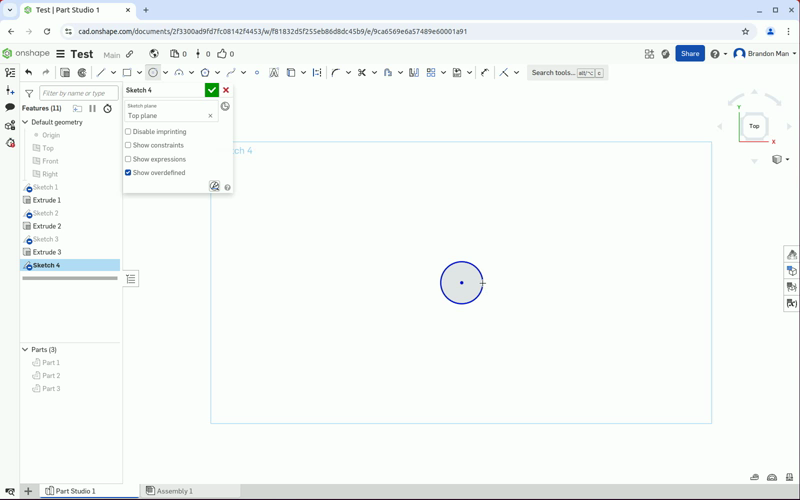
mouse_move(461, 282)
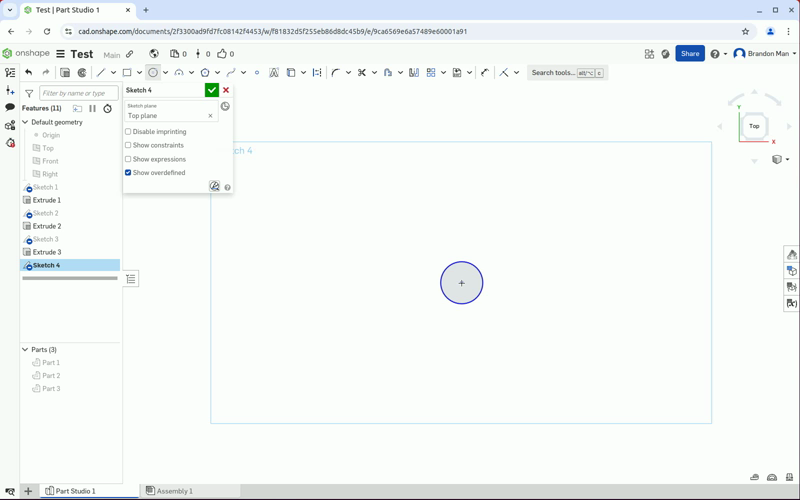
click(461, 282)
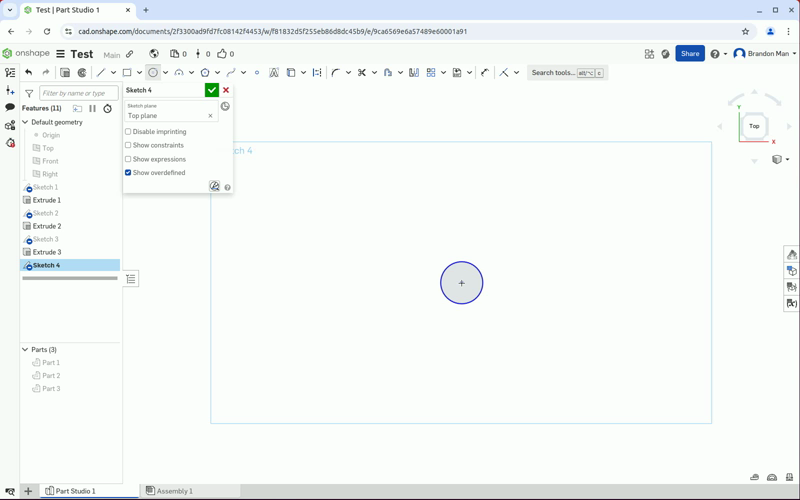
key_up(shift)
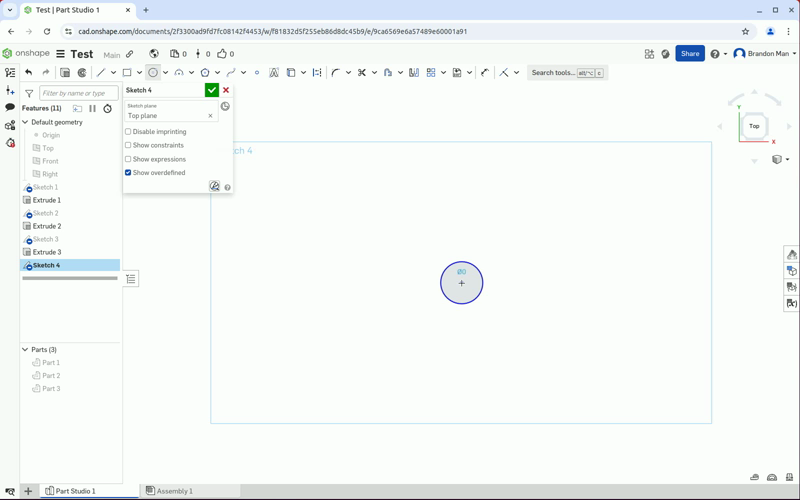
mouse_move(468, 282)
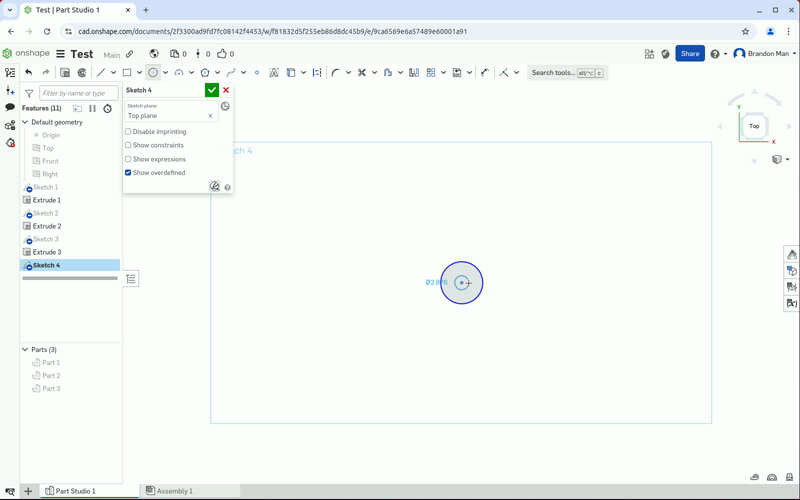
click(468, 282)
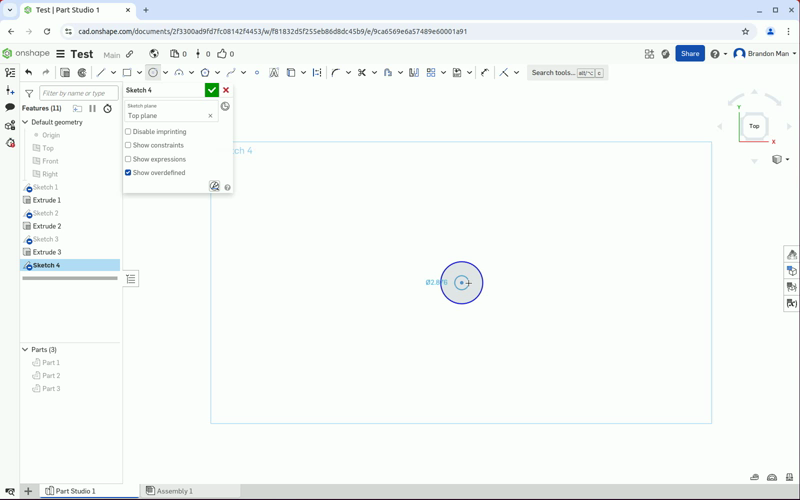
key(esc)
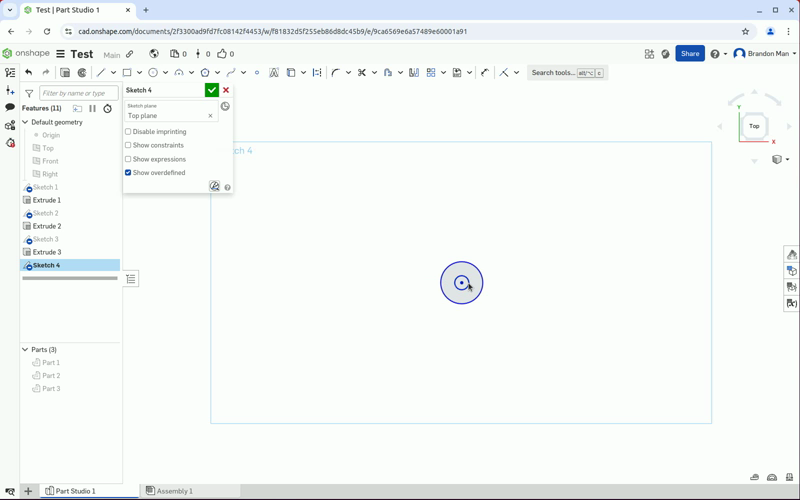
mouse_move(461, 274)
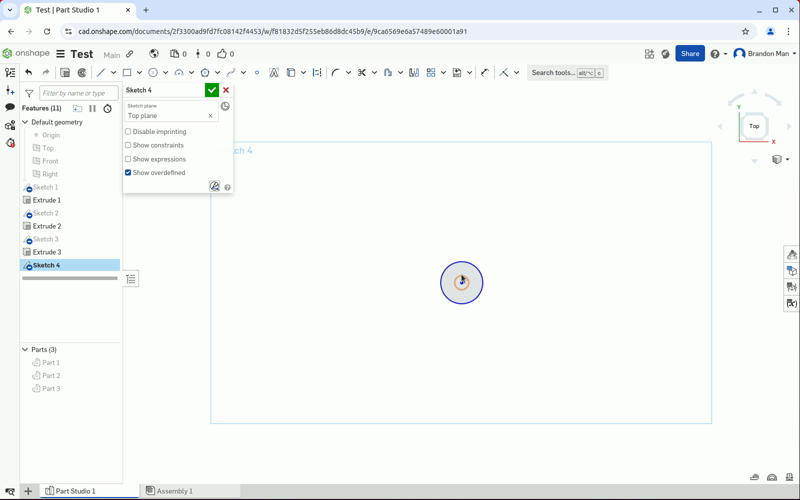
scroll(6)
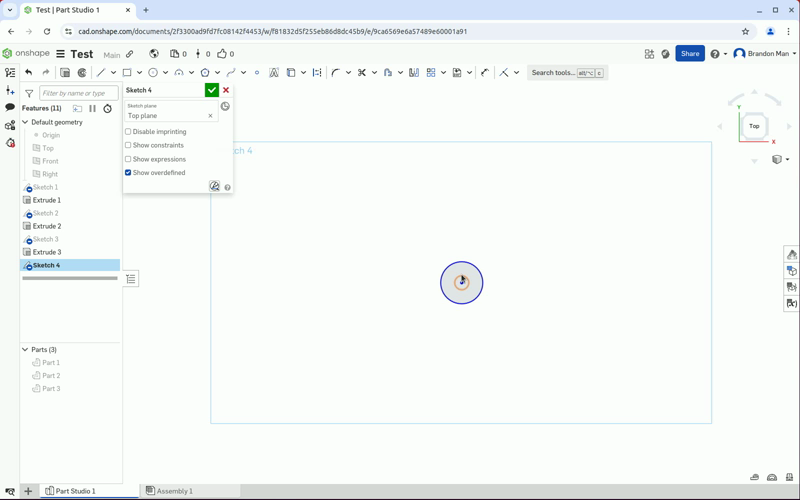
scroll(6)
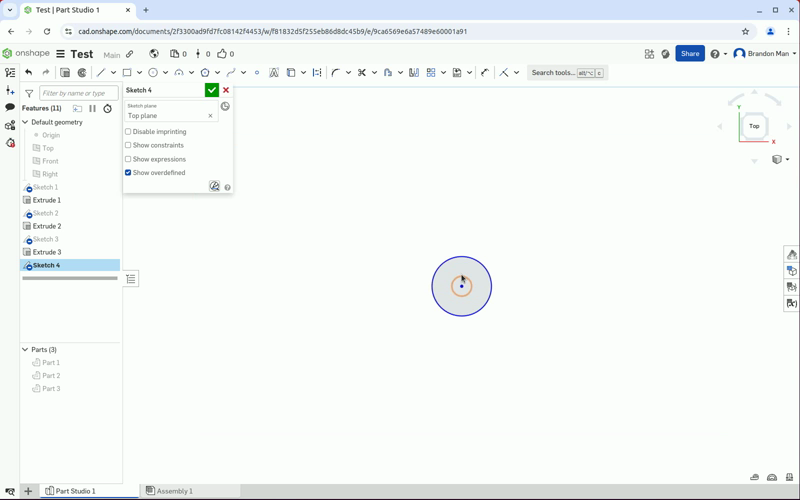
scroll(6)
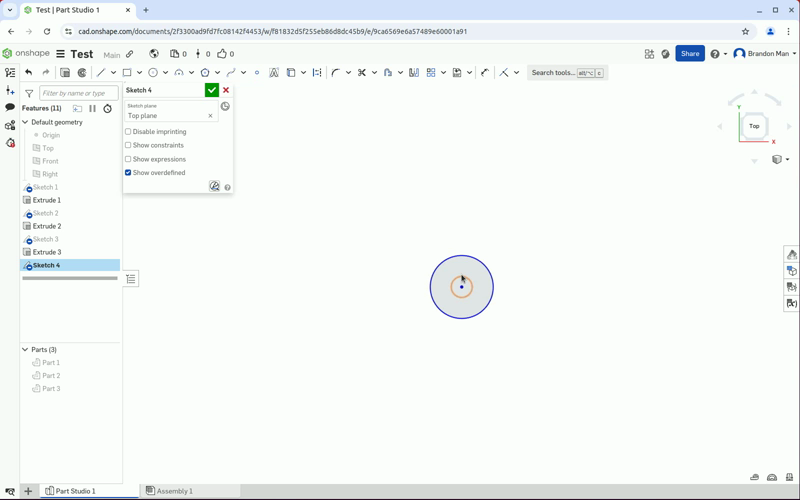
scroll(6)
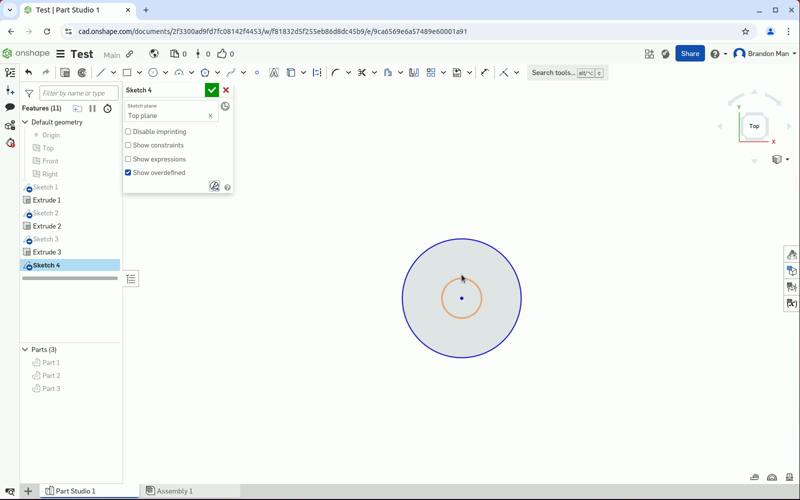
scroll(6)
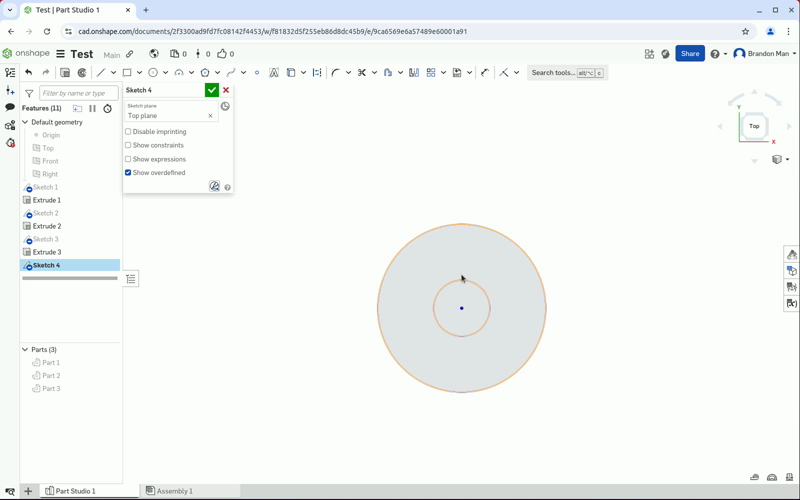
scroll(6)
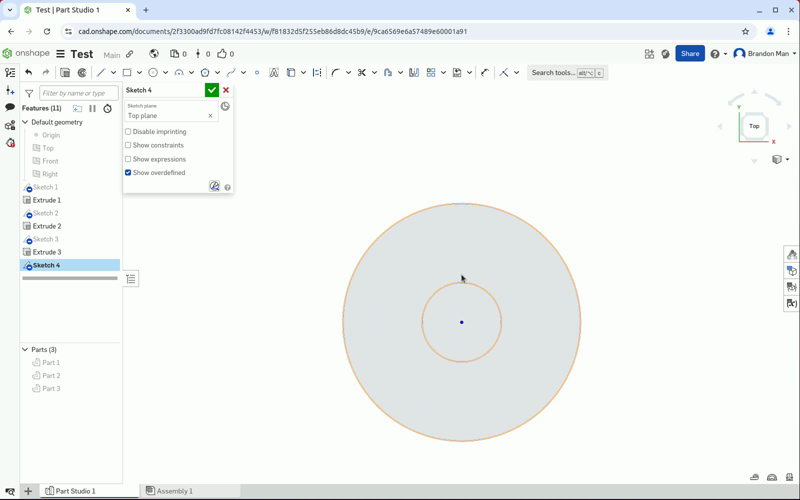
scroll(6)
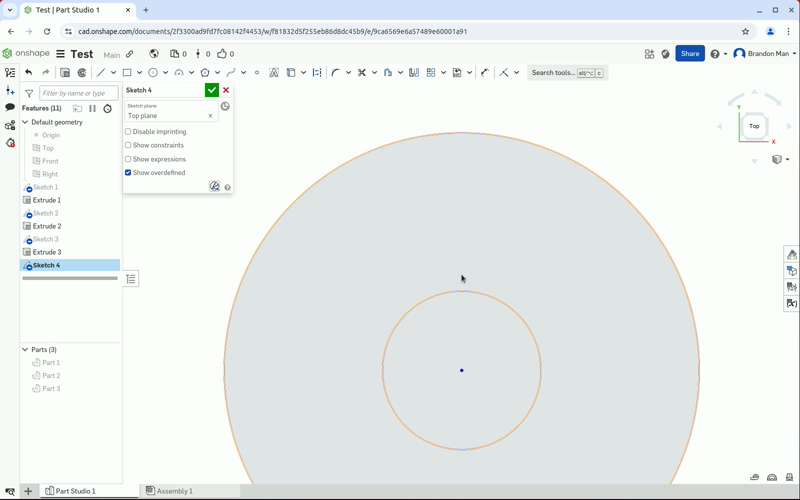
click(461, 274)
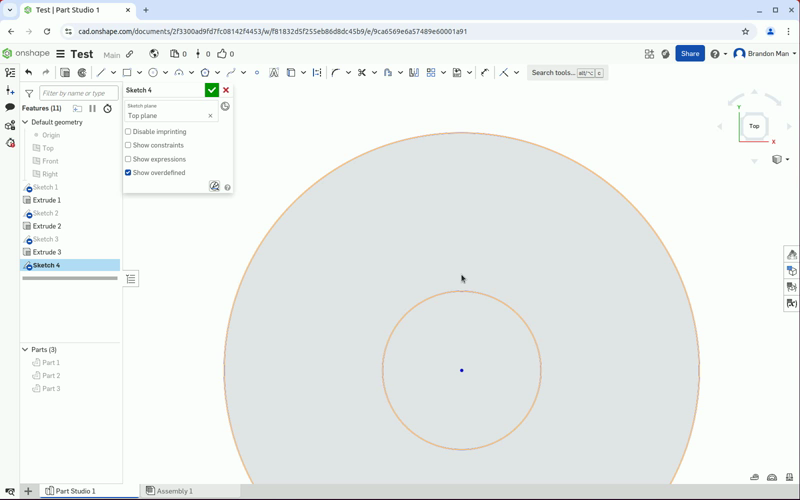
scroll(-6)
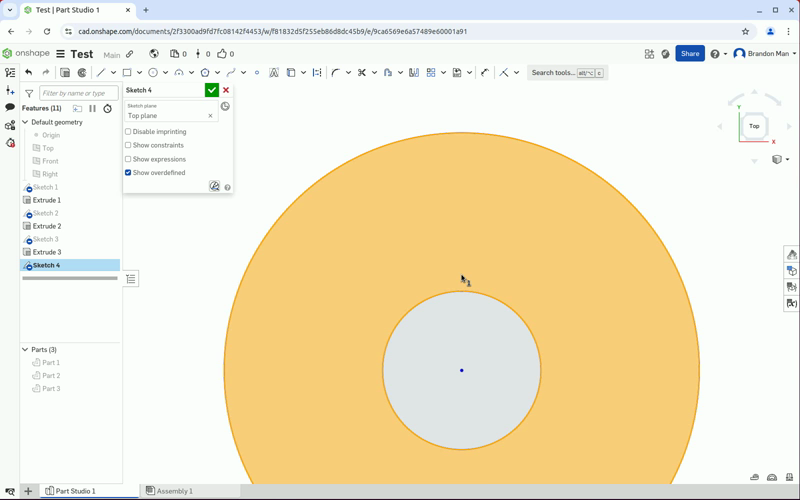
scroll(-6)
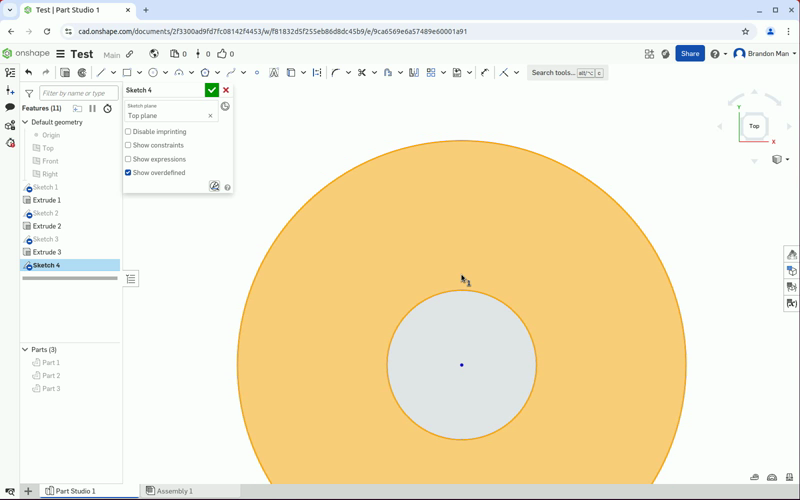
scroll(-6)
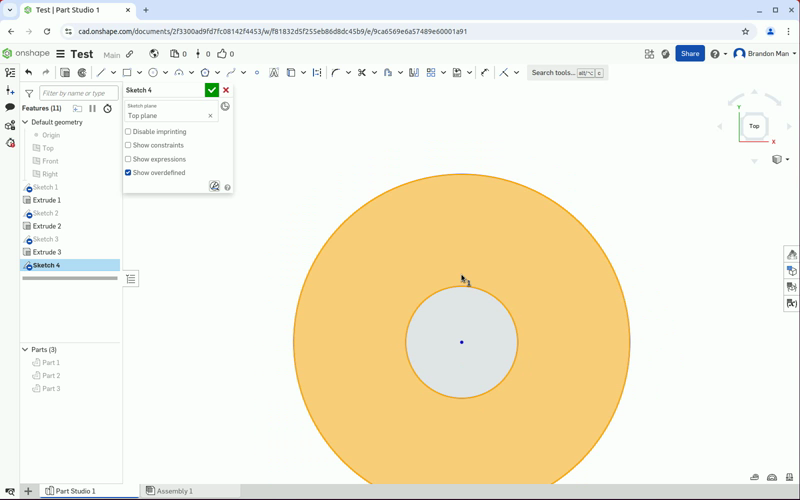
scroll(-6)
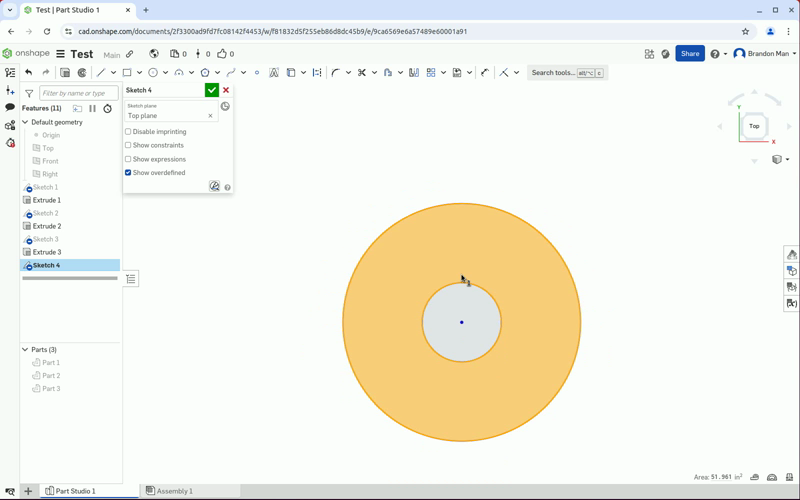
scroll(-6)
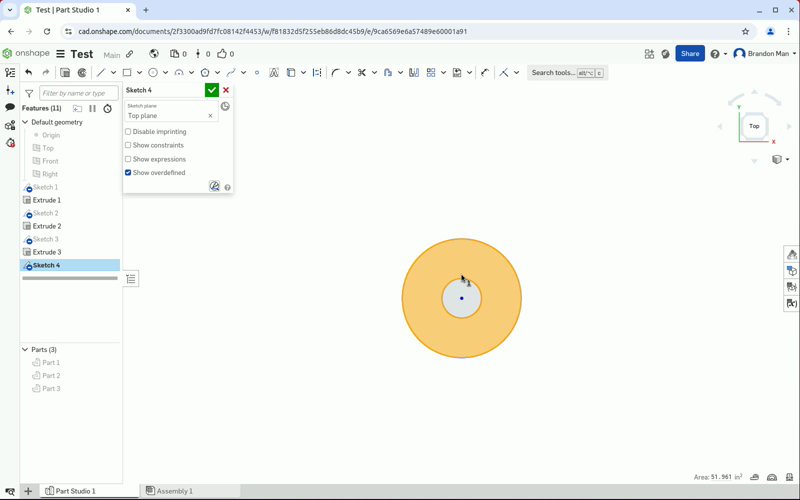
scroll(-6)
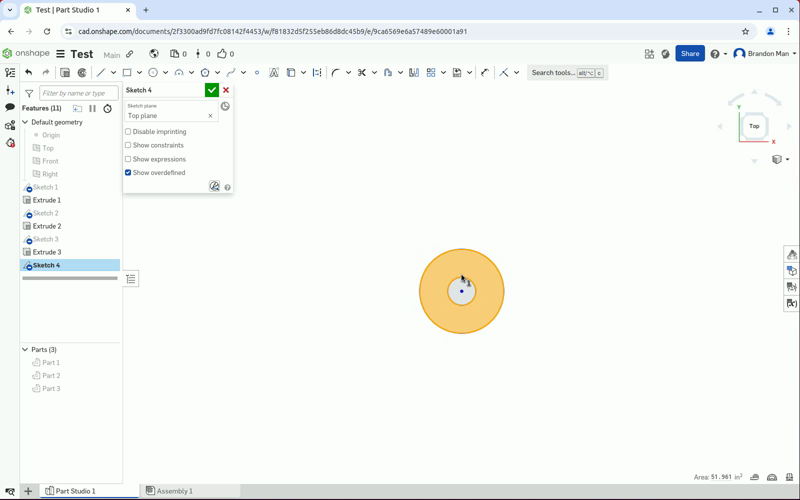
scroll(-6)
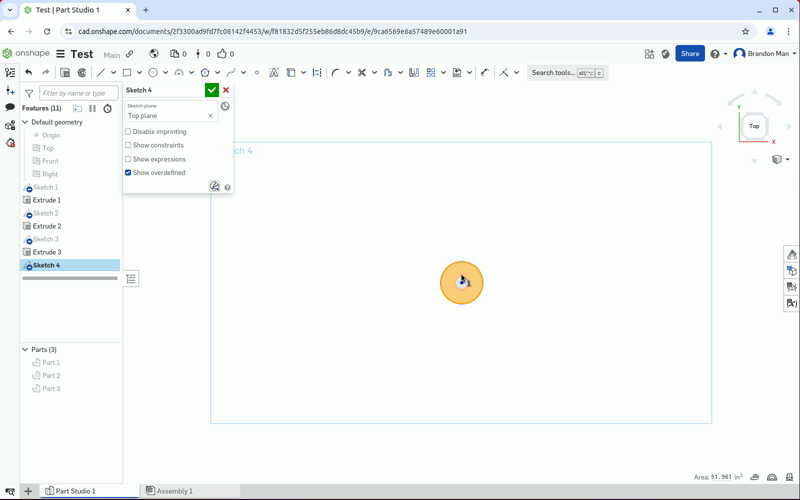
mouse_move(73, 352)
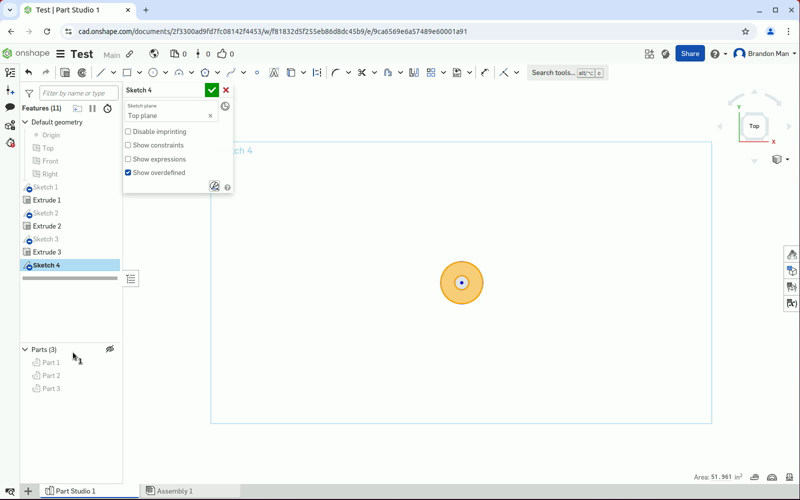
key(shift+y)
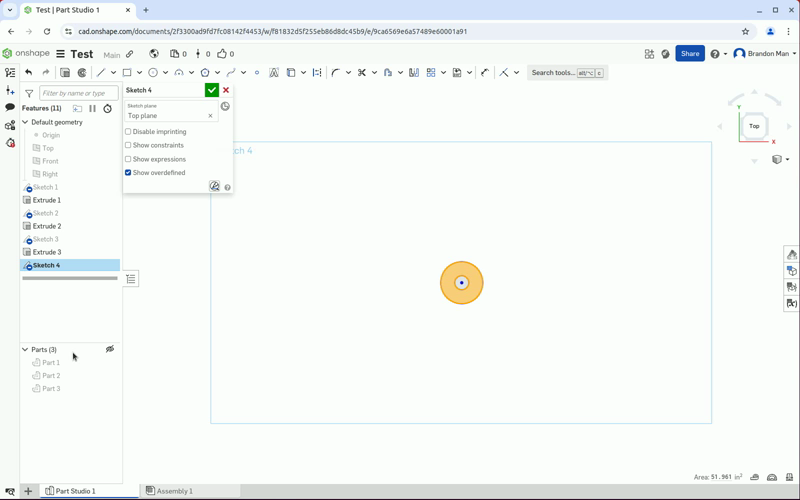
key(shift+e)
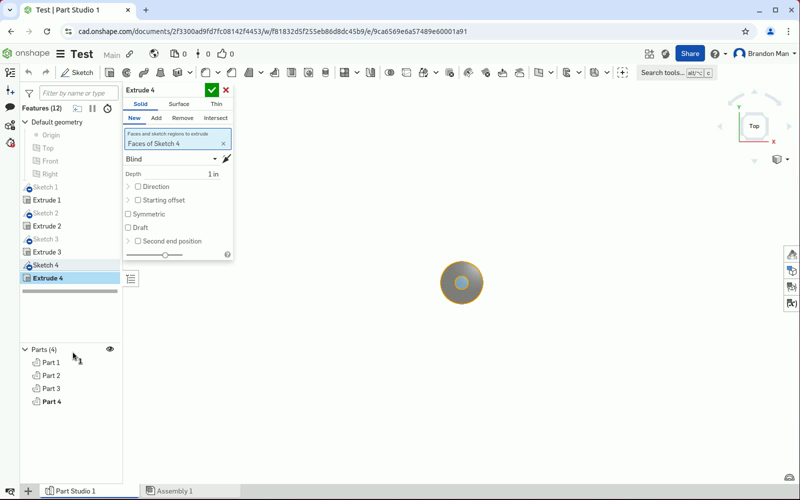
mouse_move(143, 106)
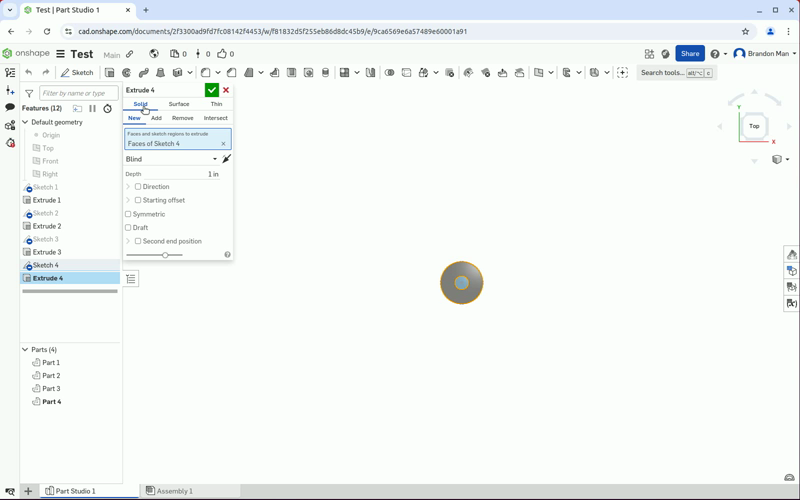
click(143, 106)
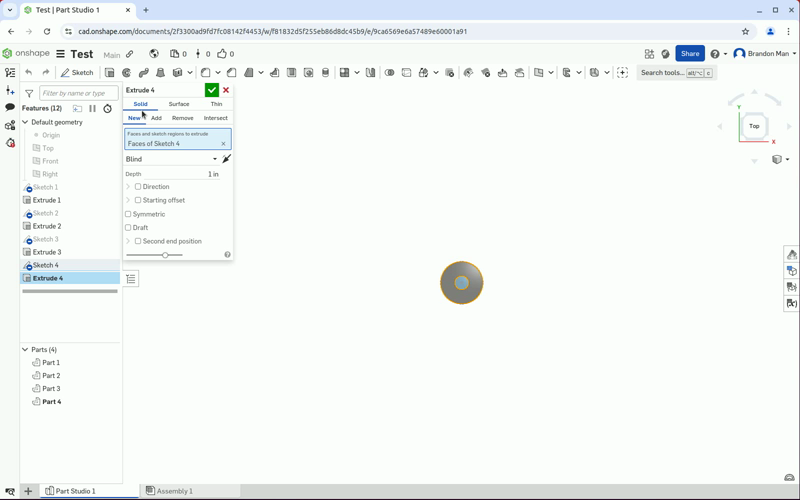
mouse_move(137, 120)
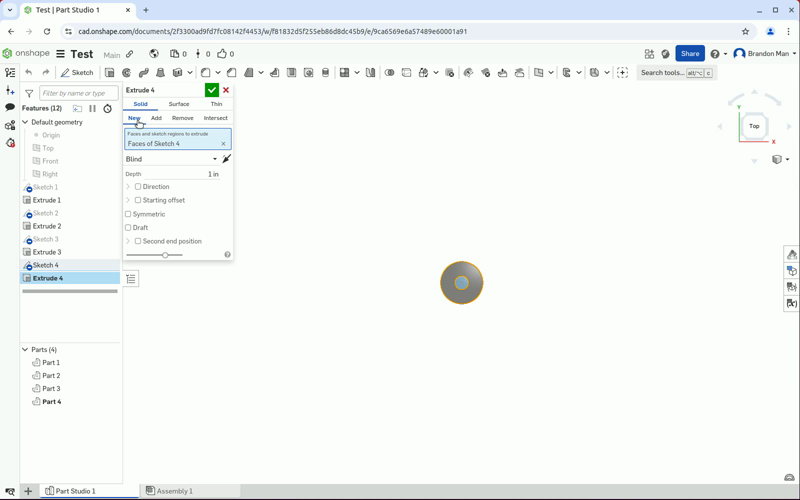
click(137, 120)
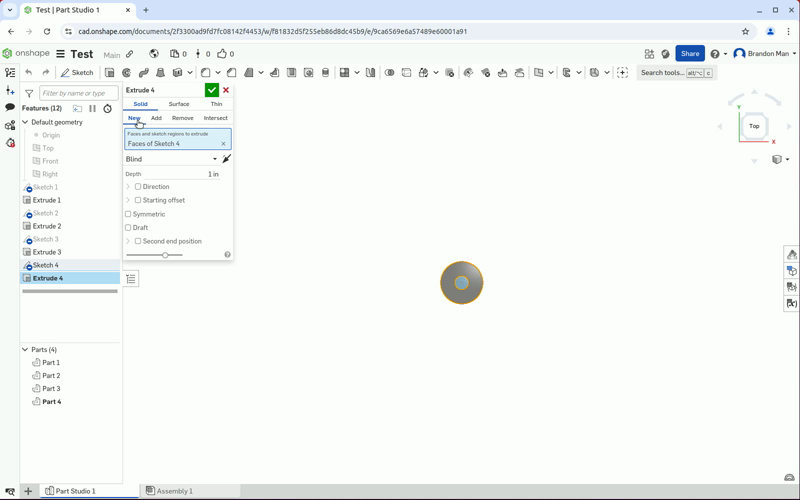
key(tab, 4)
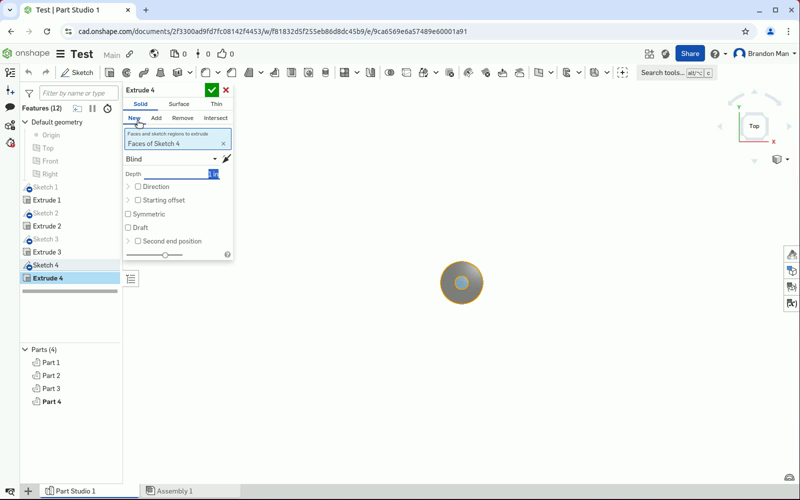
text(1.444)
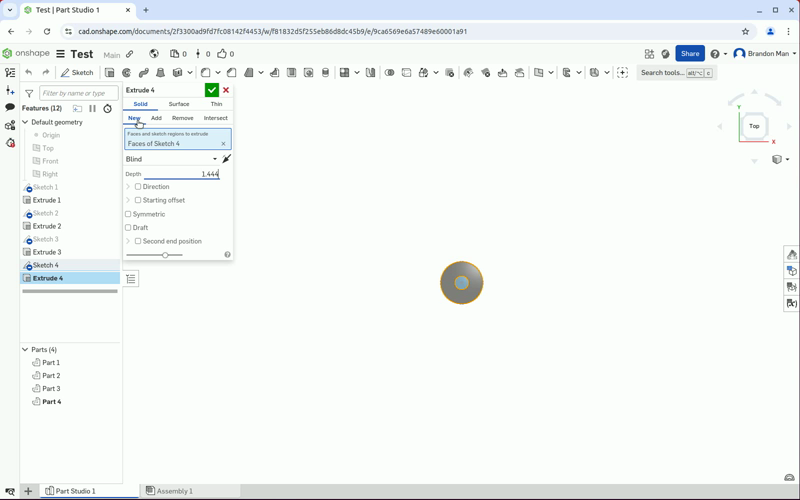
key(tab, 3)
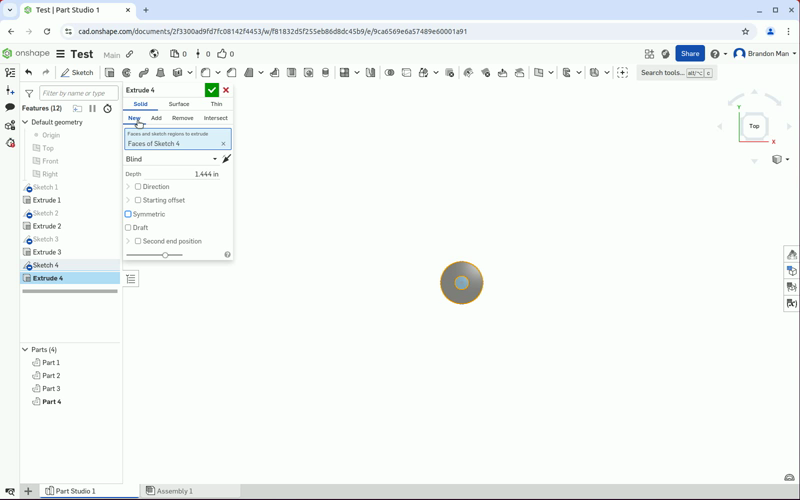
key(space)
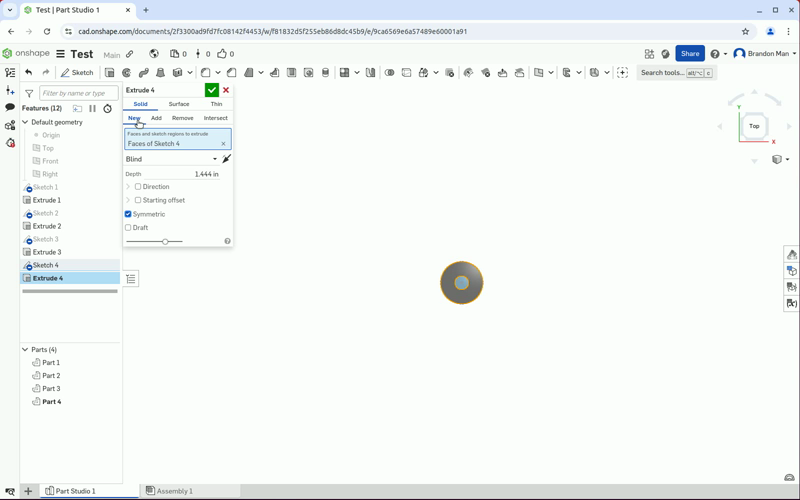
key(enter)
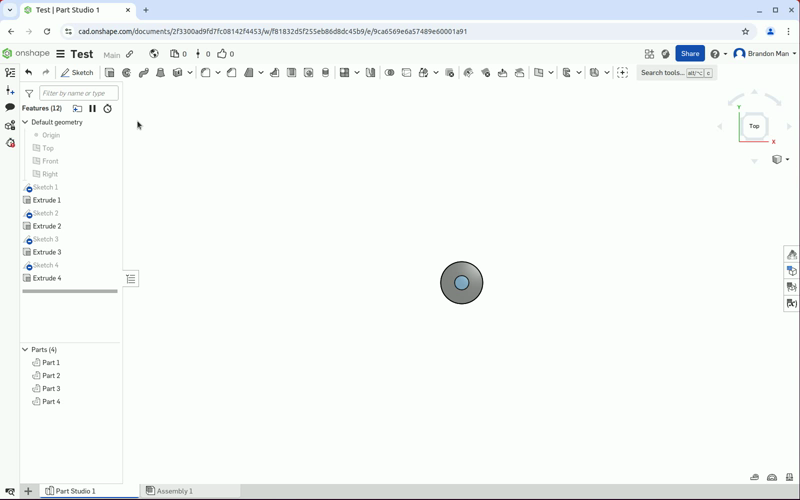
key(shift+h)
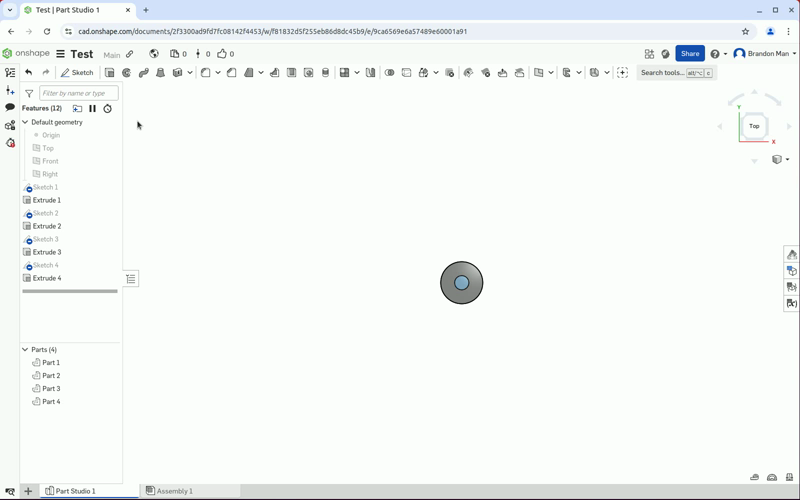
key(shift+h)
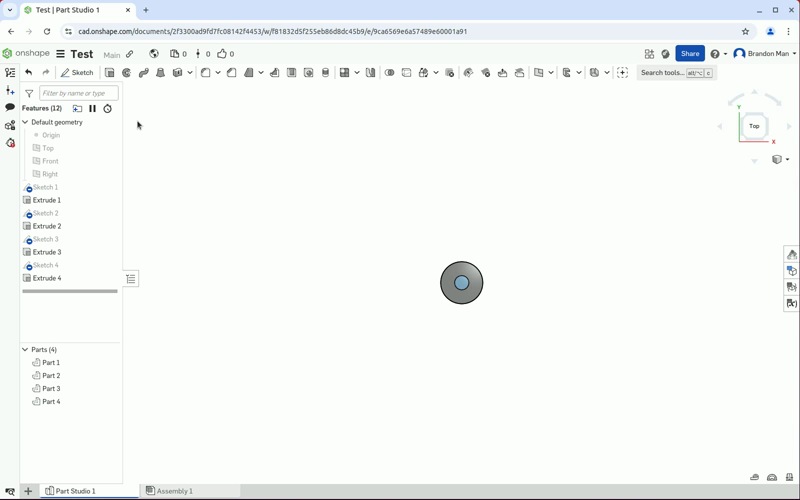
mouse_move(73, 189)
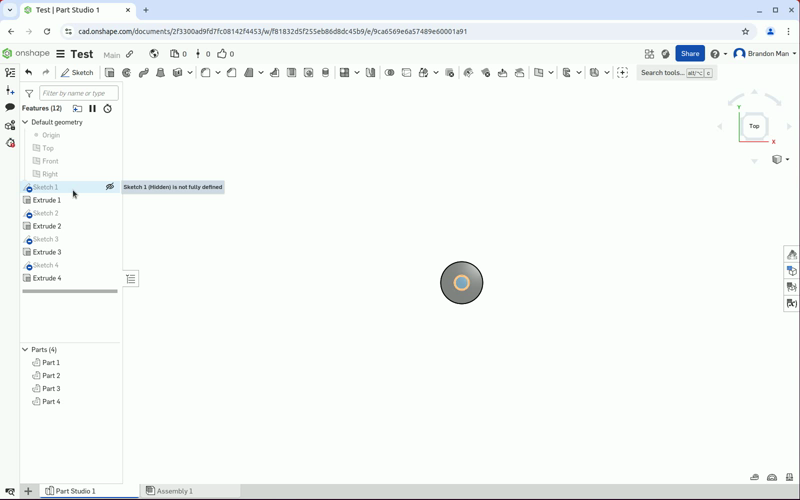
click(73, 189)
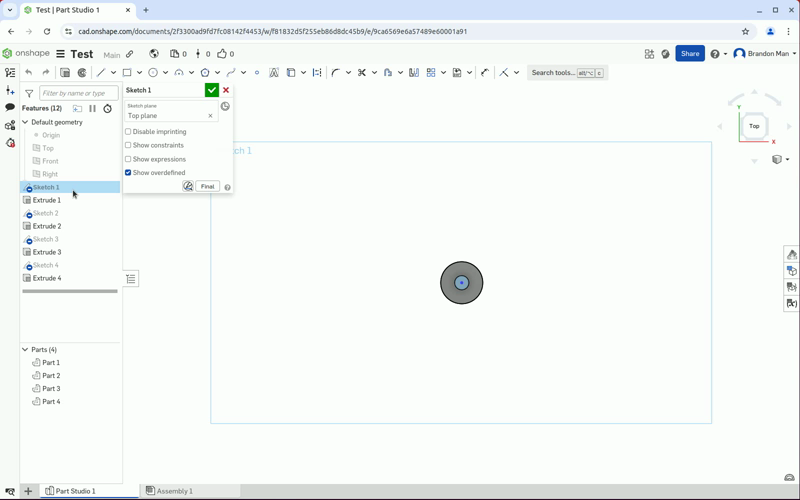
mouse_move(229, 92)
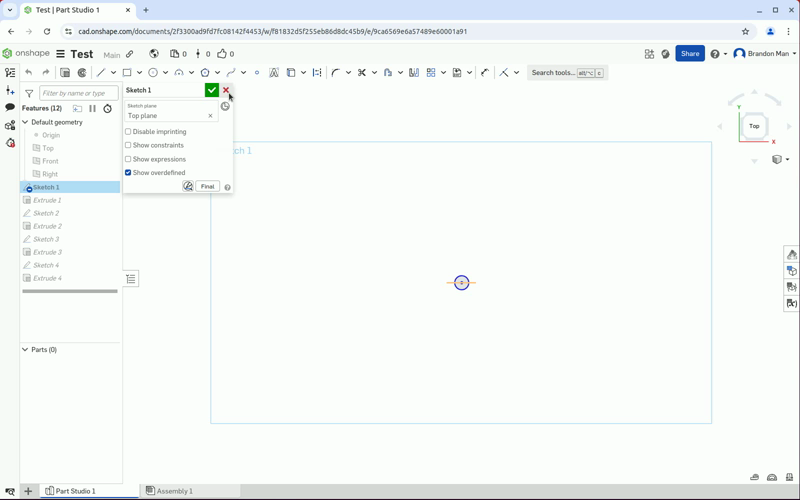
click(229, 92)
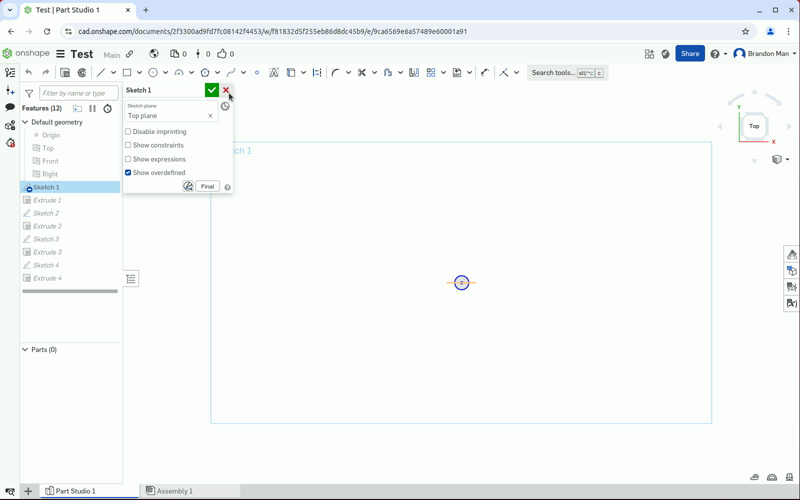
key(shift+s)
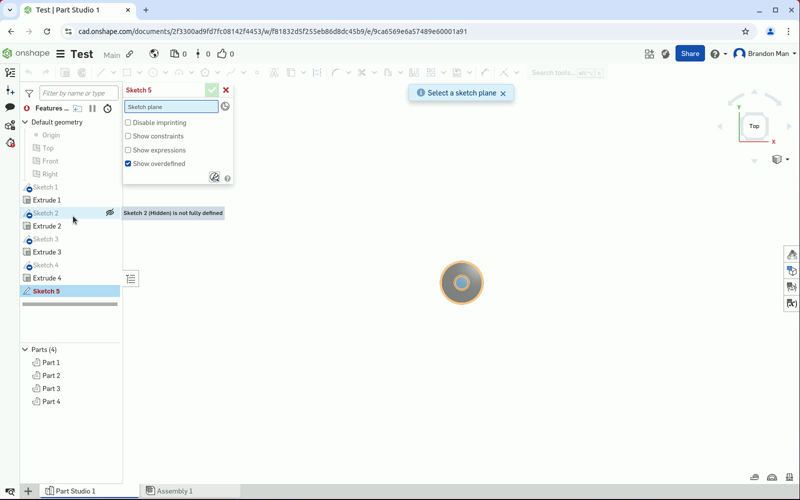
scroll(3)
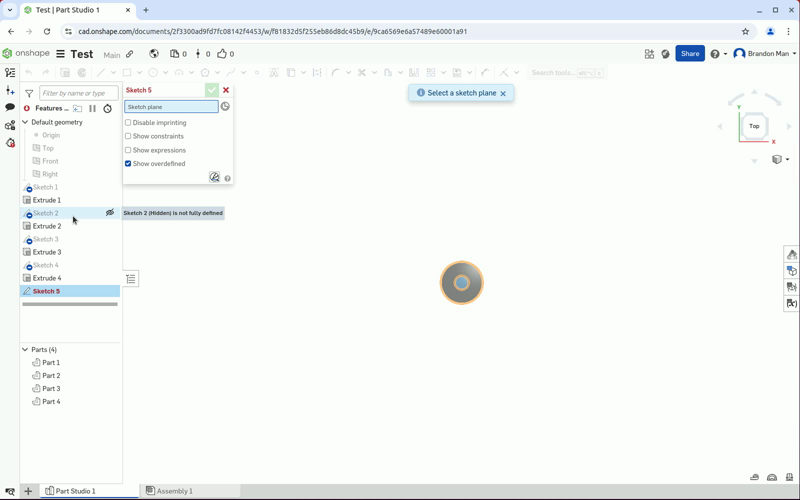
mouse_move(73, 150)
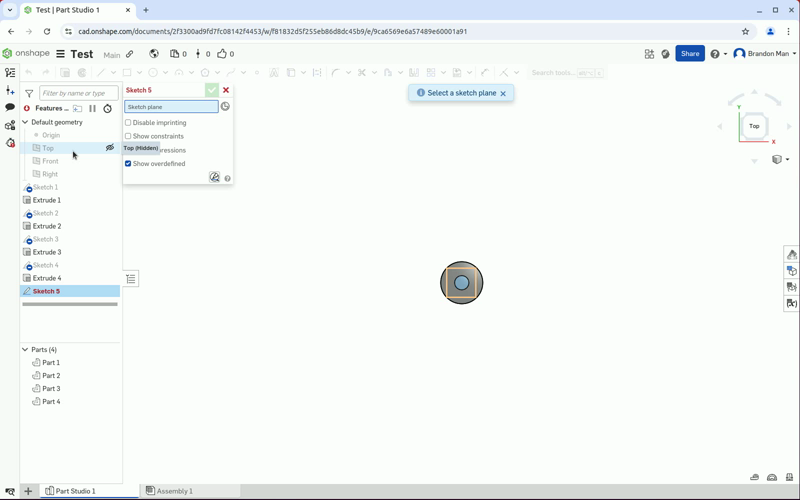
click(73, 150)
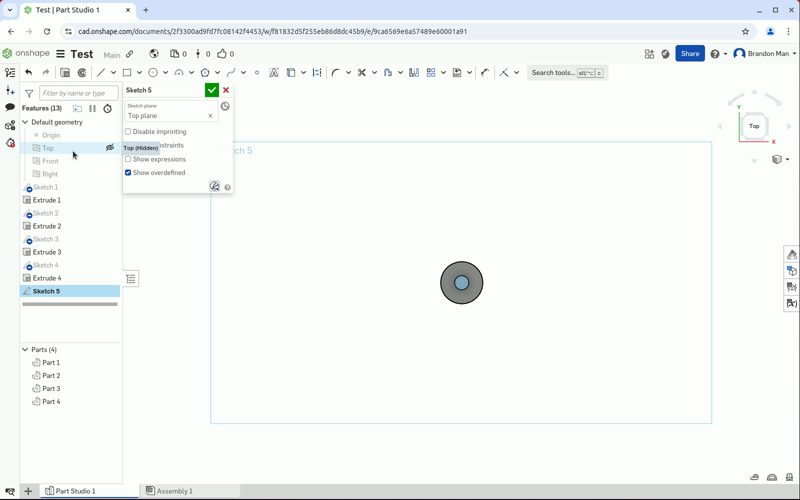
mouse_move(73, 352)
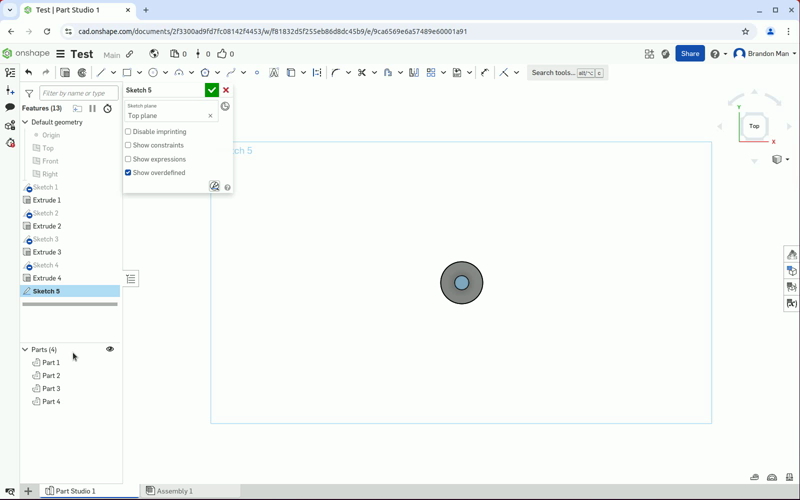
key(y)
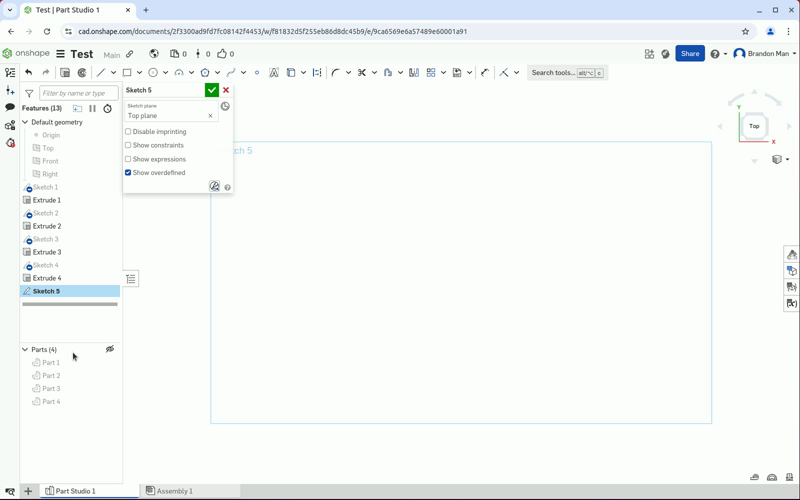
key(l)
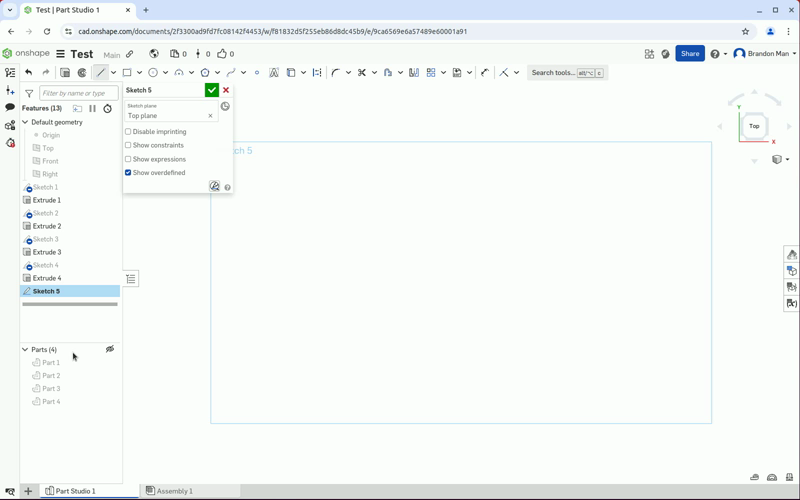
key_down(shift)
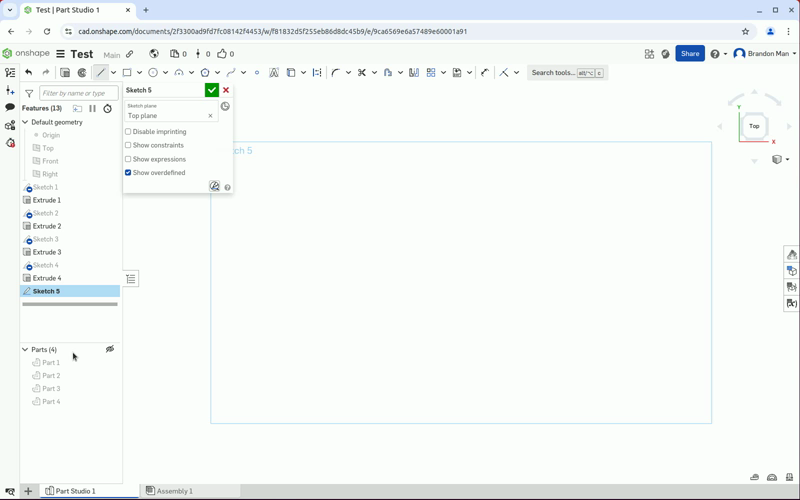
mouse_move(463, 303)
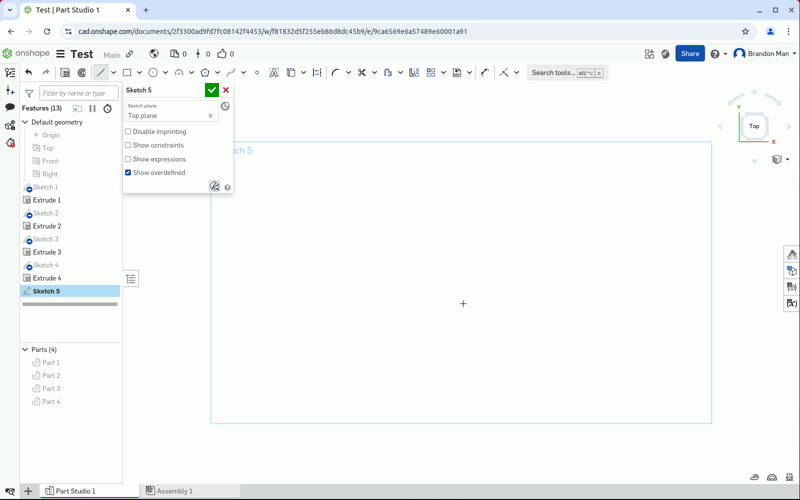
click(463, 303)
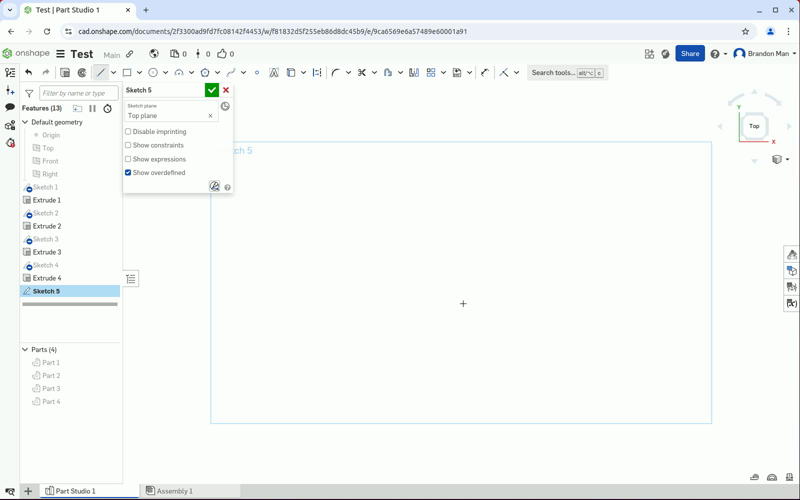
key_up(shift)
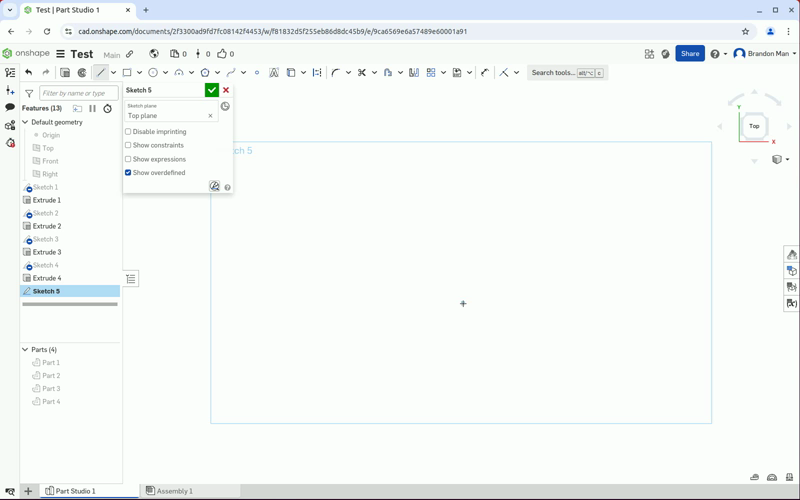
key_down(shift)
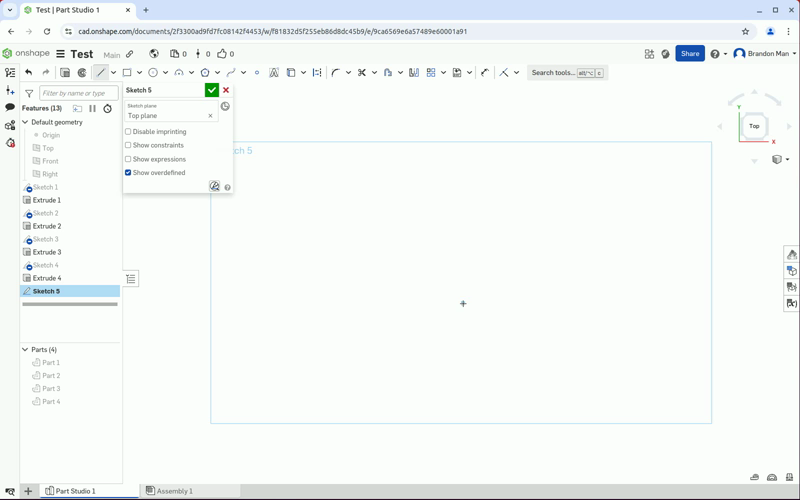
mouse_move(573, 292)
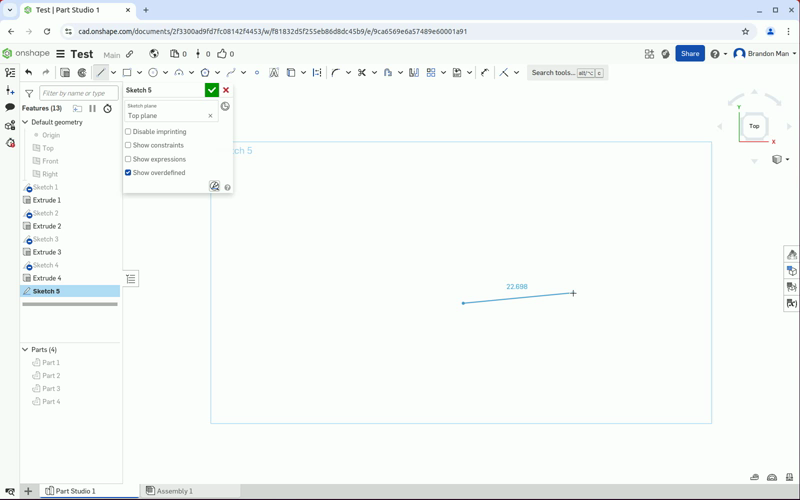
click(573, 292)
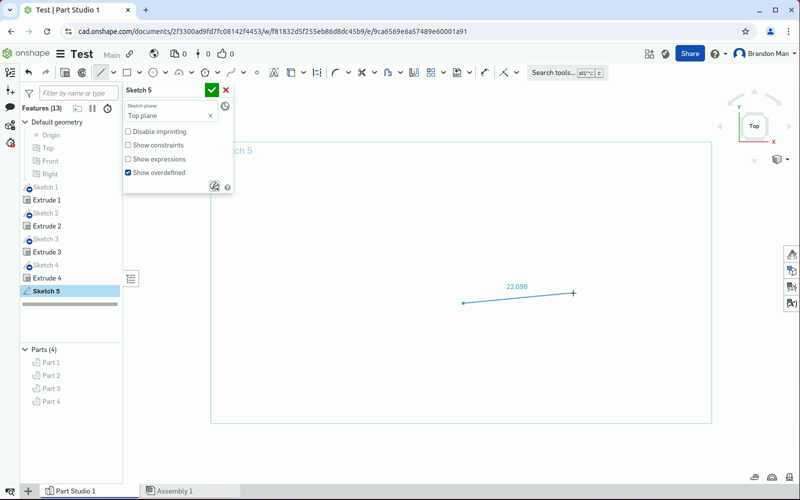
key_up(shift)
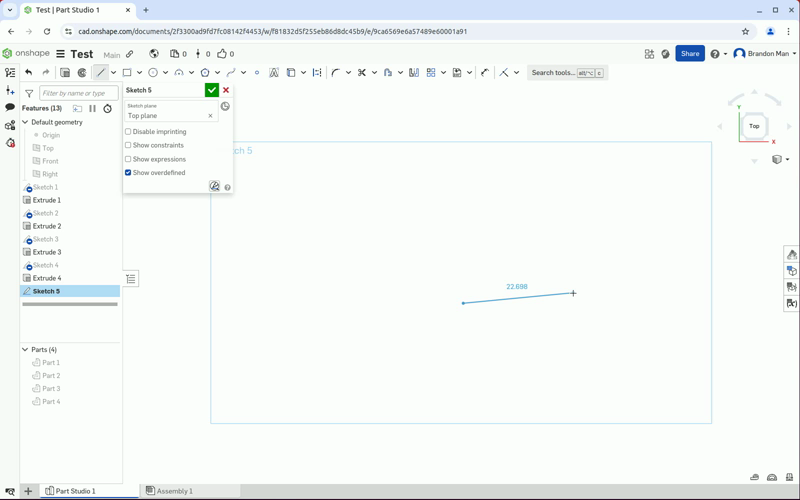
key_down(shift)
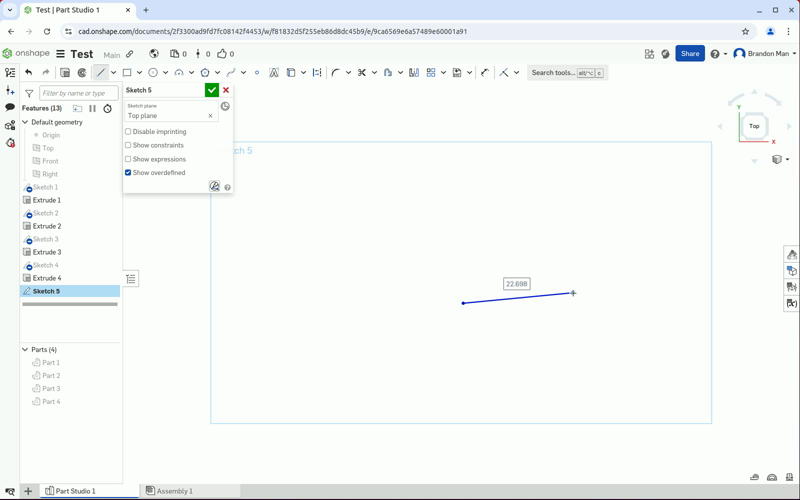
mouse_move(589, 292)
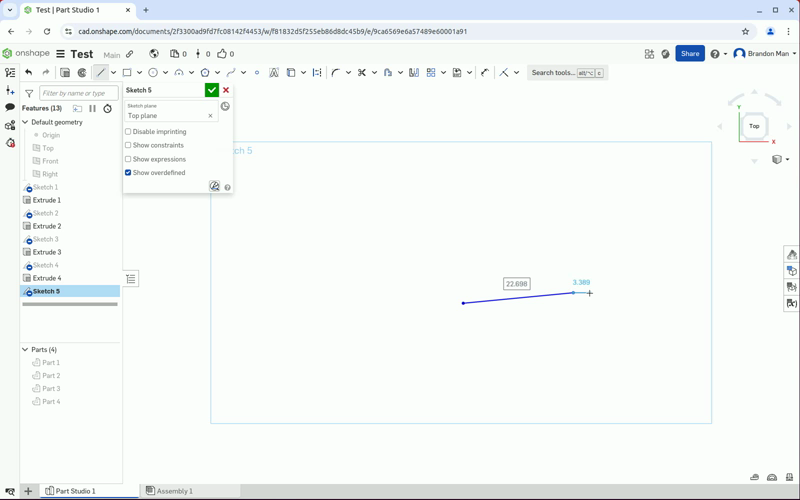
mouse_move(573, 272)
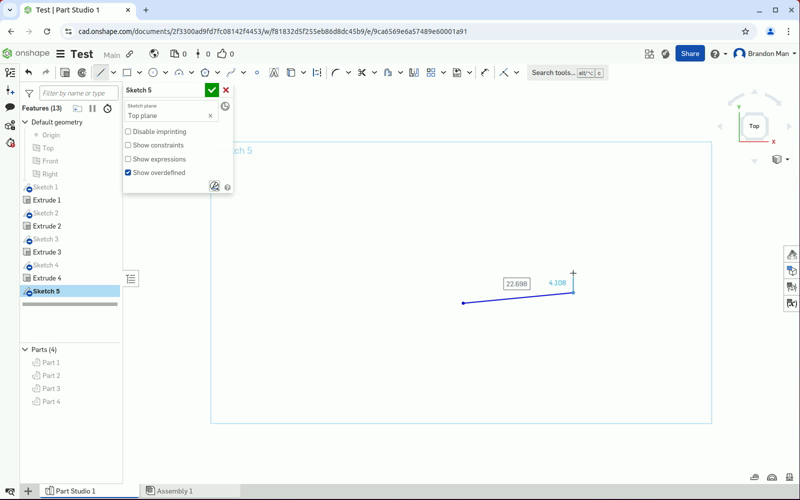
click(573, 272)
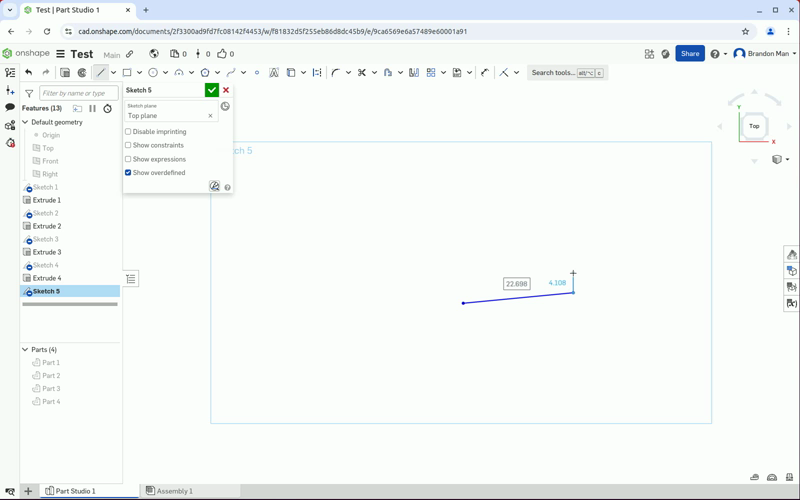
key_up(shift)
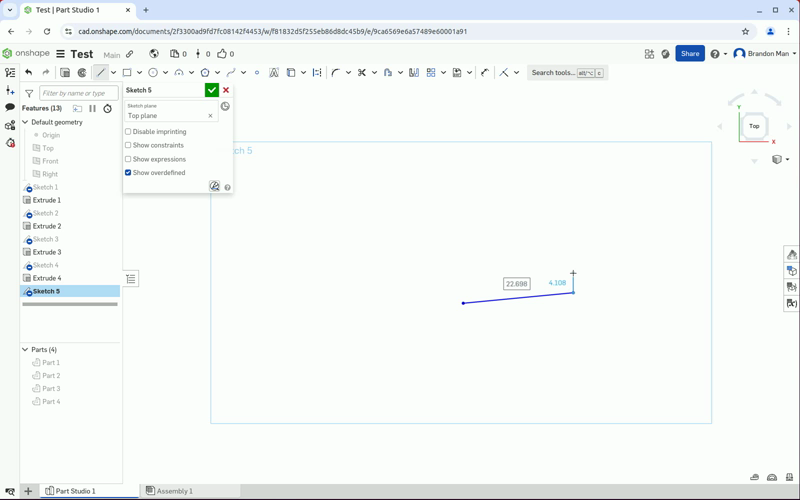
key_down(shift)
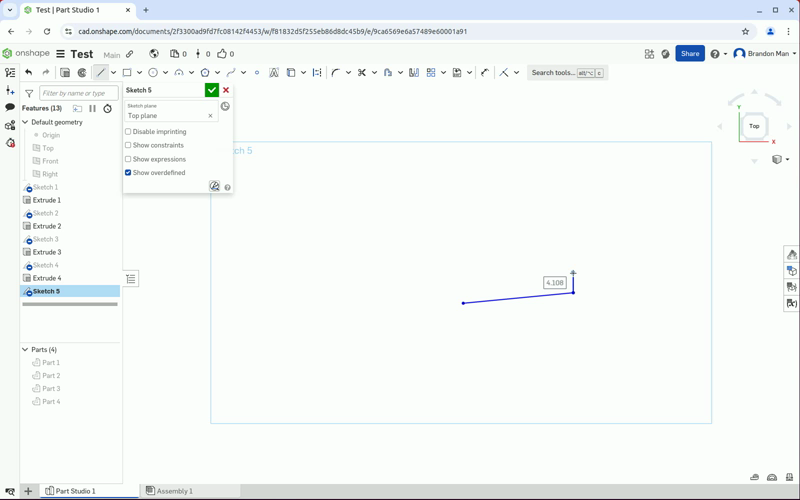
mouse_move(463, 262)
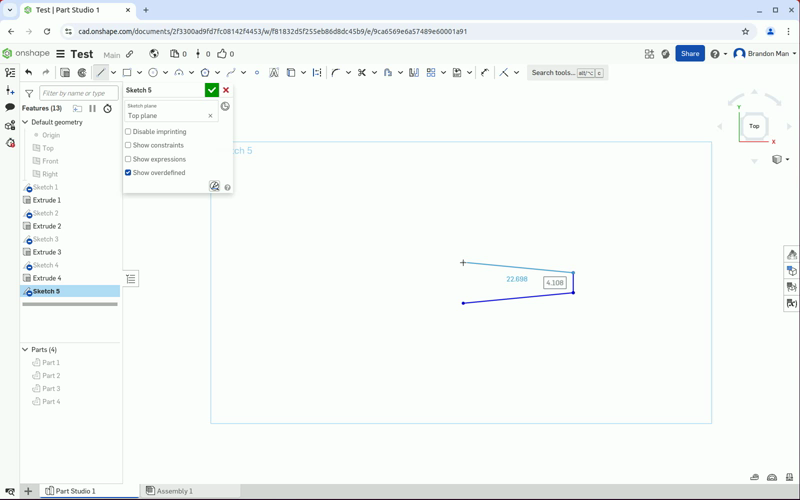
click(463, 262)
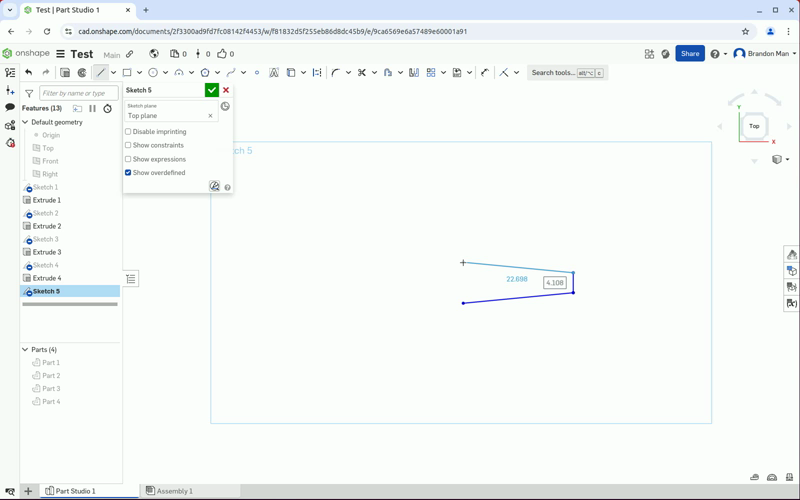
key_up(shift)
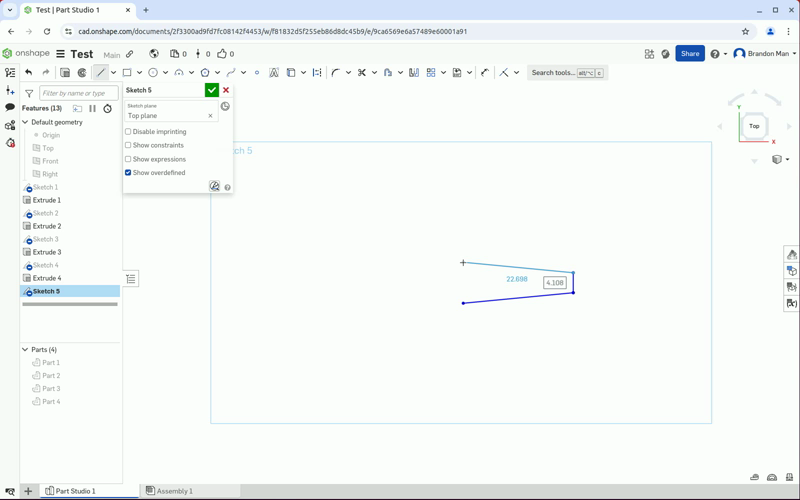
key(esc)
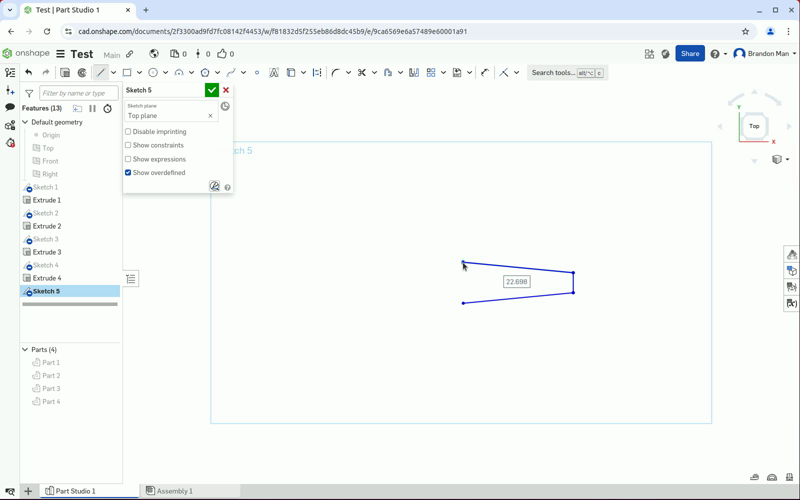
key(a)
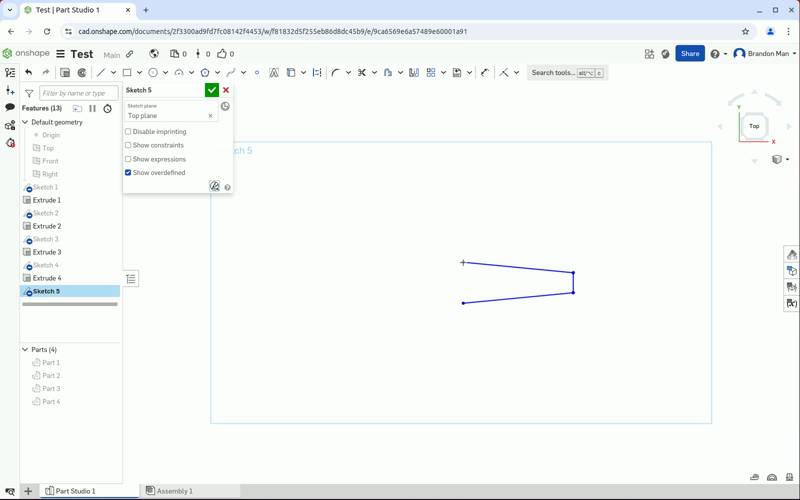
mouse_move(463, 262)
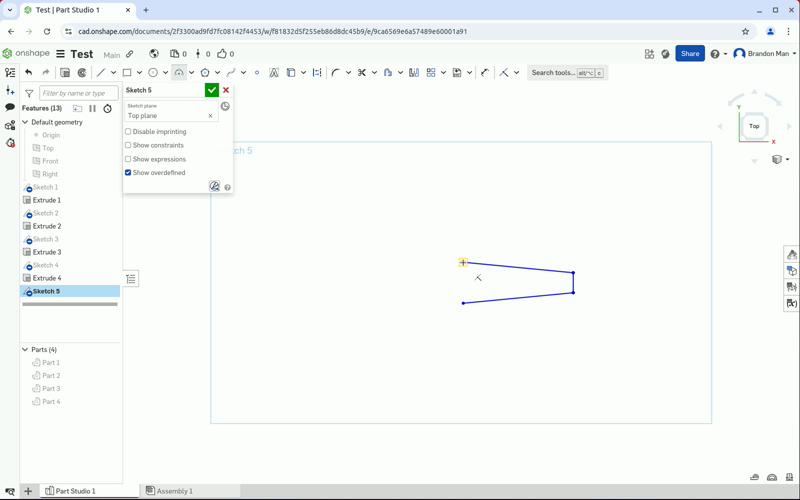
click(463, 262)
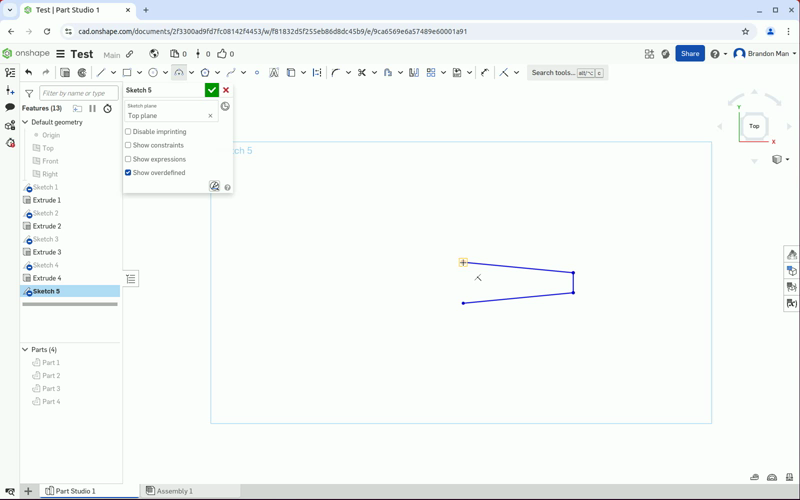
mouse_move(463, 303)
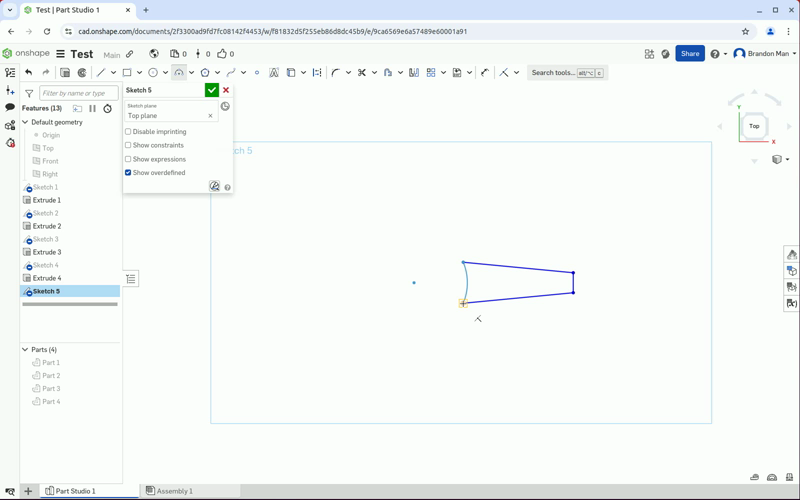
click(463, 303)
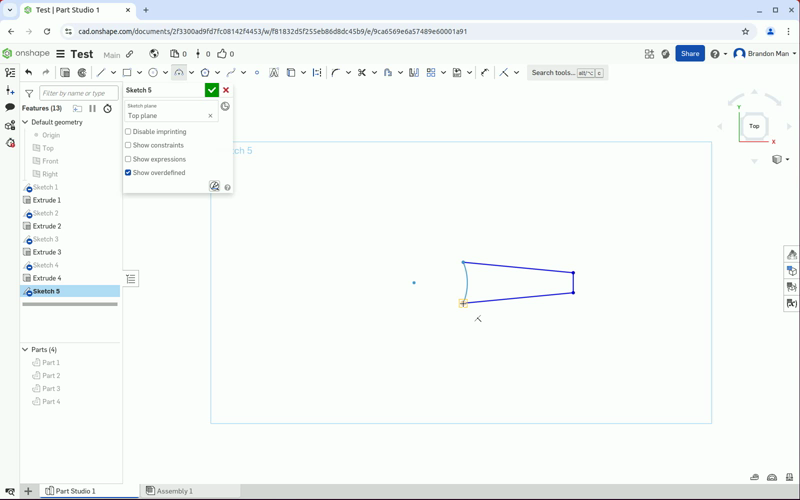
key_down(shift)
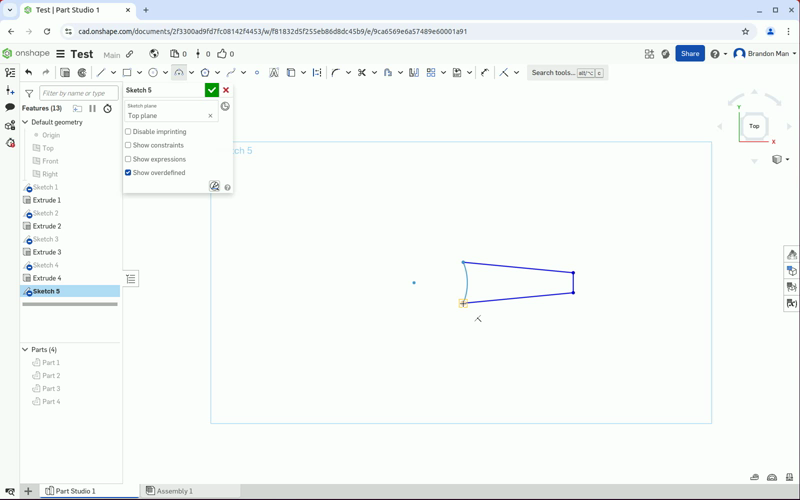
mouse_move(481, 282)
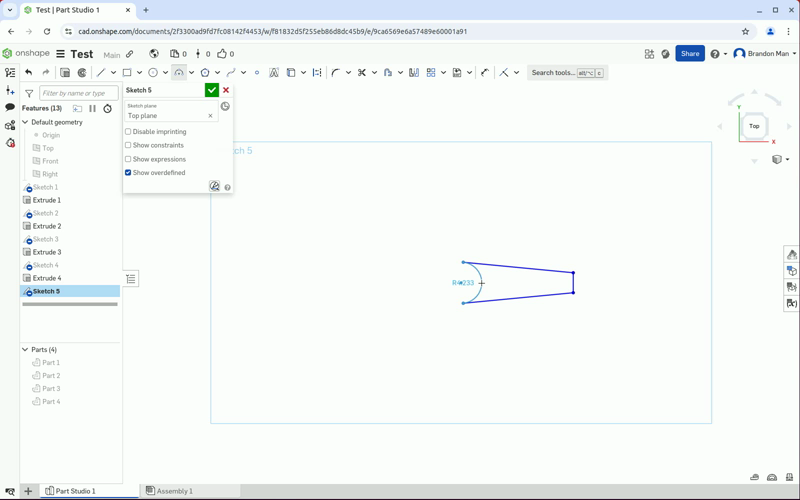
click(481, 282)
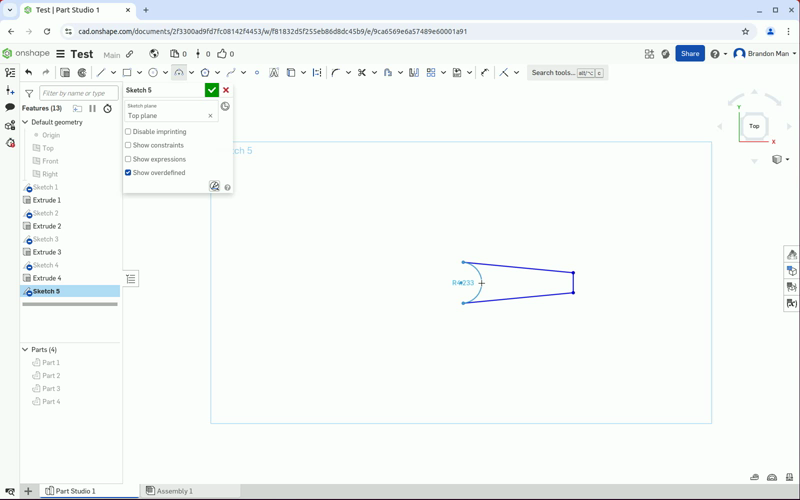
key_up(shift)
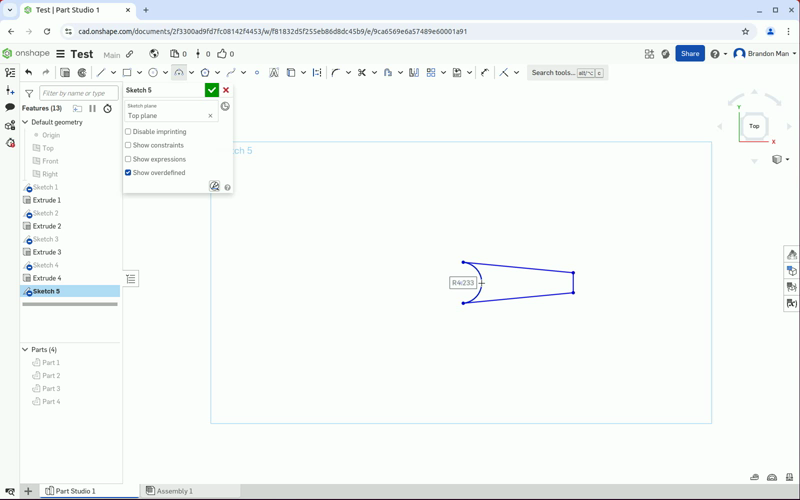
key(esc)
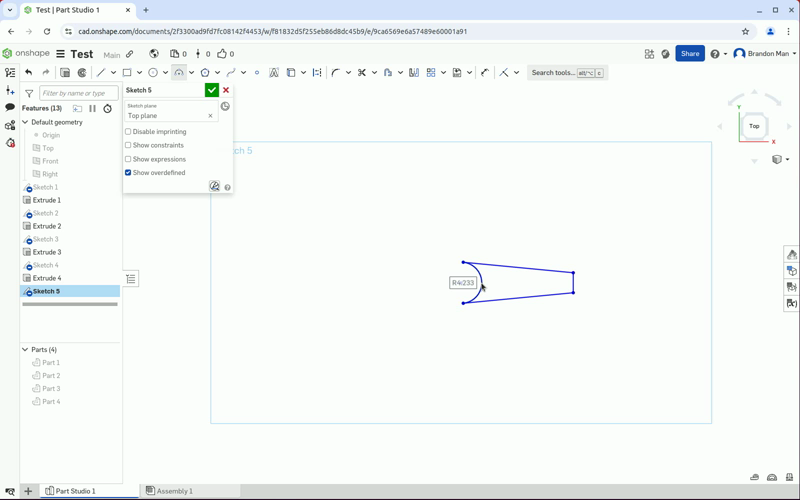
mouse_move(496, 297)
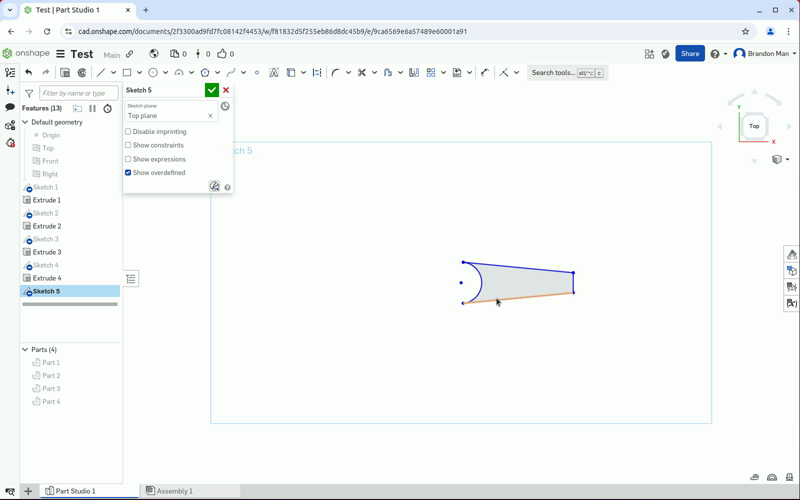
click(496, 297)
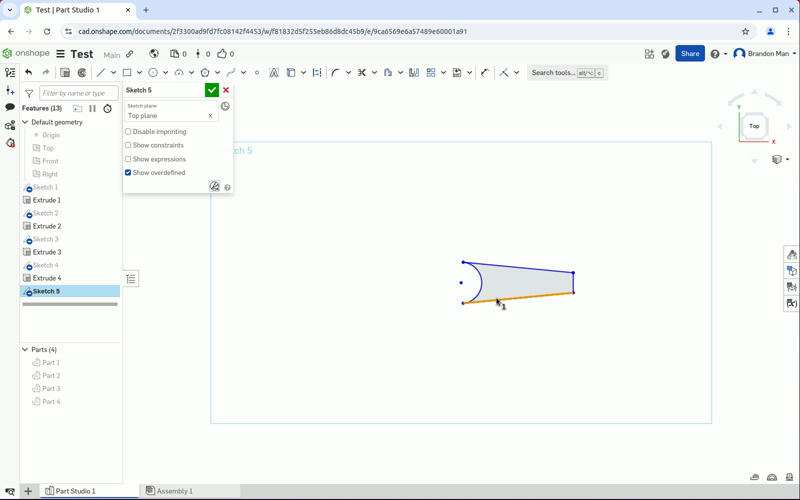
mouse_move(73, 352)
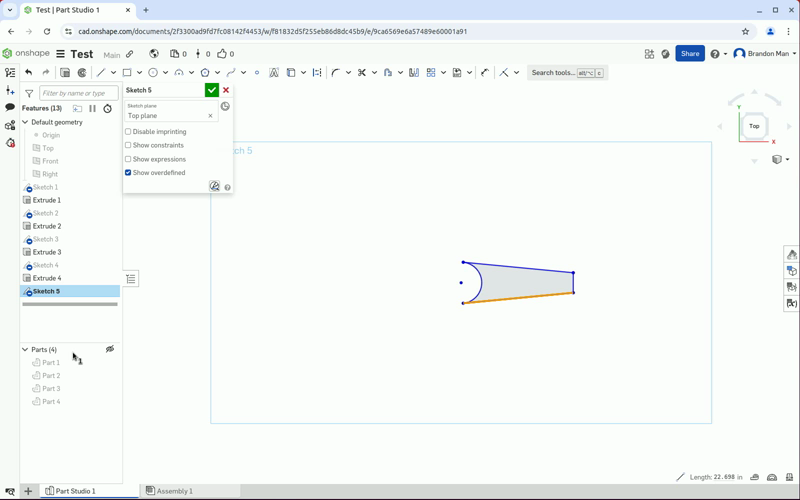
key(shift+y)
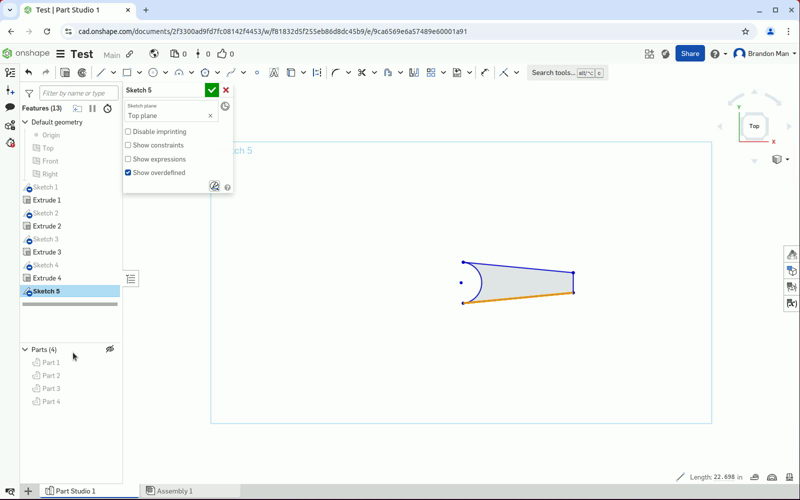
key(shift+e)
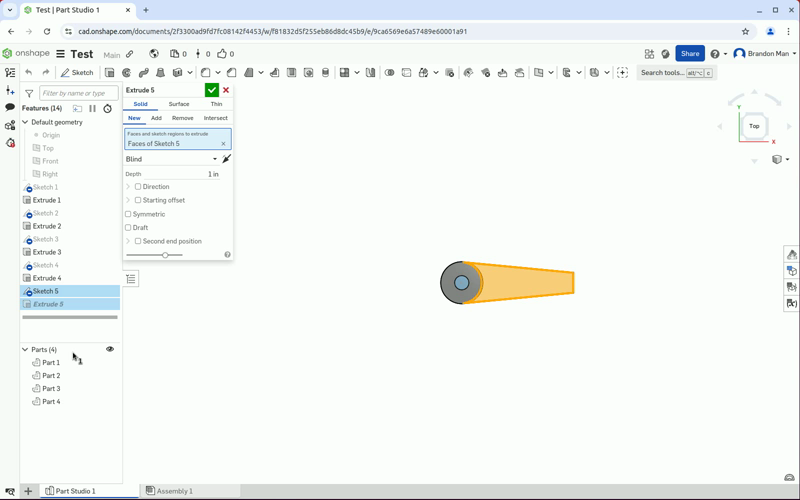
mouse_move(143, 106)
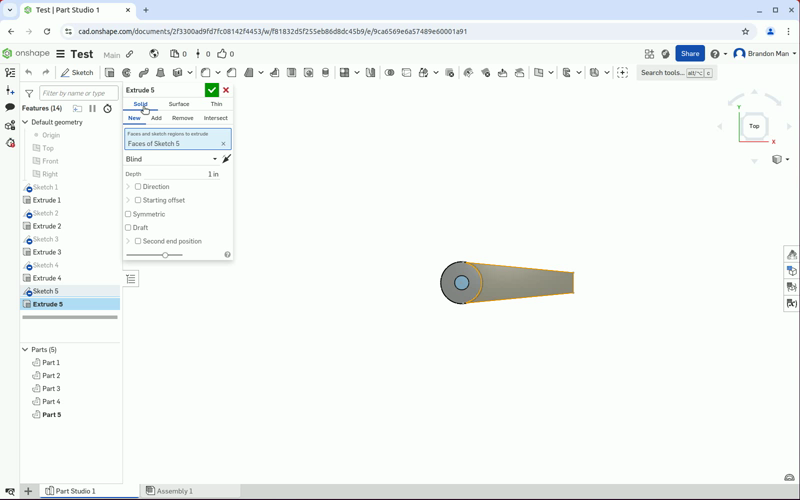
click(143, 106)
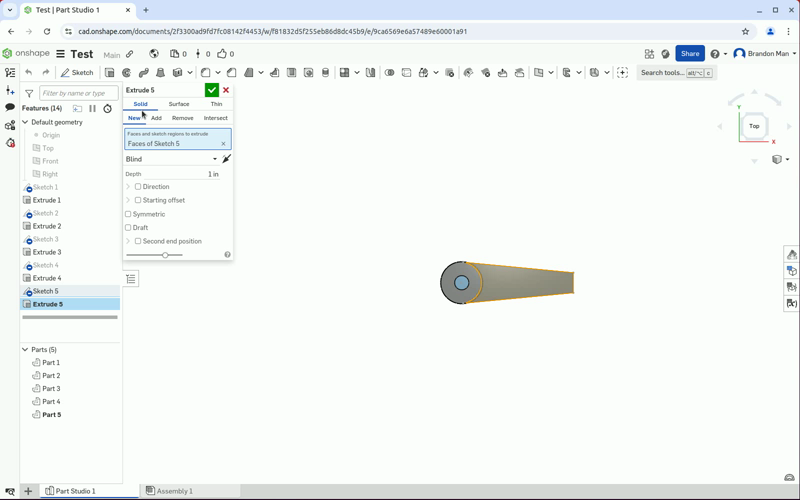
mouse_move(137, 120)
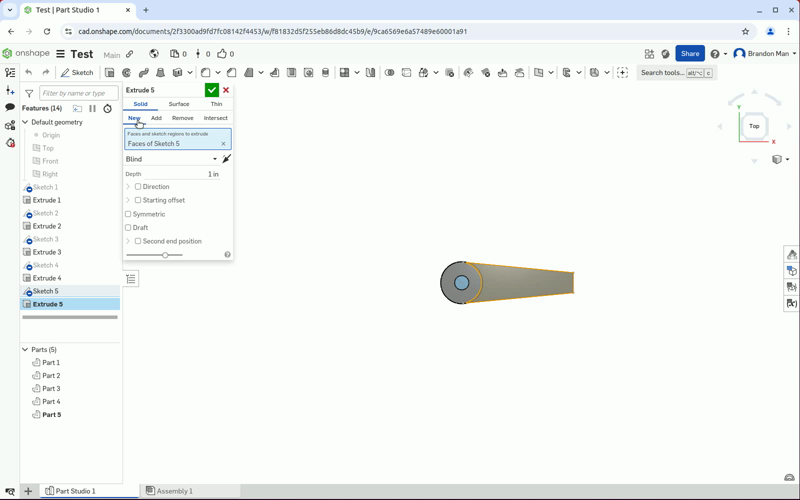
click(137, 120)
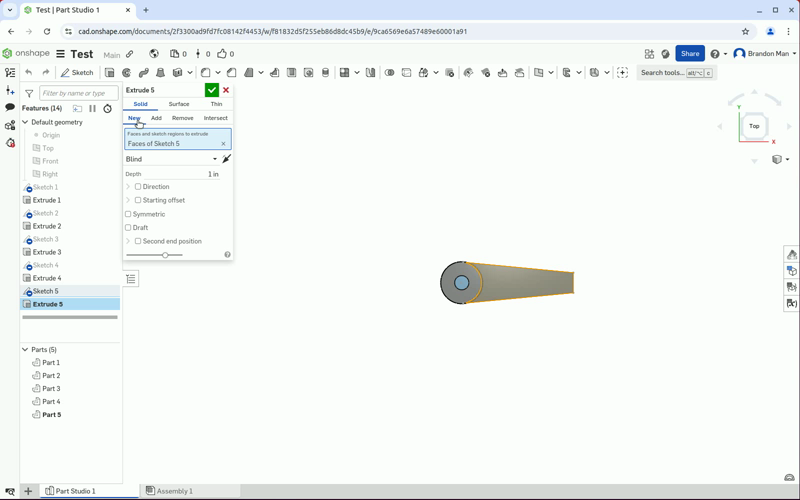
key(tab, 4)
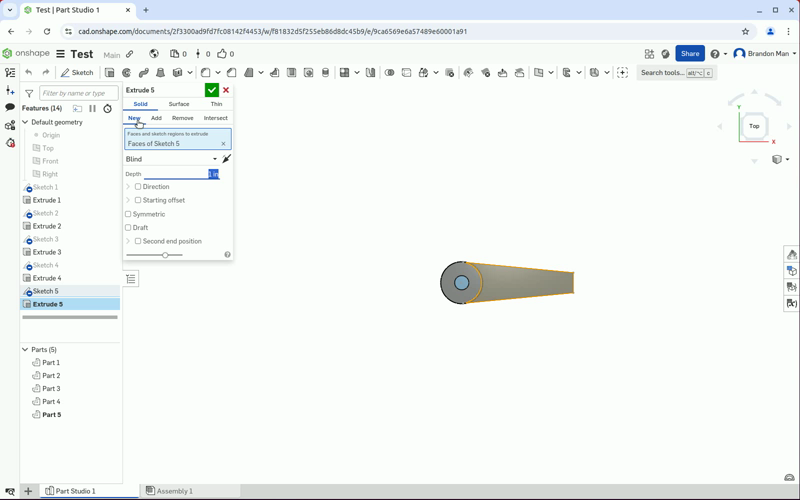
text(1.444)
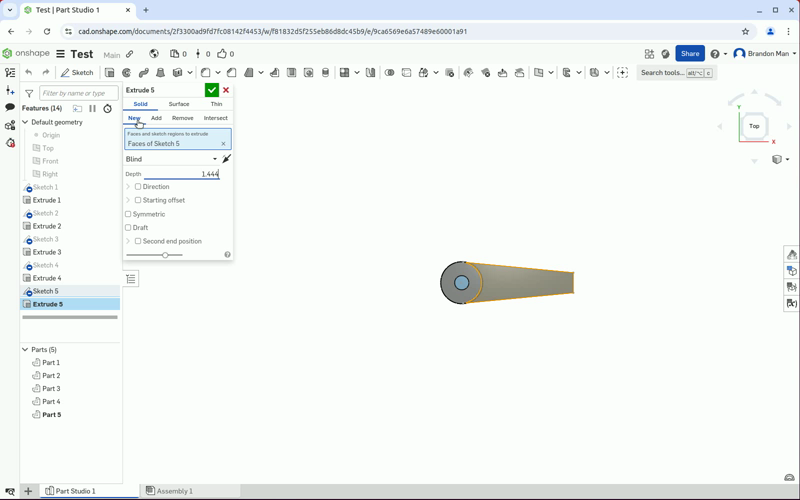
key(tab, 3)
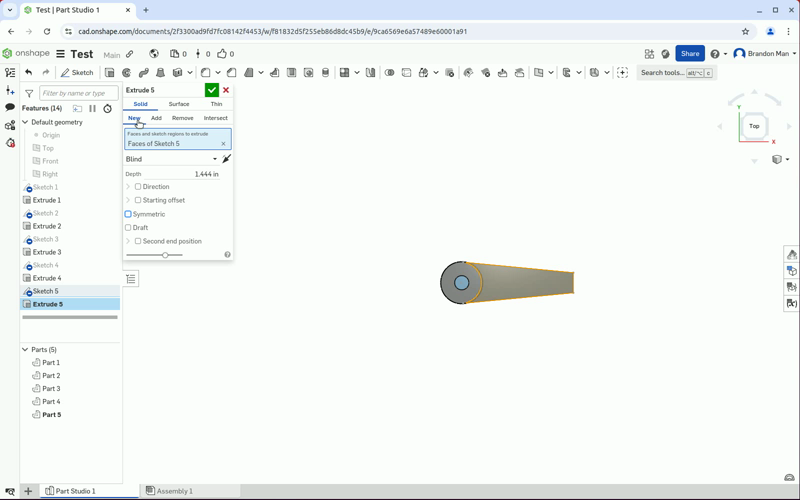
key(space)
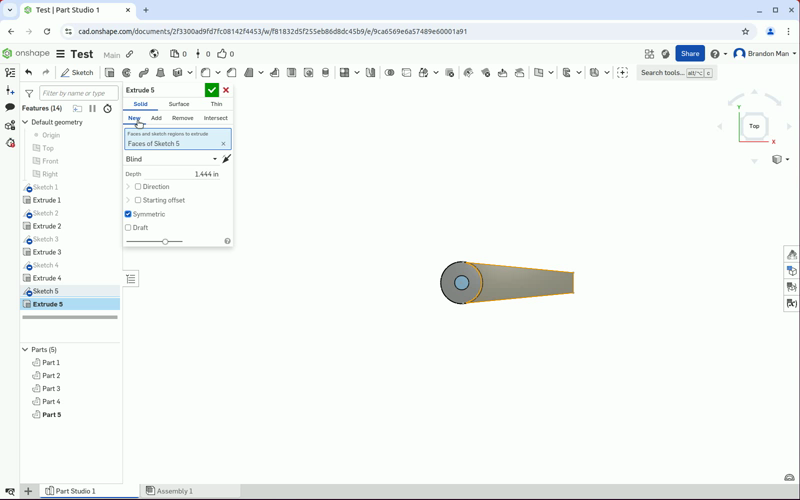
key(enter)
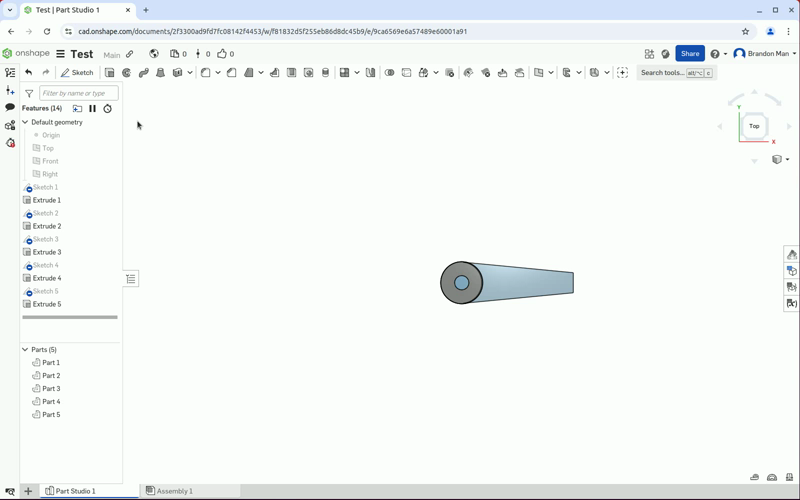
key(shift+h)
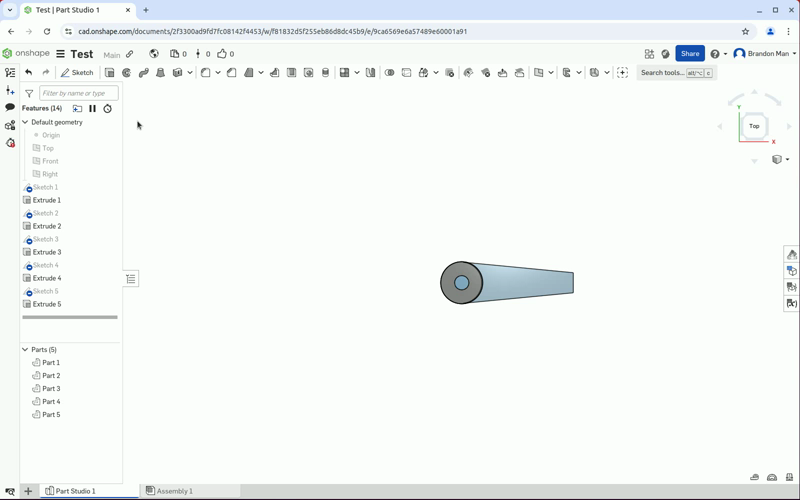
key(shift+h)
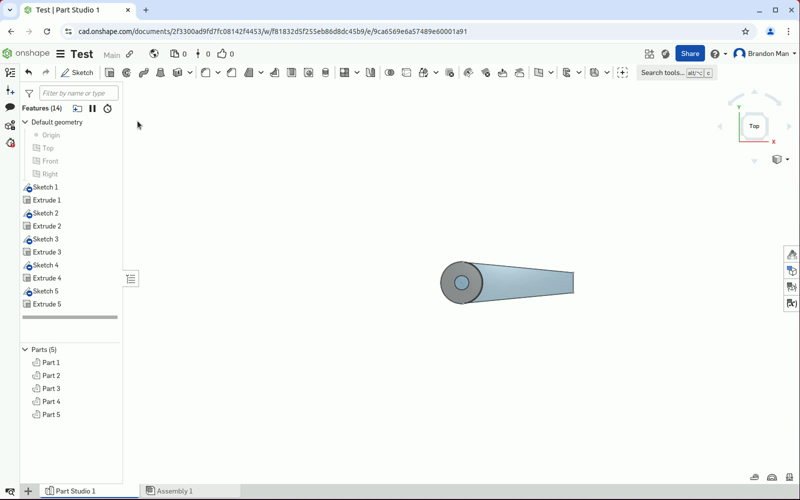
key(shift+7)
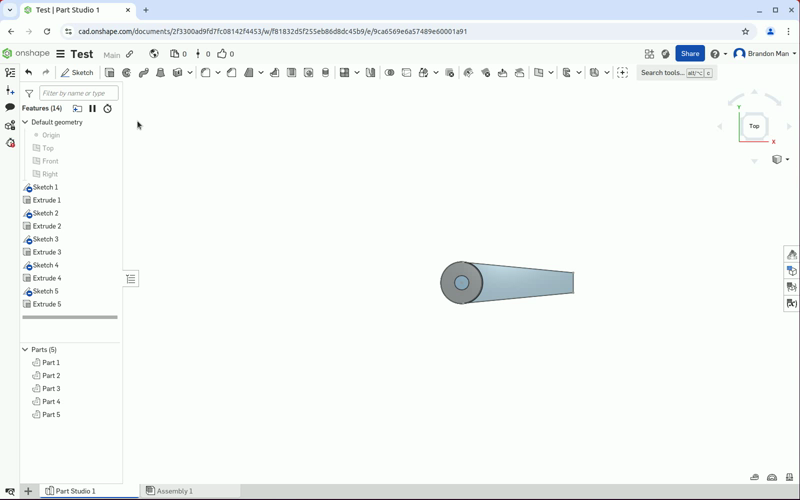
key(up, 3)
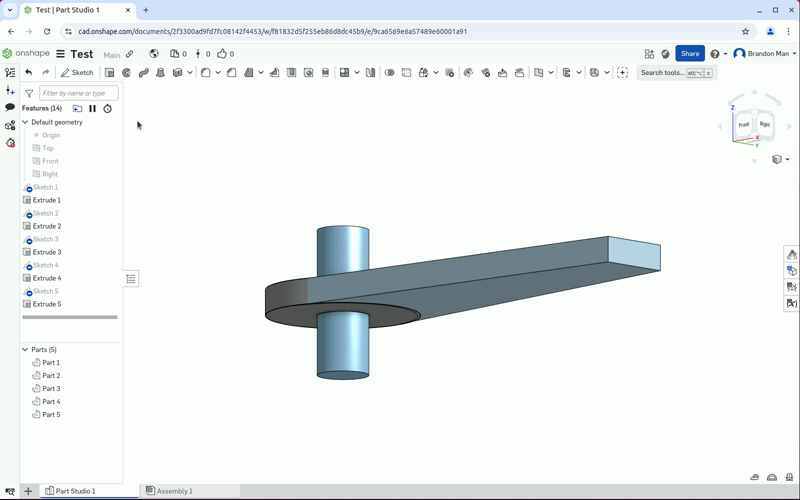
key(left, 3)
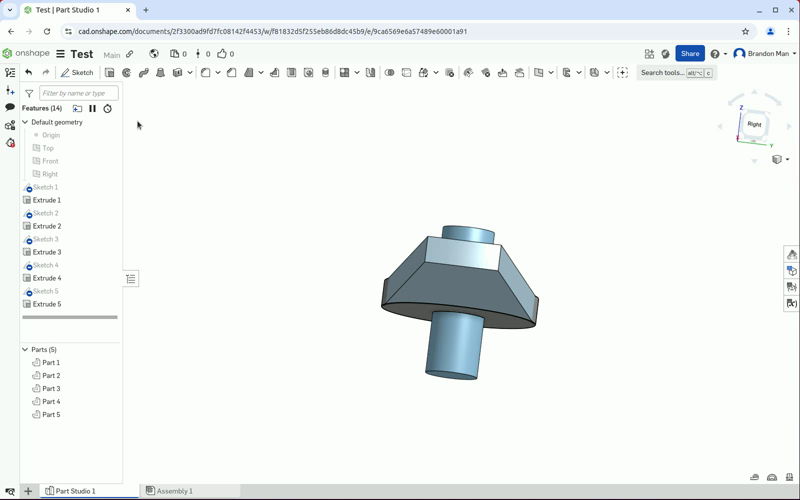
key(right, 3)
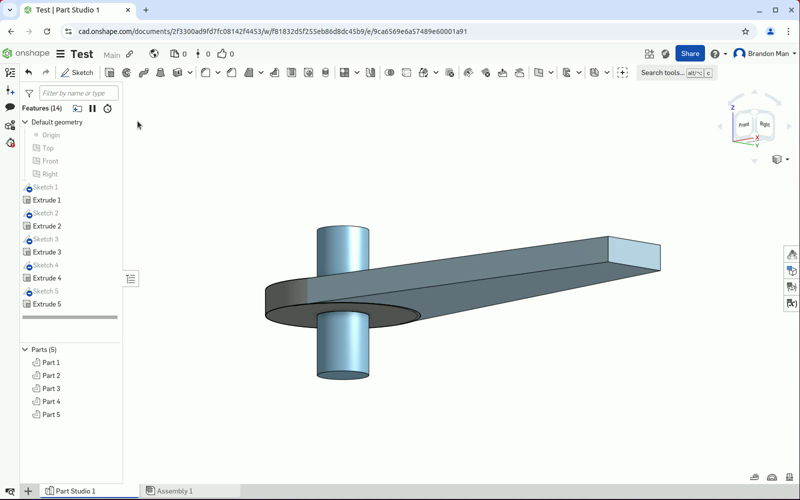
key(down, 3)
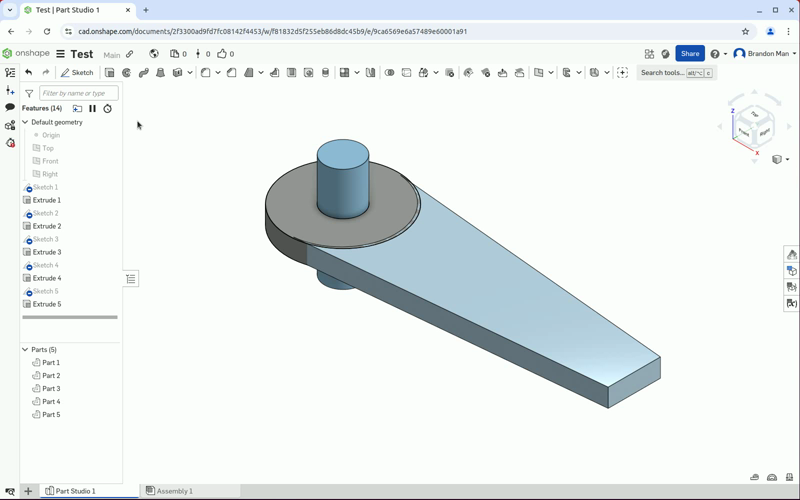
mouse_move(73, 189)
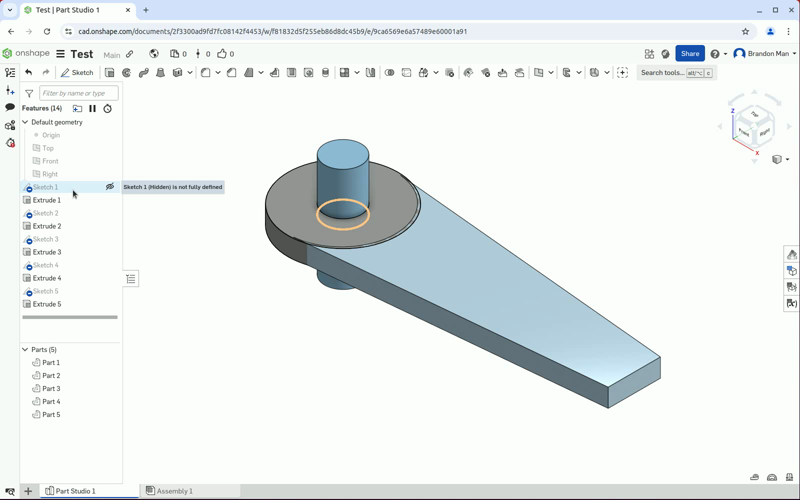
click(73, 189)